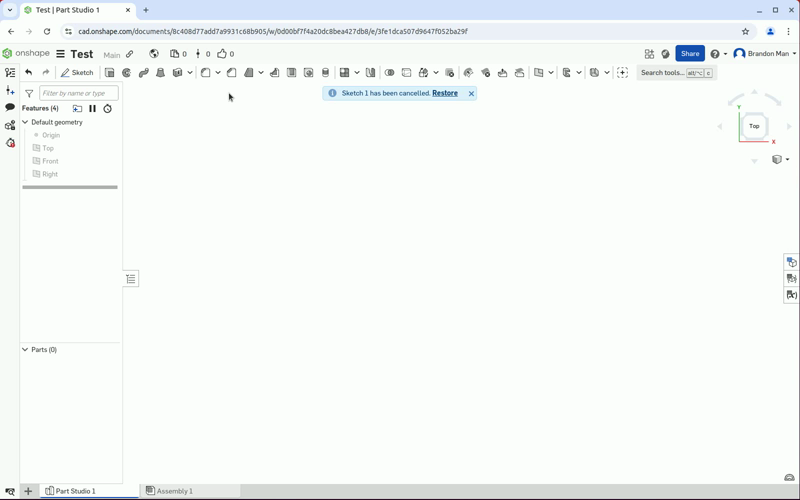
key(shift+h)
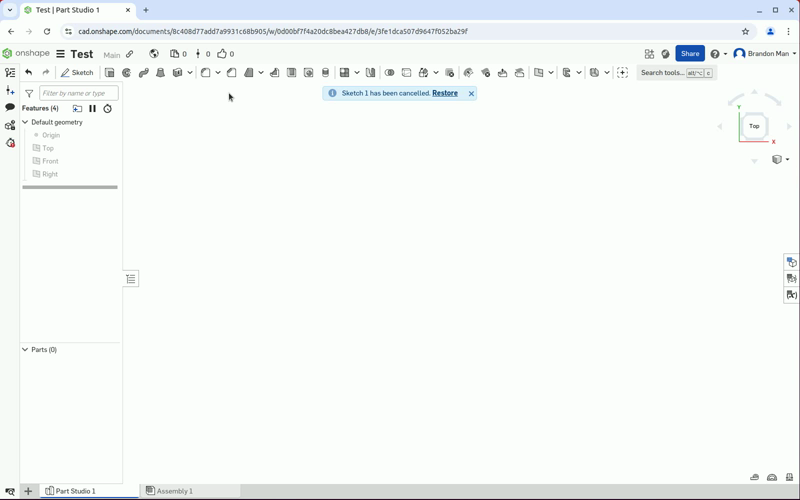
mouse_move(73, 352)
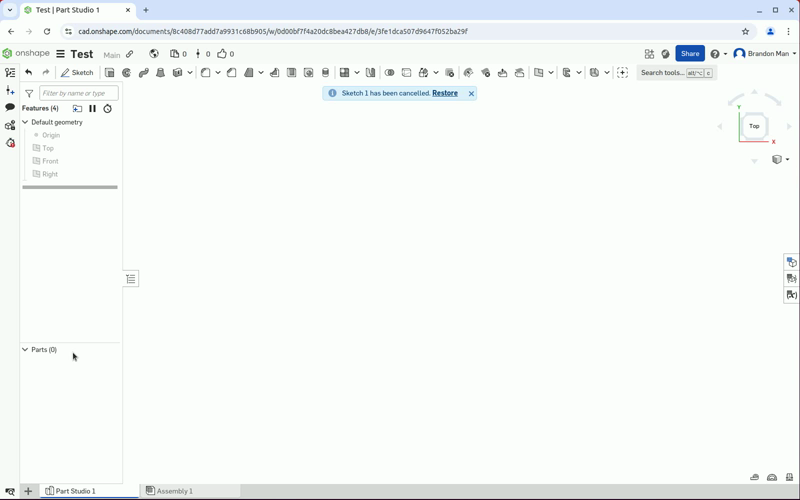
key(y)
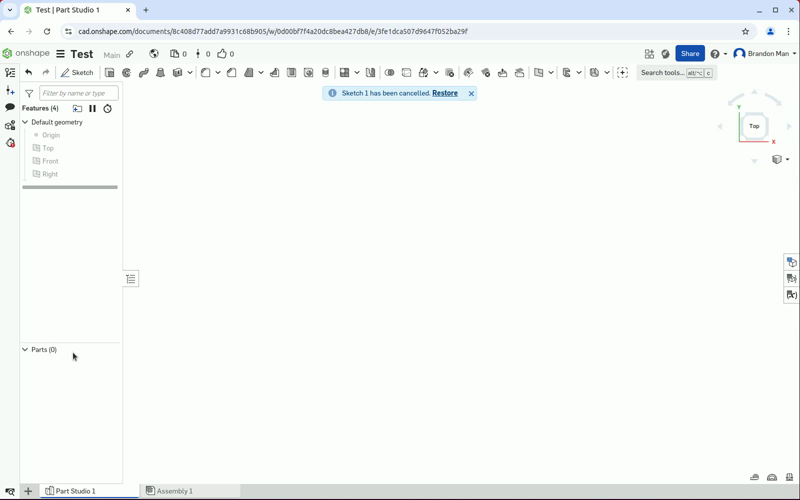
key(shift+p)
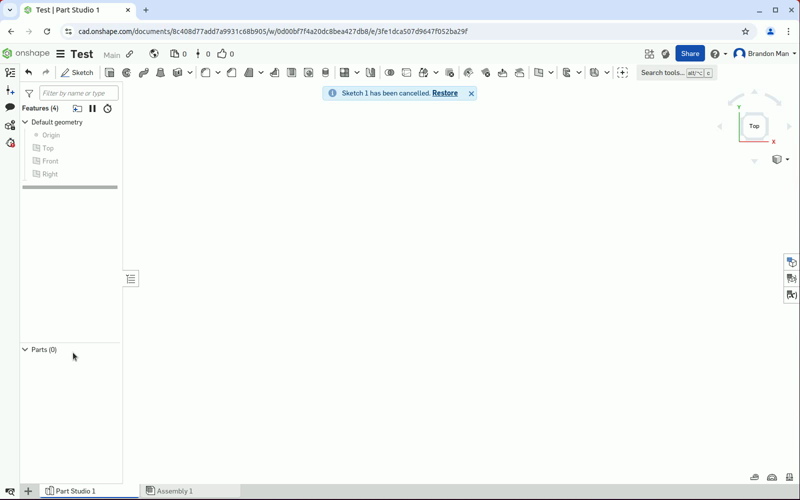
key(space)
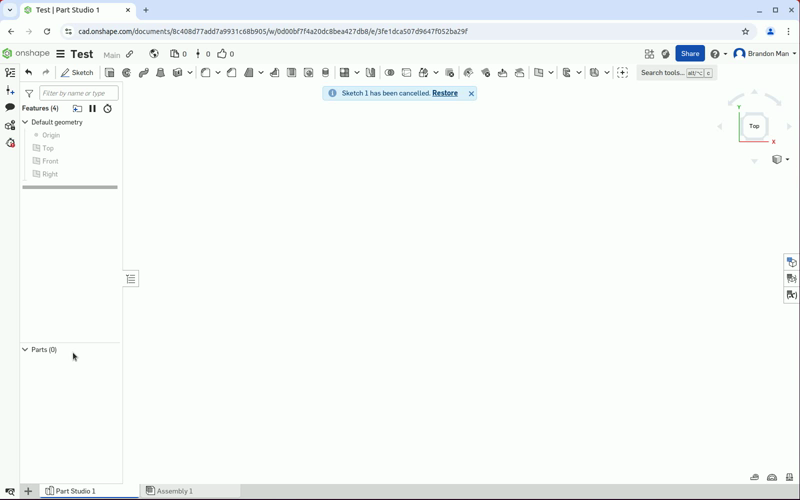
key_down(shift)
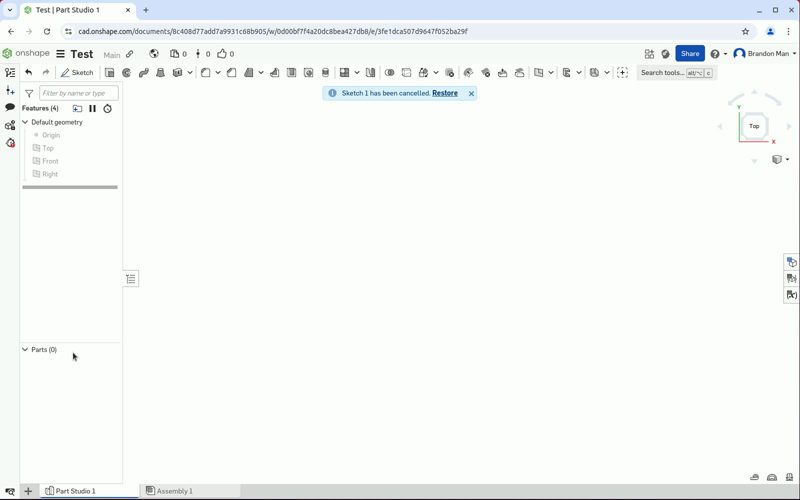
key(up)
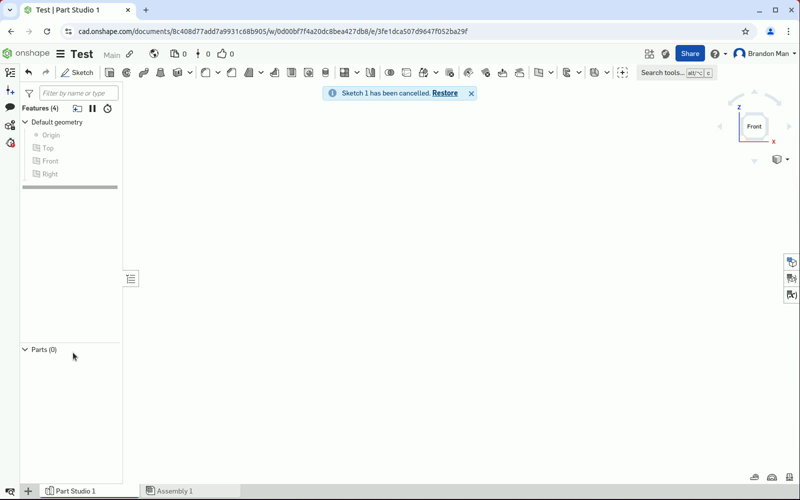
key_up(shift)
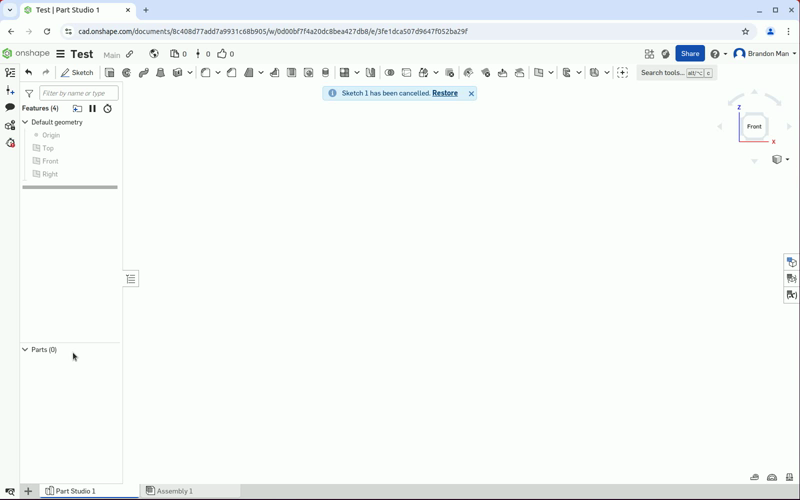
mouse_move(73, 352)
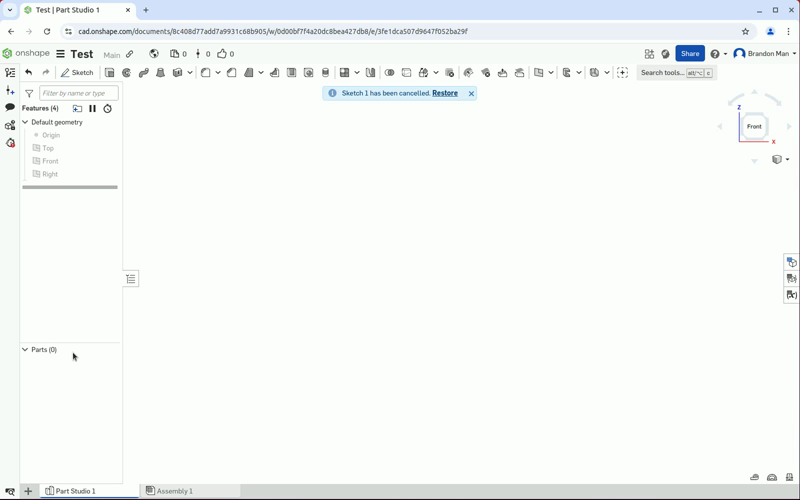
key(shift+y)
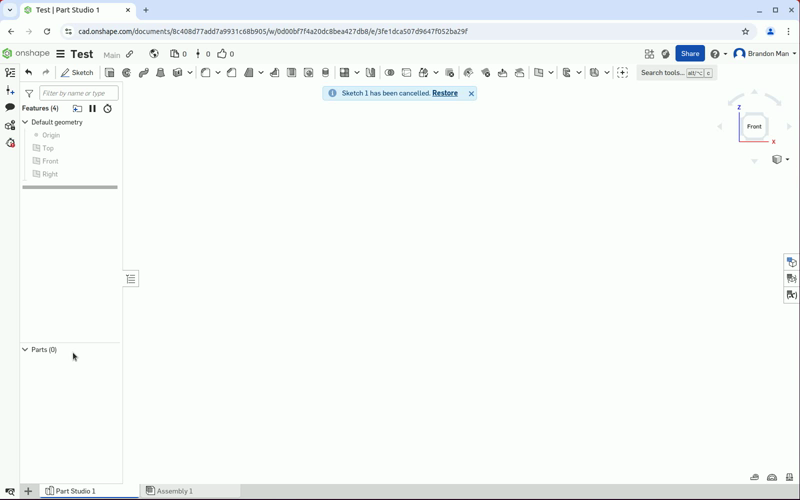
key(shift+s)
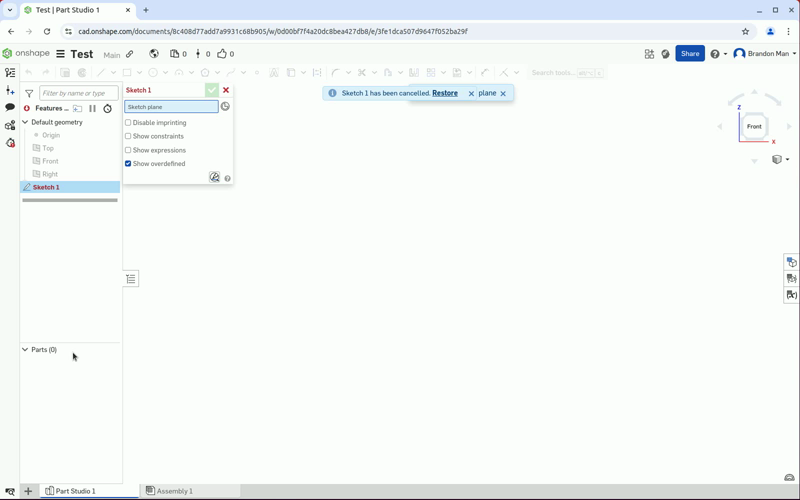
mouse_move(73, 163)
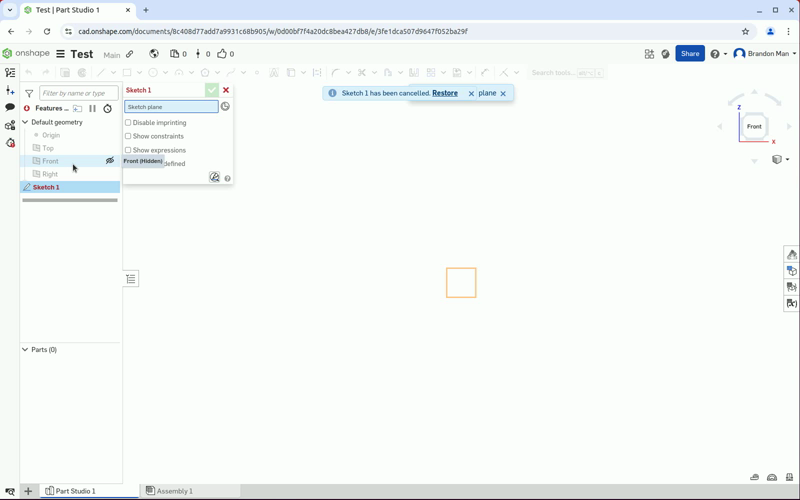
click(73, 163)
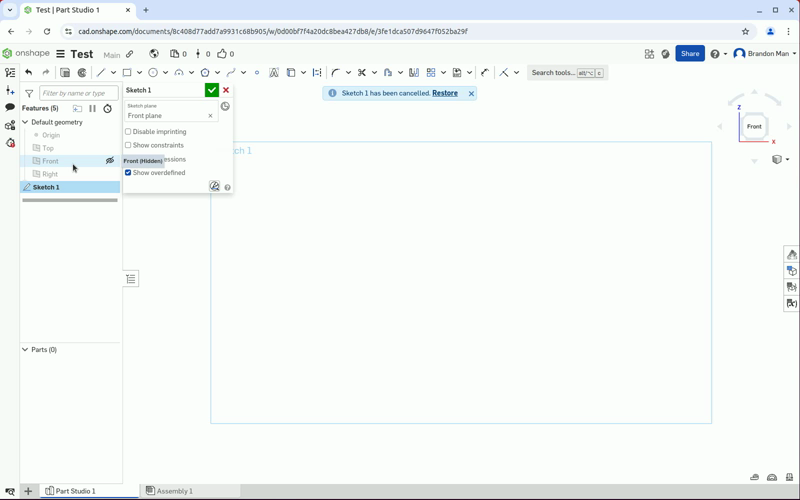
mouse_move(73, 352)
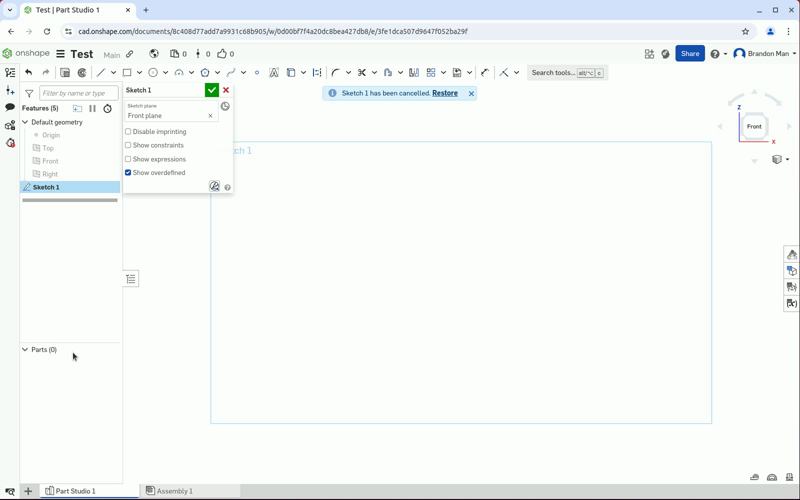
key(y)
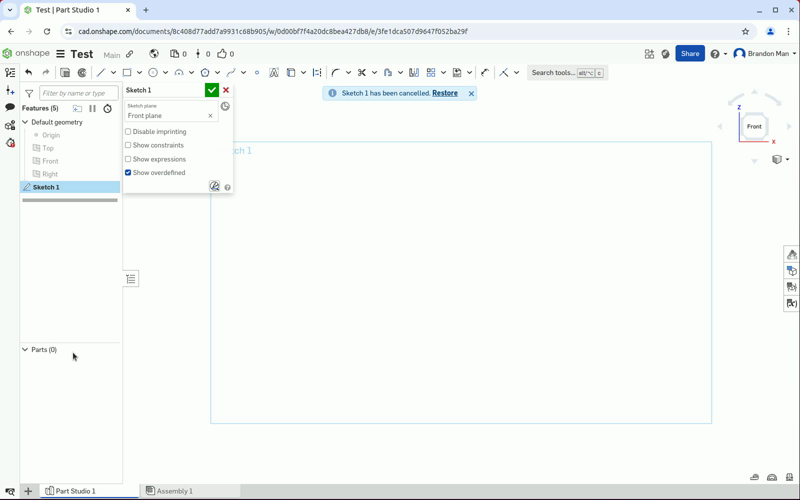
key(l)
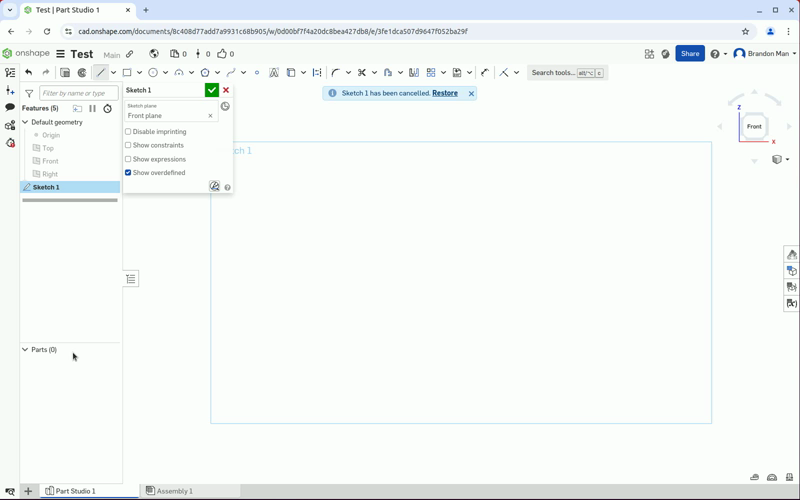
key_down(shift)
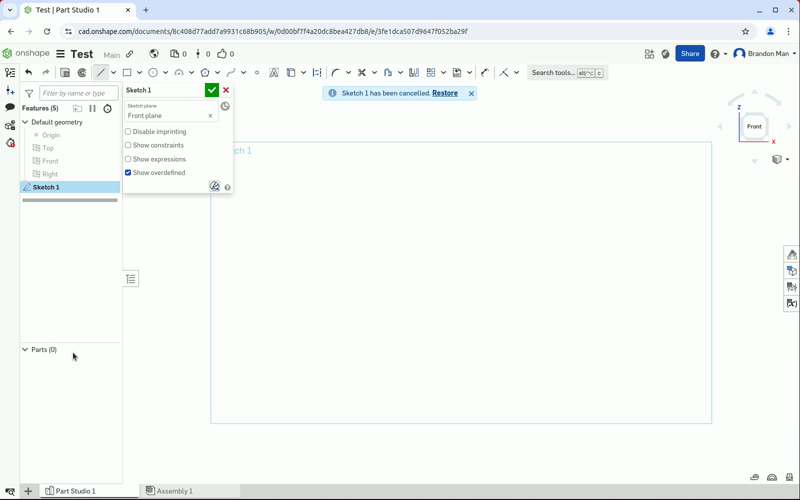
mouse_move(348, 268)
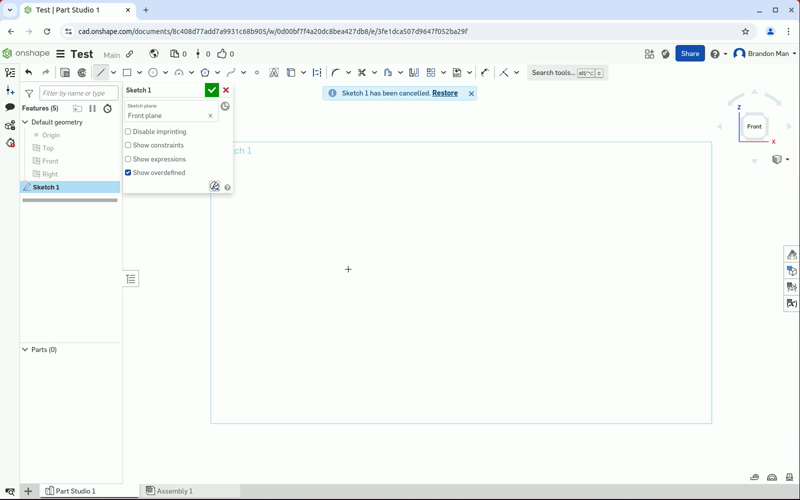
click(348, 268)
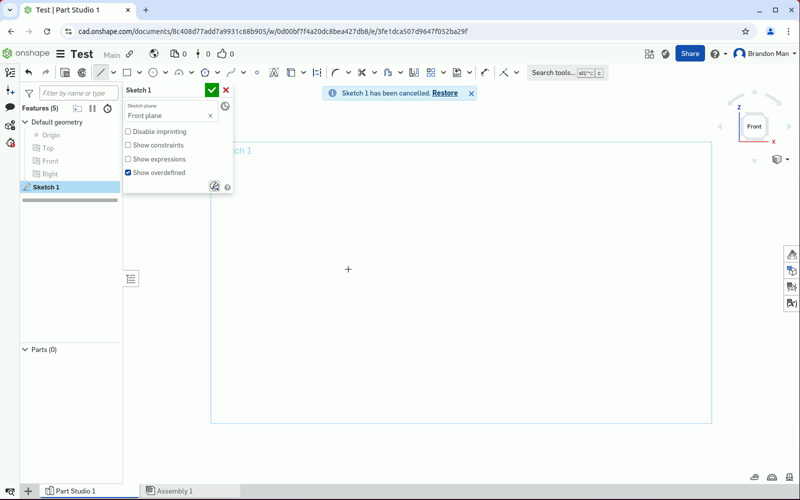
key_up(shift)
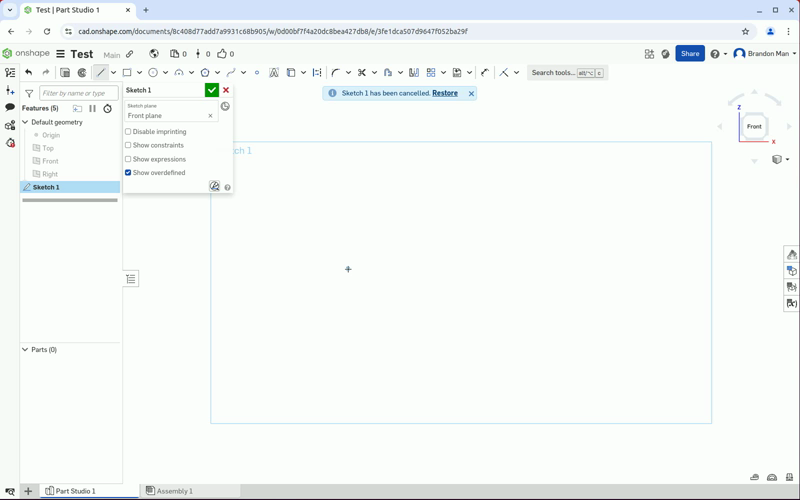
key_down(shift)
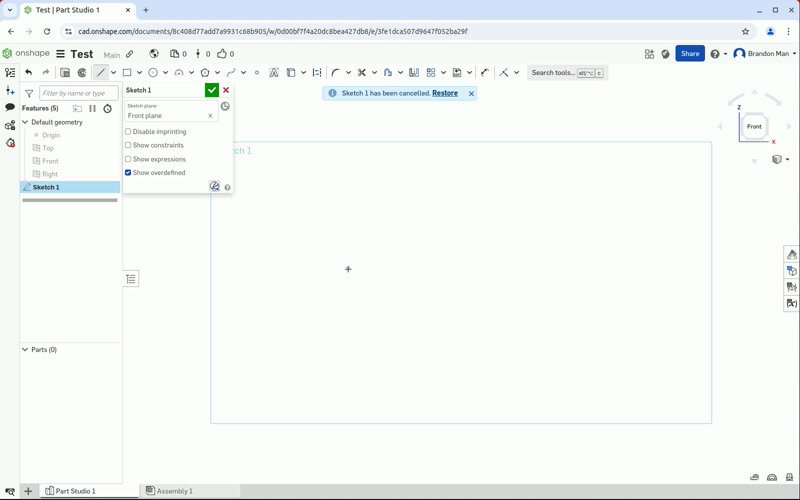
mouse_move(378, 268)
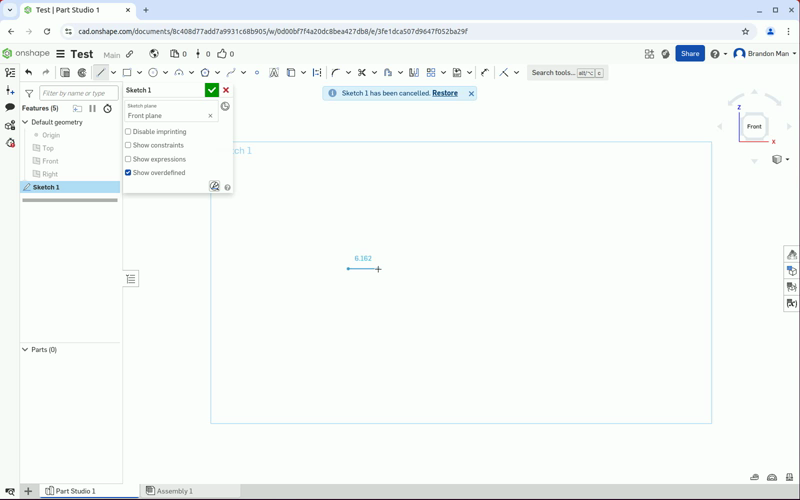
mouse_move(385, 268)
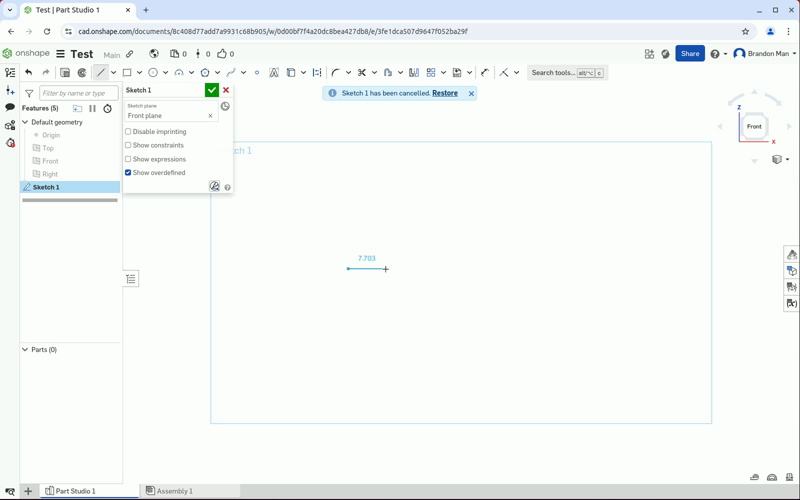
click(385, 268)
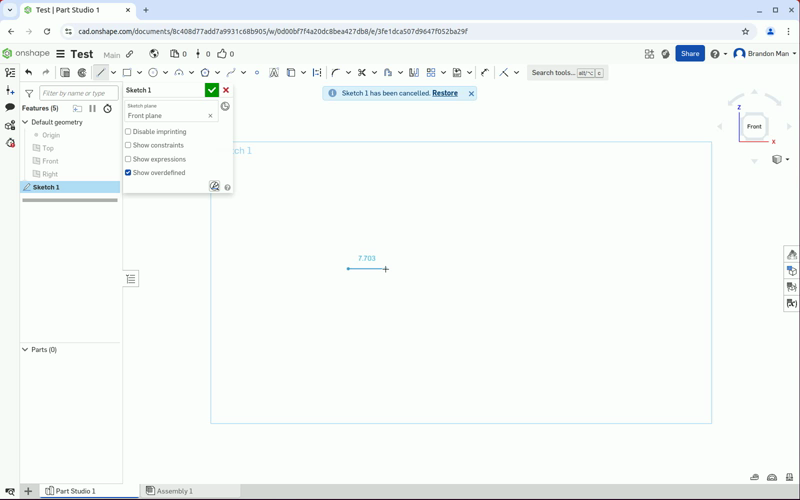
key_up(shift)
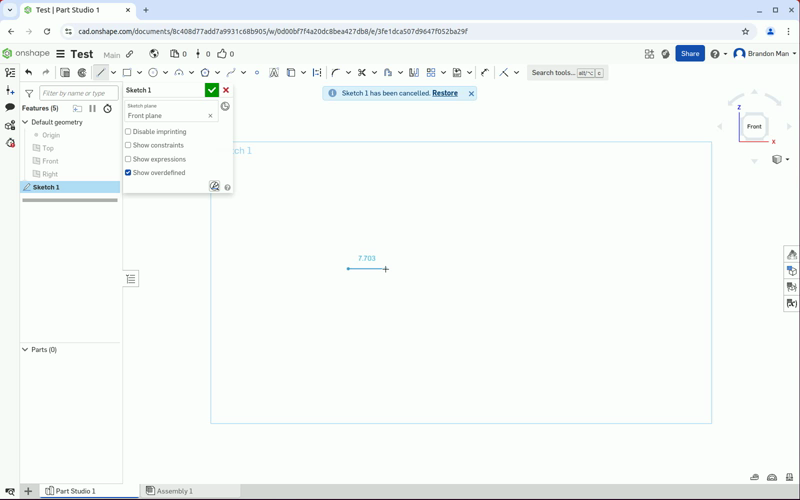
key_down(shift)
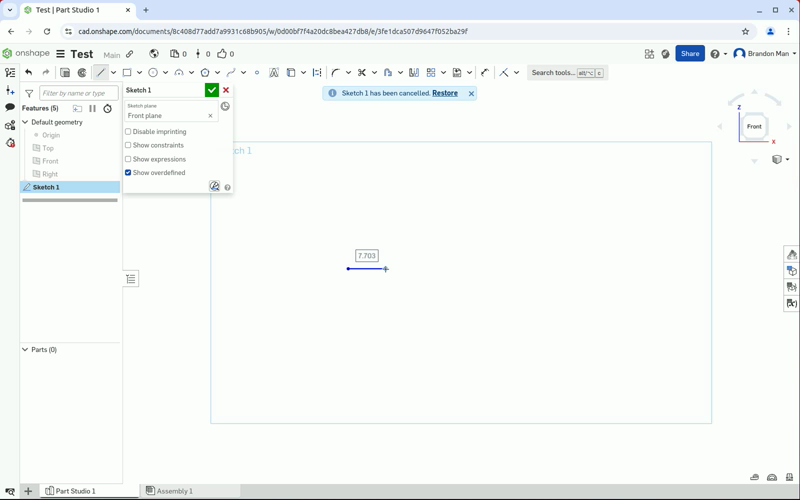
mouse_move(415, 268)
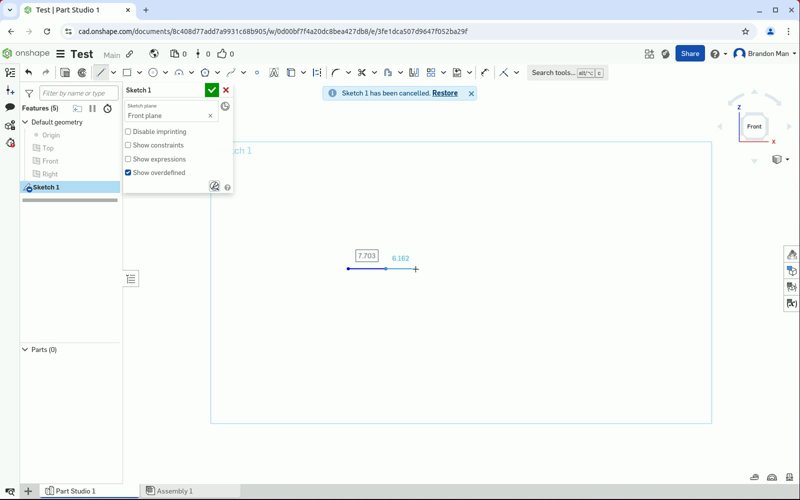
mouse_move(385, 223)
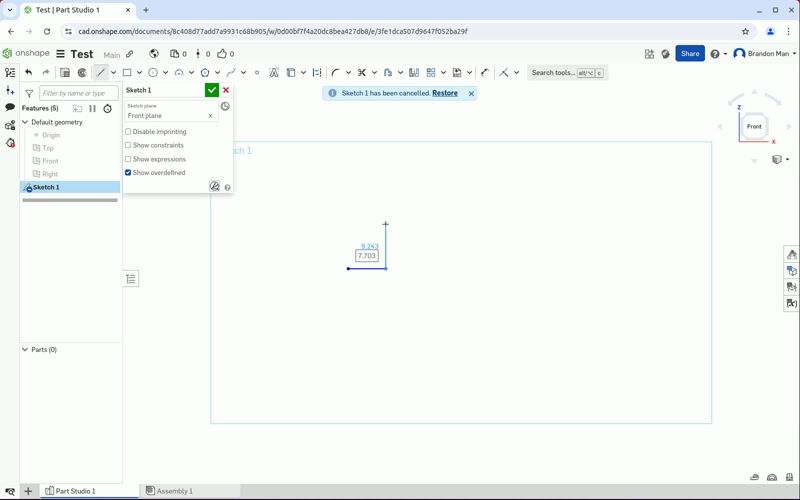
click(385, 223)
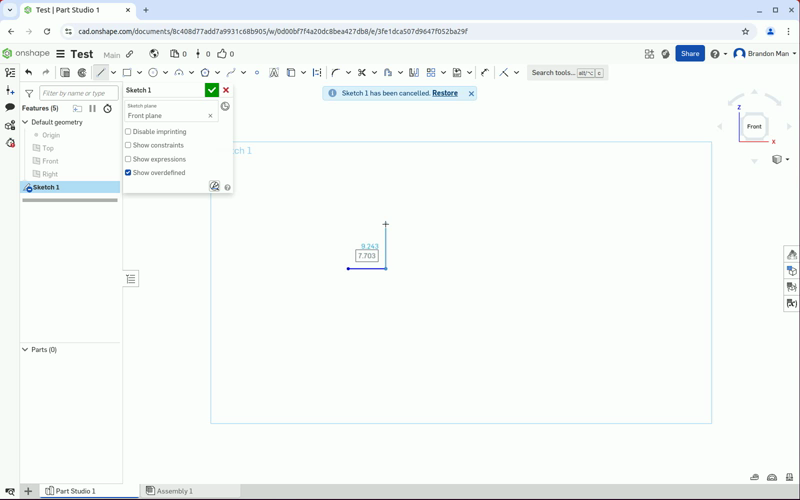
key_up(shift)
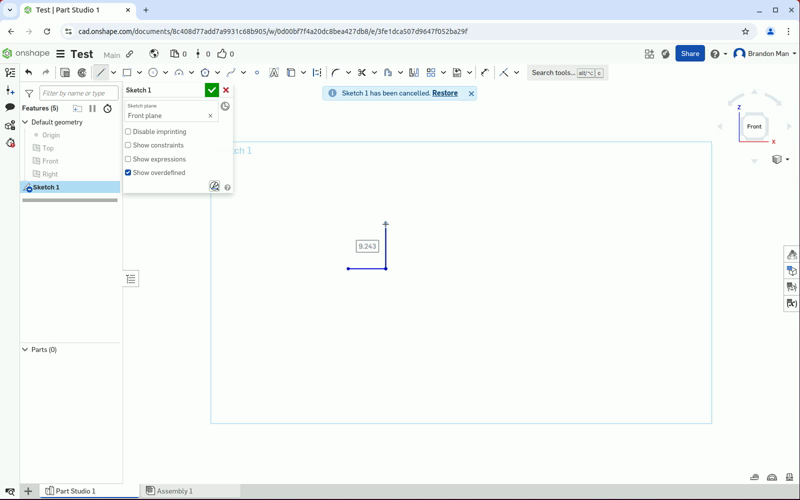
key_down(shift)
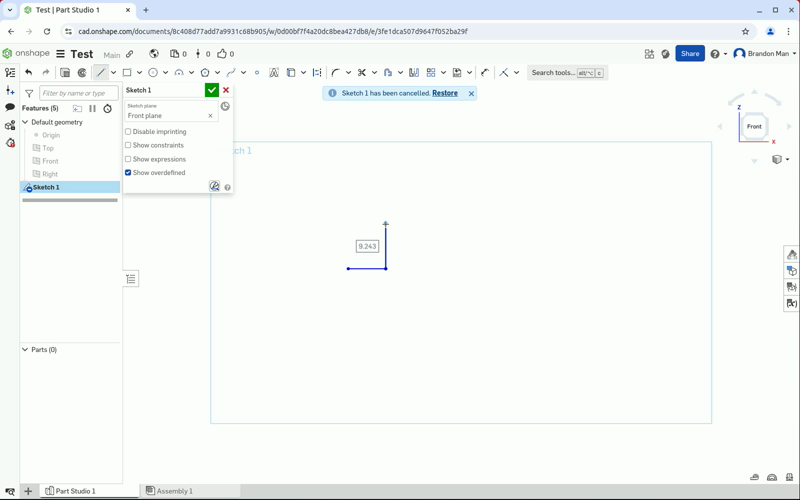
mouse_move(415, 223)
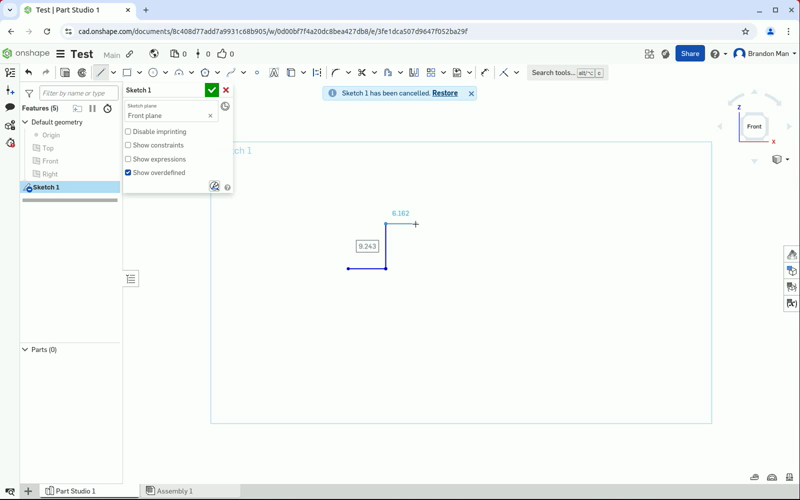
mouse_move(348, 223)
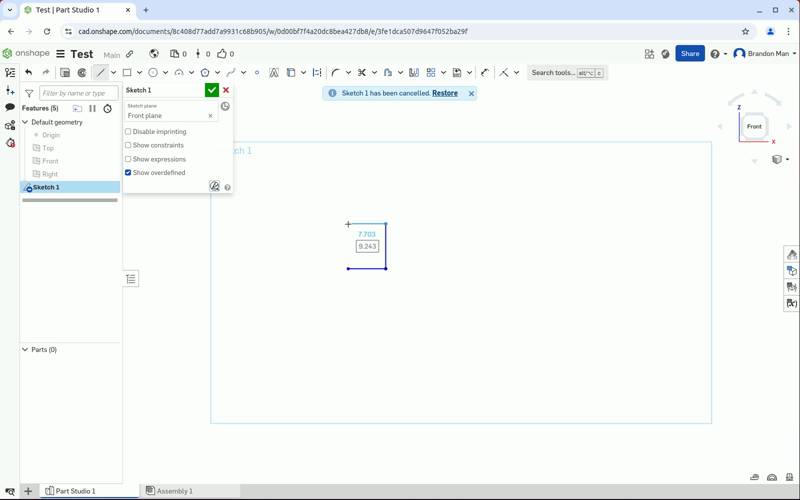
click(348, 223)
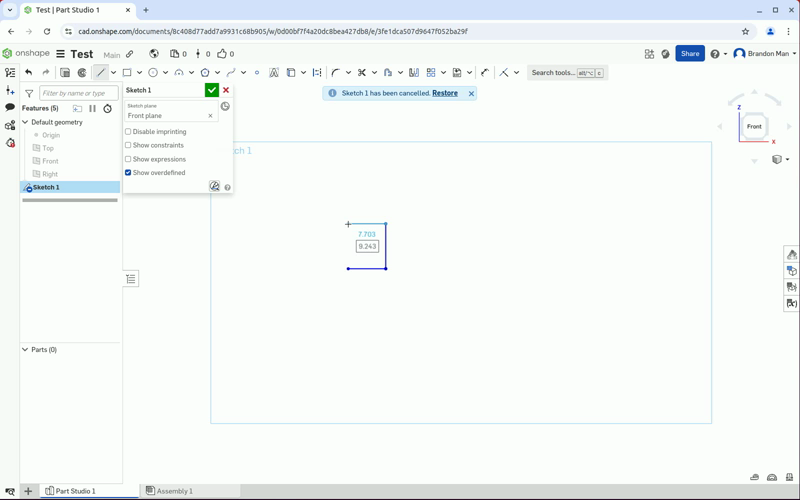
key_up(shift)
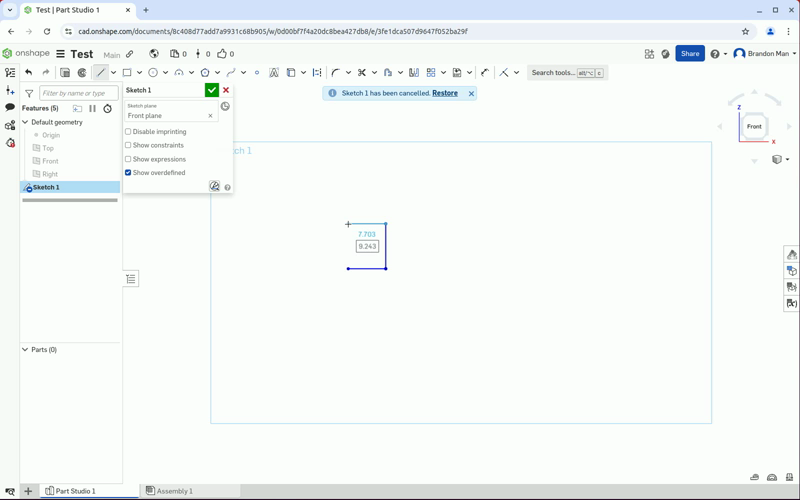
mouse_move(378, 223)
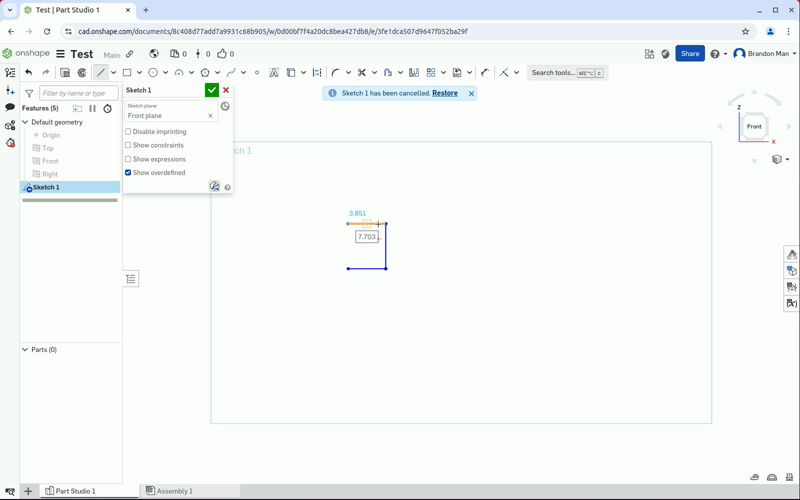
key_down(shift)
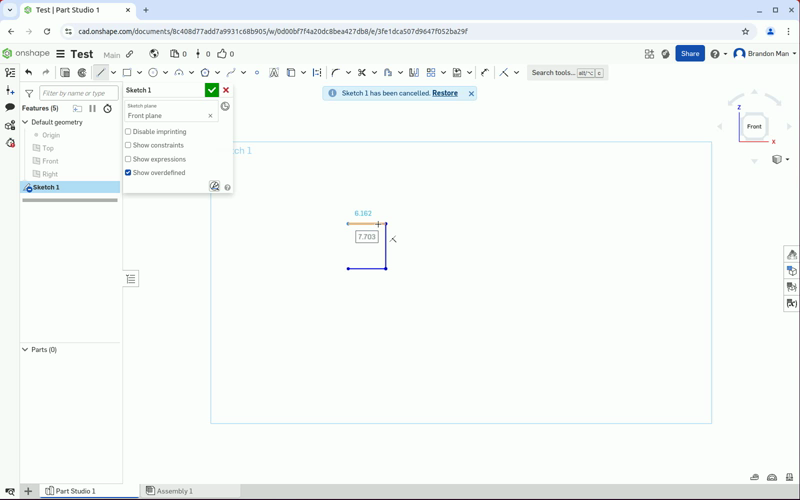
mouse_move(348, 268)
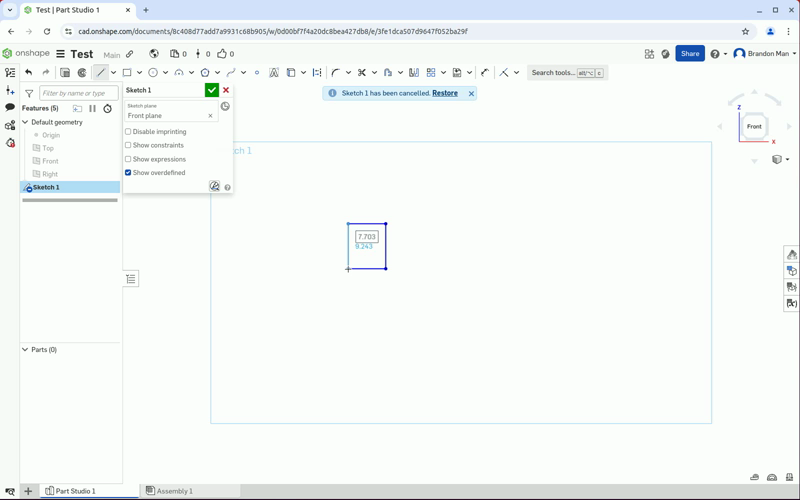
key_up(shift)
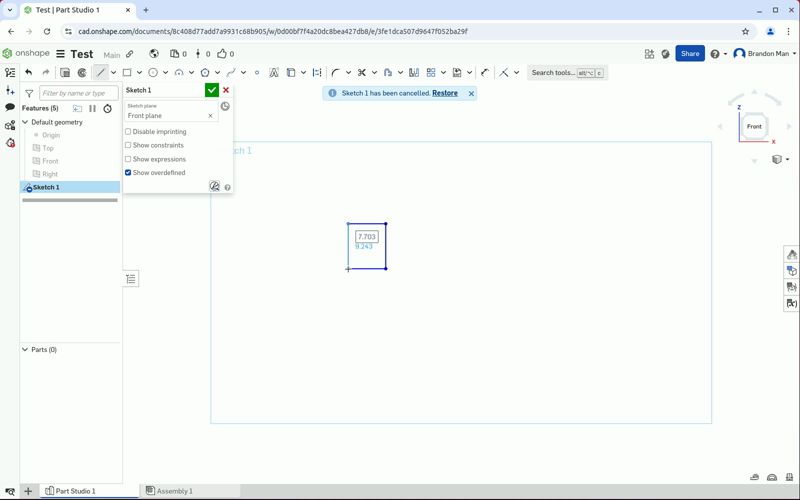
click(348, 268)
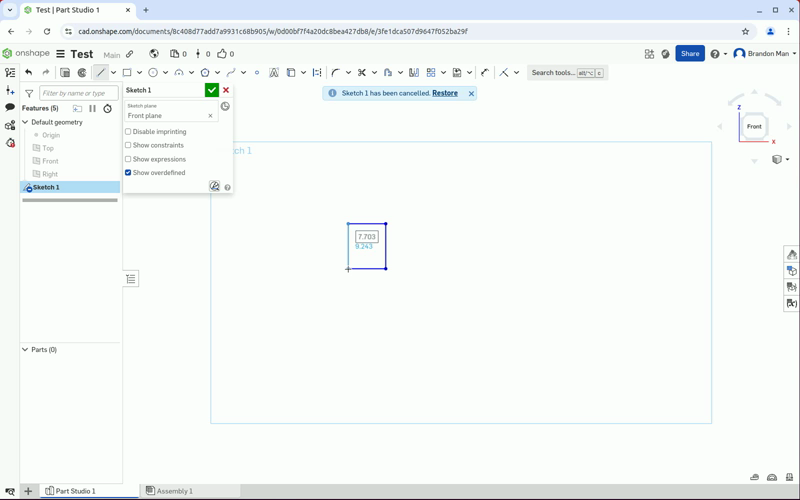
key(esc)
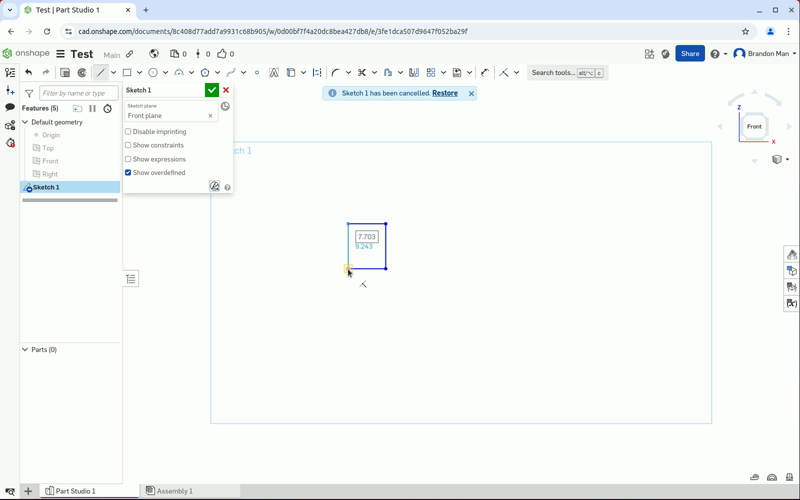
mouse_move(380, 257)
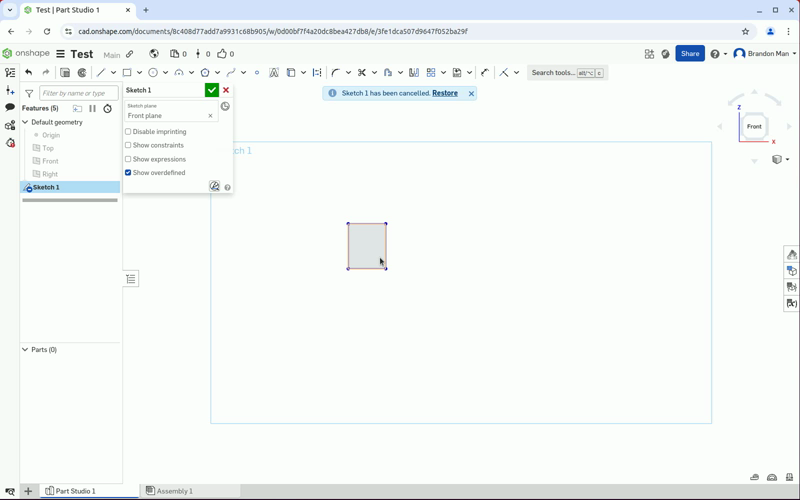
scroll(6)
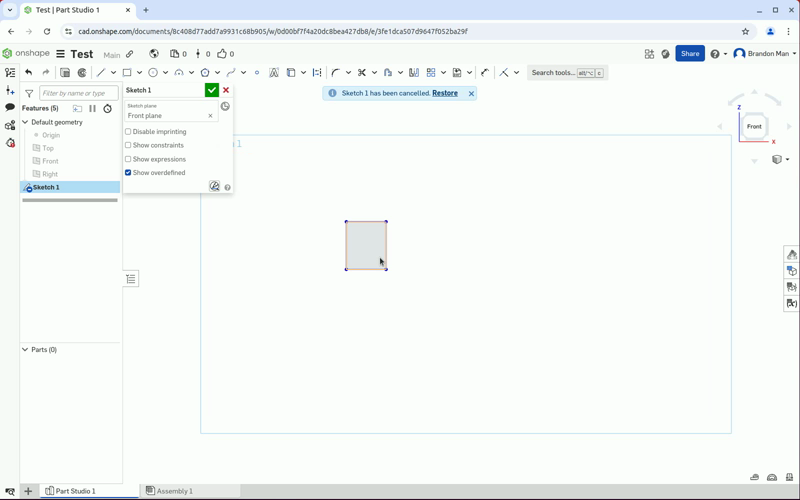
scroll(6)
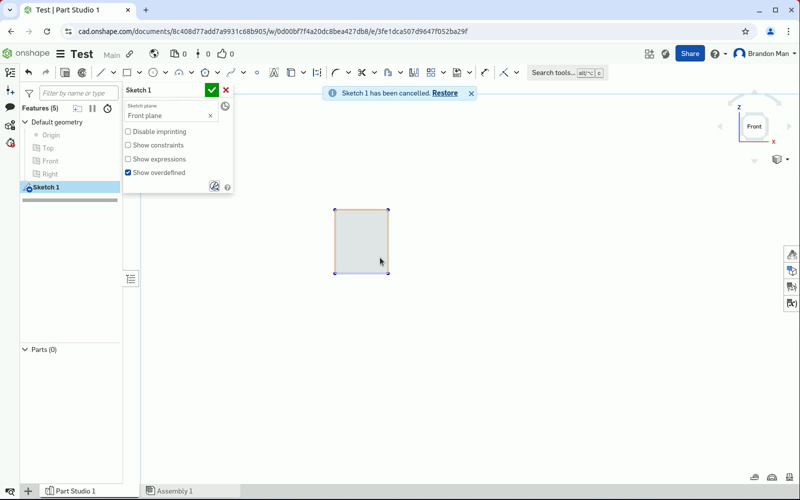
scroll(6)
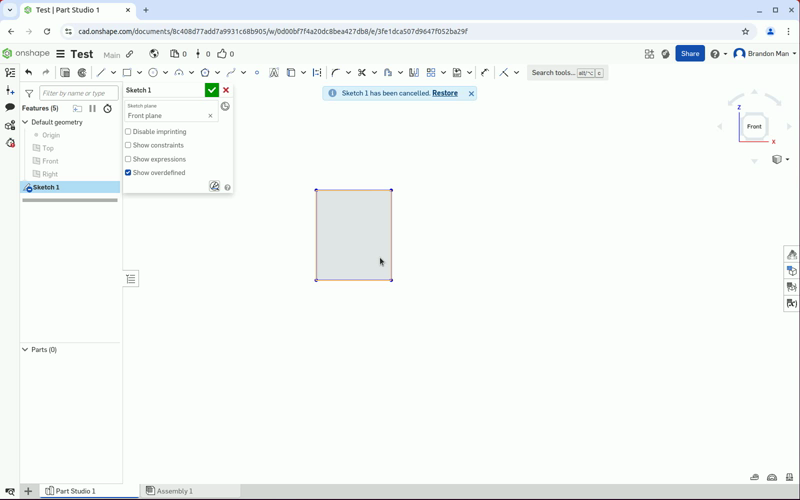
scroll(6)
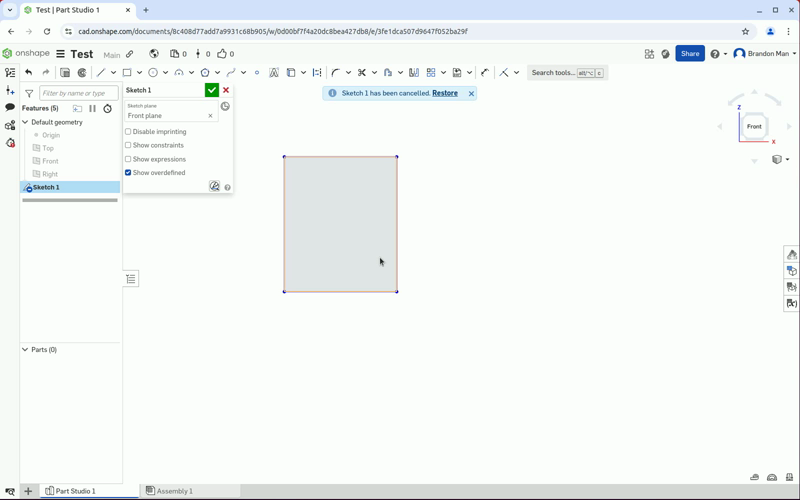
scroll(6)
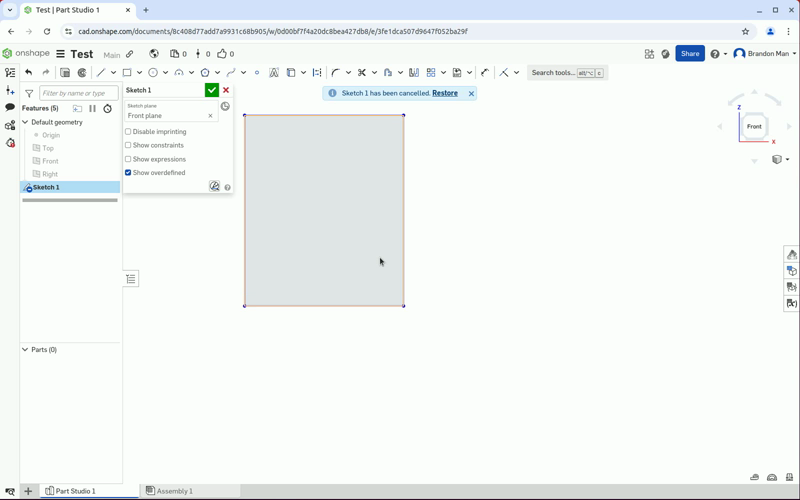
scroll(6)
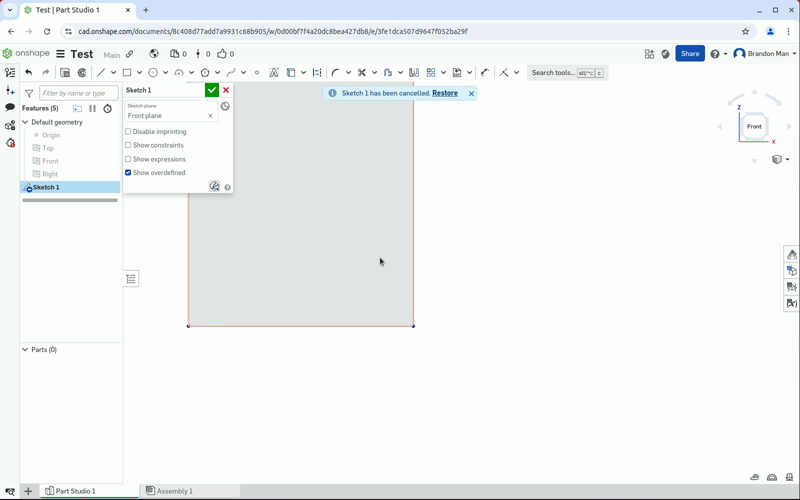
scroll(6)
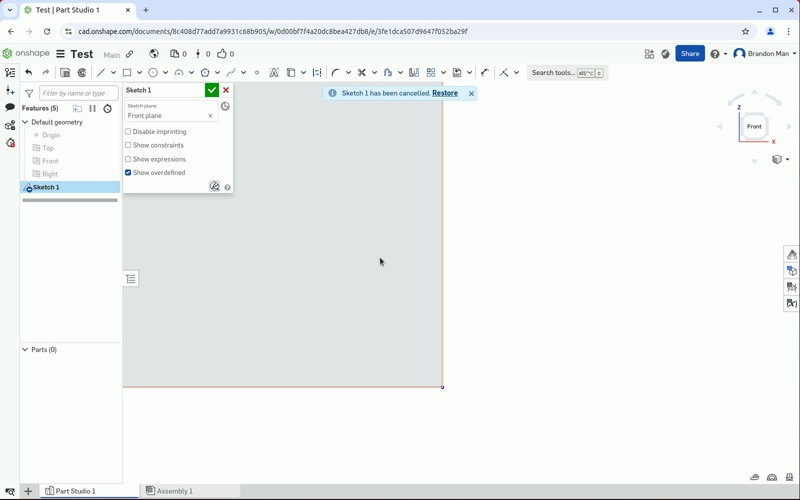
click(380, 257)
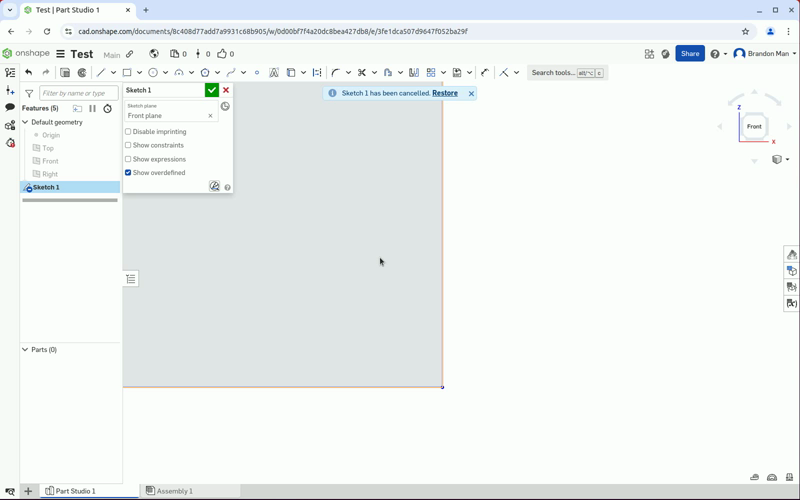
scroll(-6)
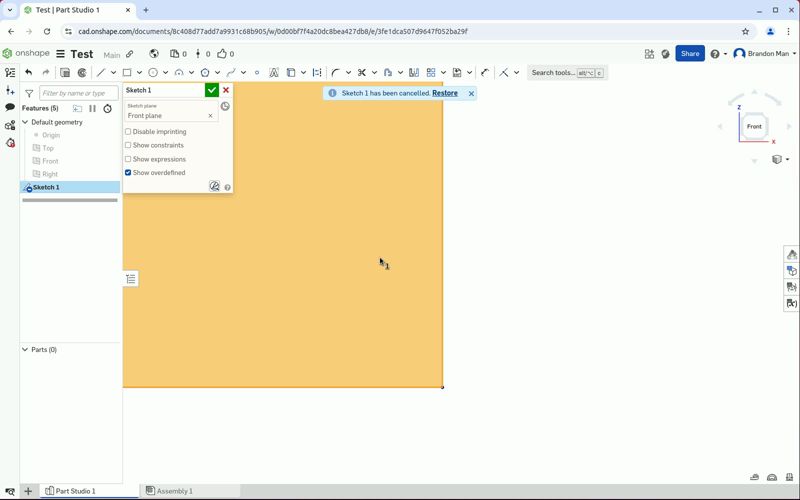
scroll(-6)
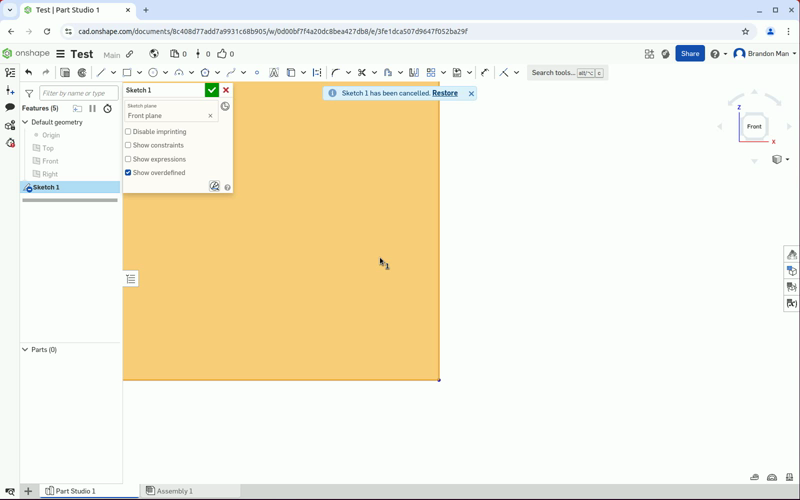
scroll(-6)
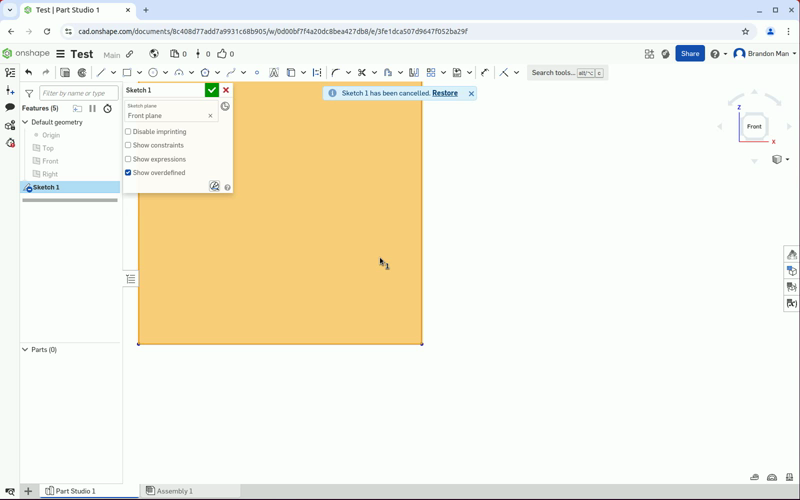
scroll(-6)
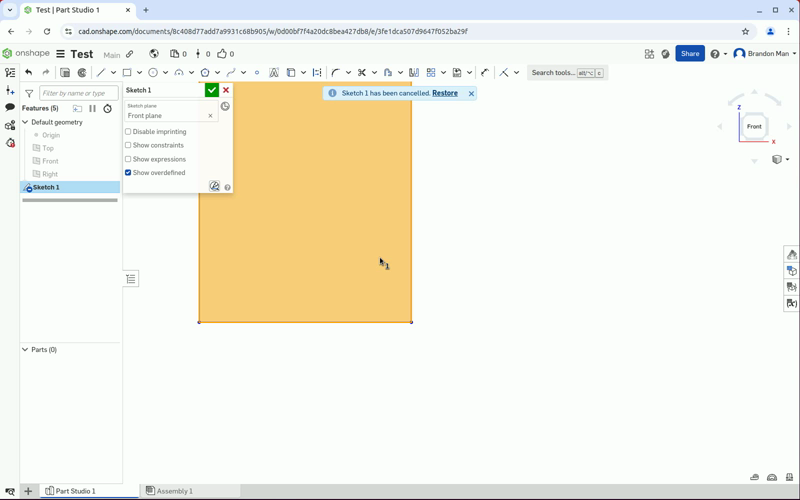
scroll(-6)
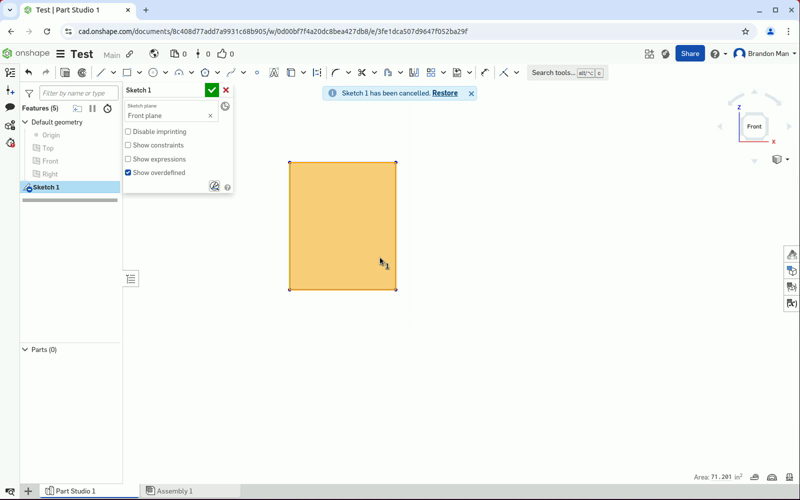
scroll(-6)
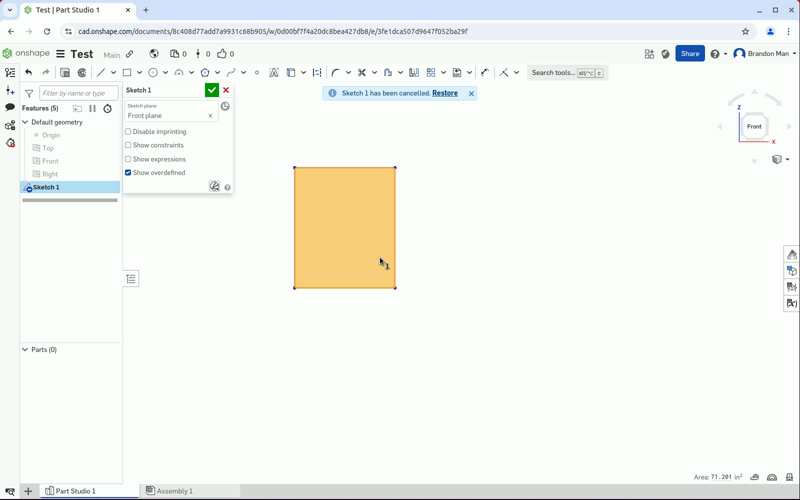
scroll(-6)
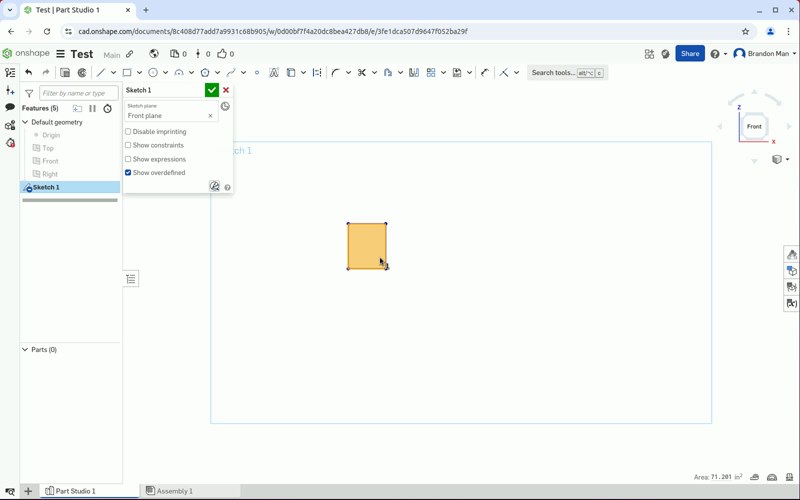
mouse_move(73, 352)
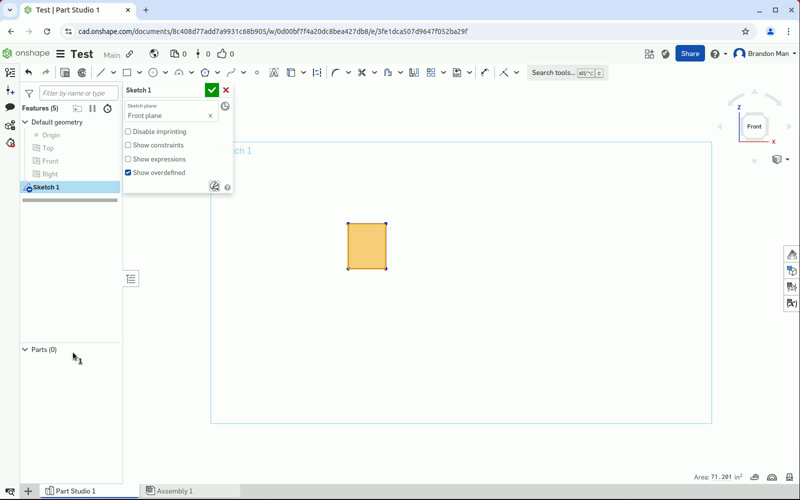
key(shift+y)
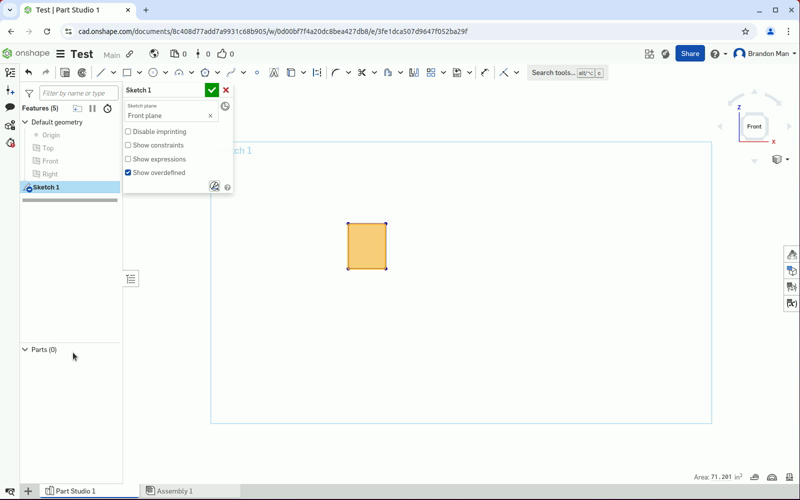
key(shift+e)
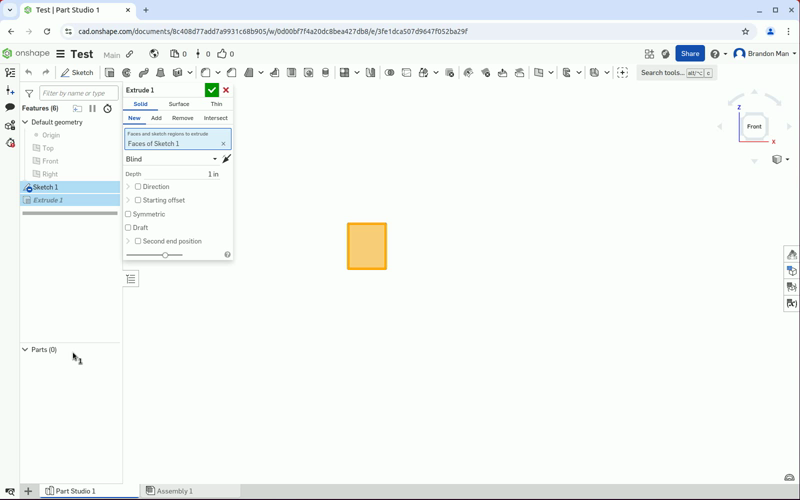
mouse_move(143, 106)
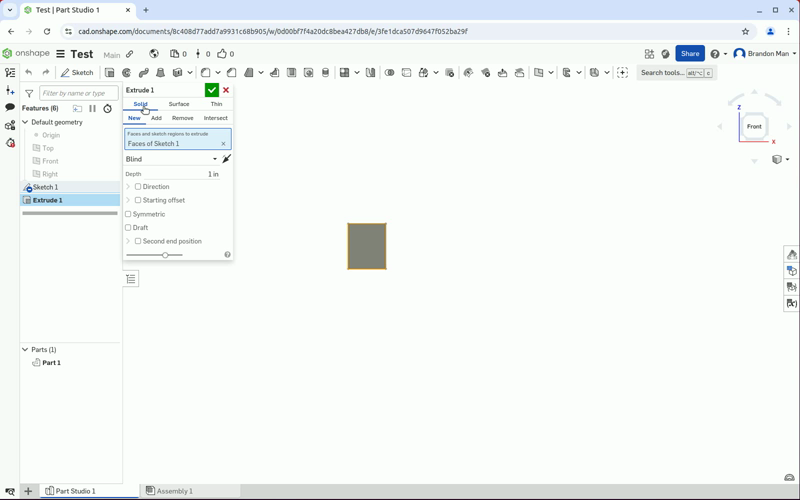
click(143, 106)
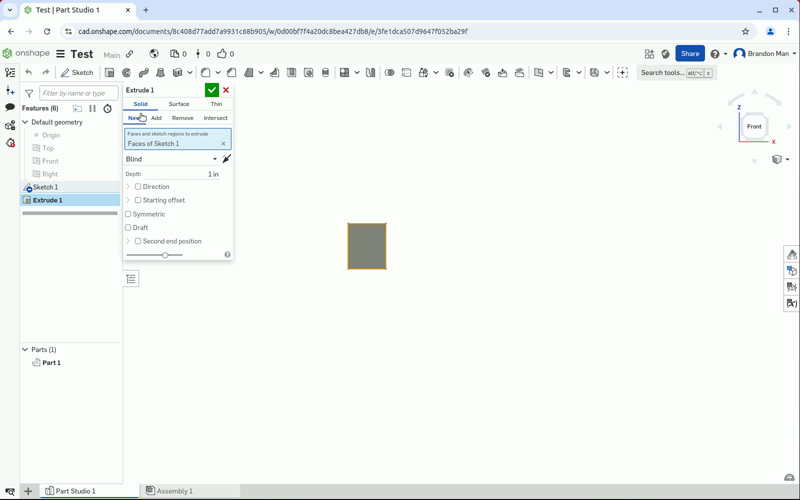
mouse_move(137, 120)
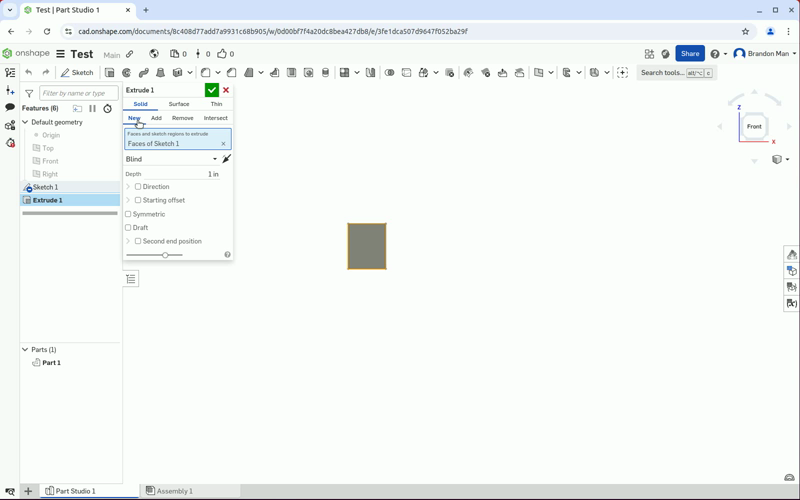
click(137, 120)
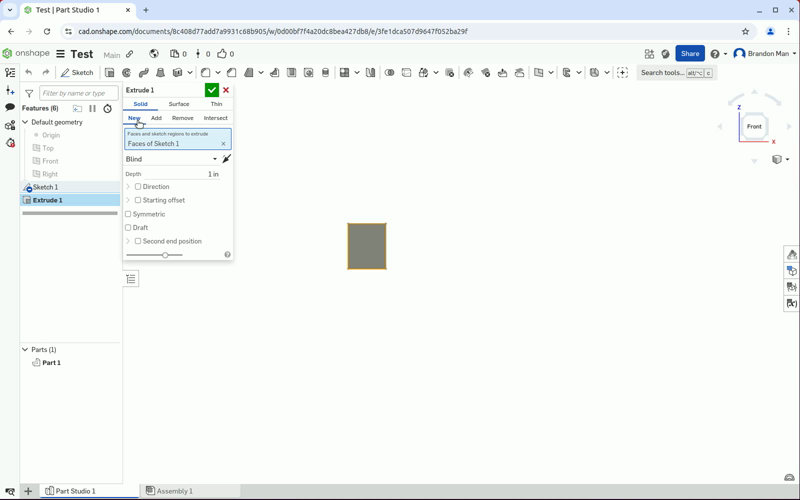
key(tab, 4)
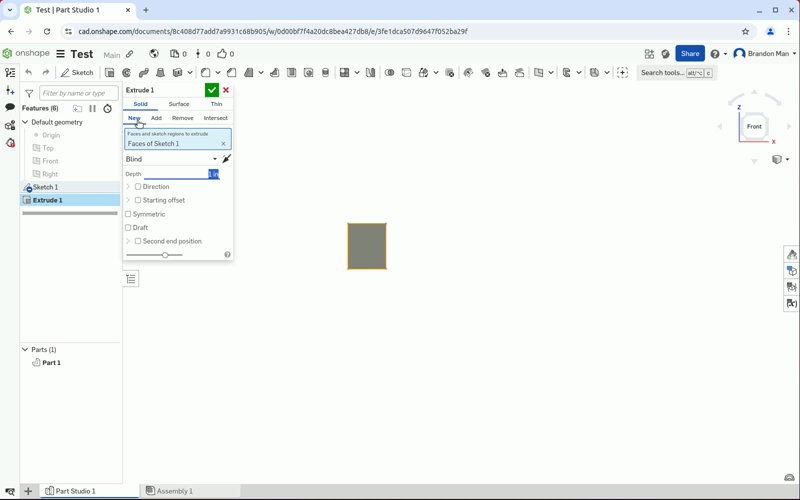
text(4.092)
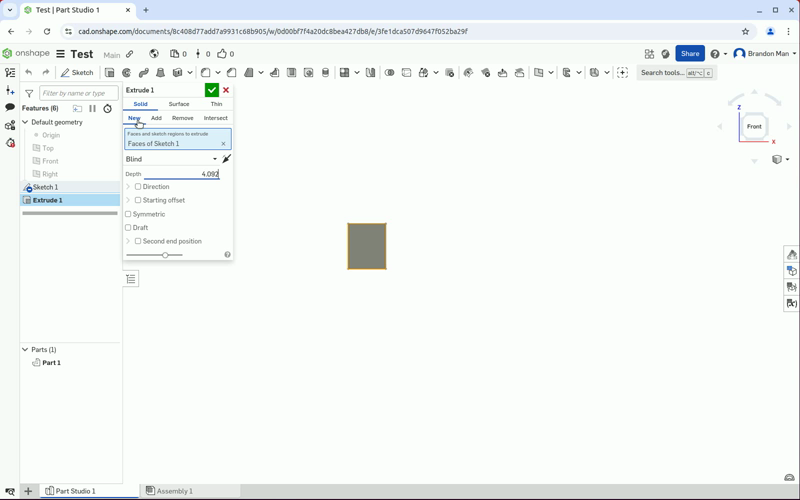
key(enter)
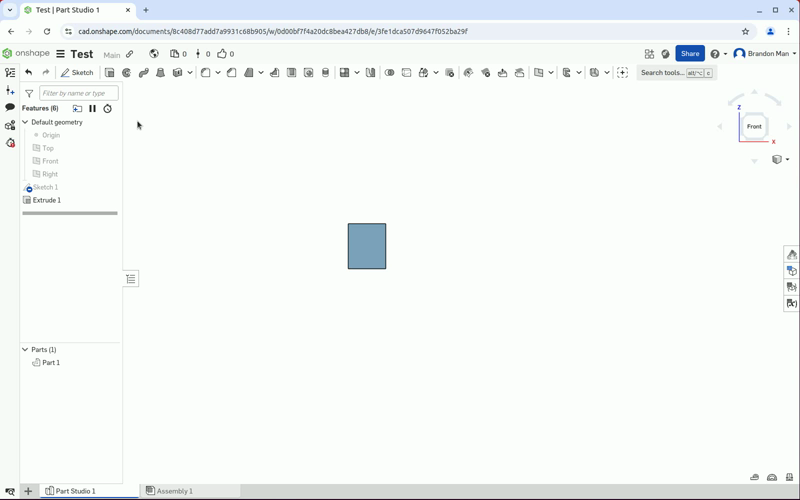
key(shift+h)
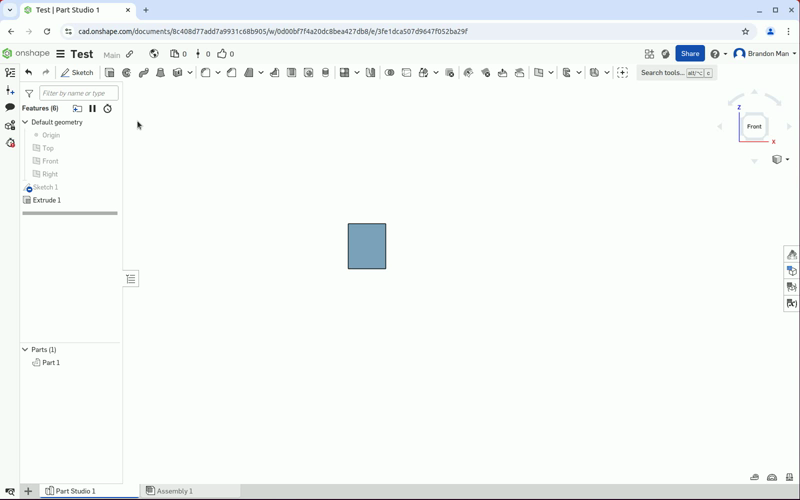
key(shift+h)
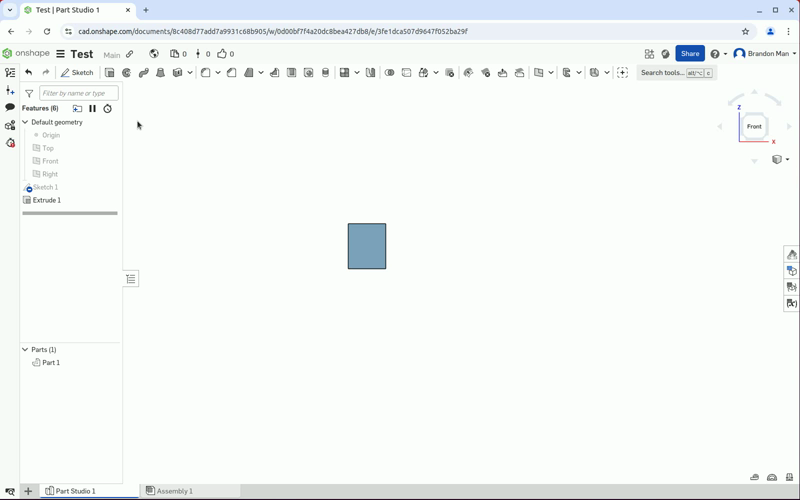
mouse_move(73, 189)
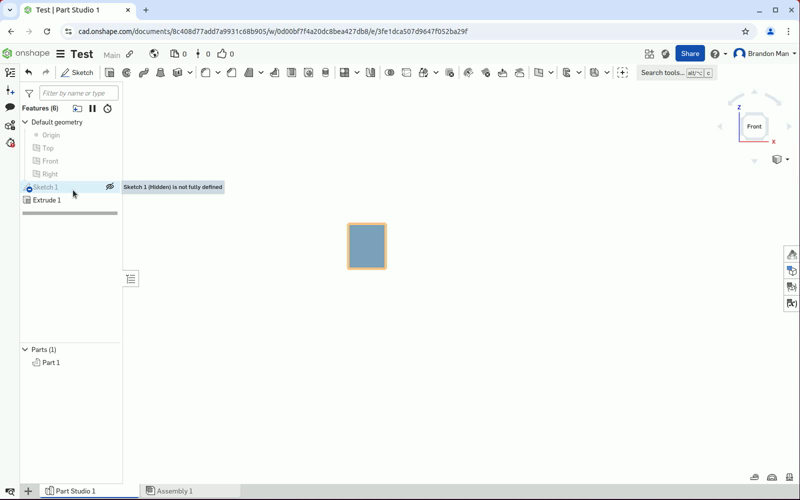
click(73, 189)
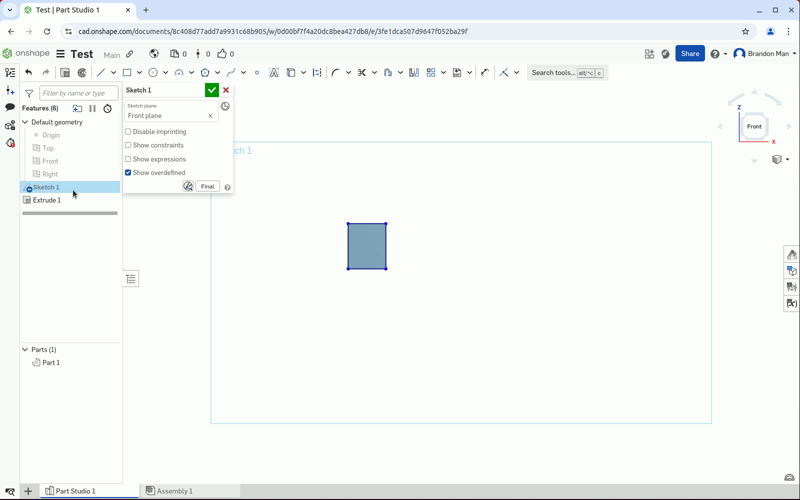
mouse_move(229, 92)
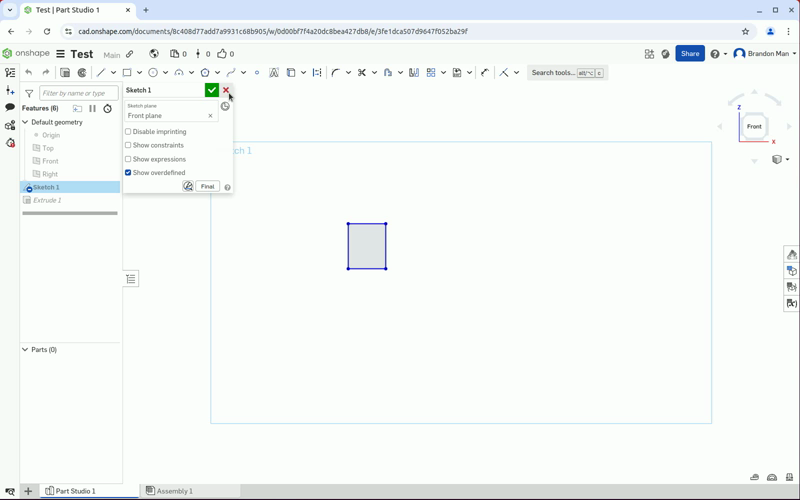
click(229, 92)
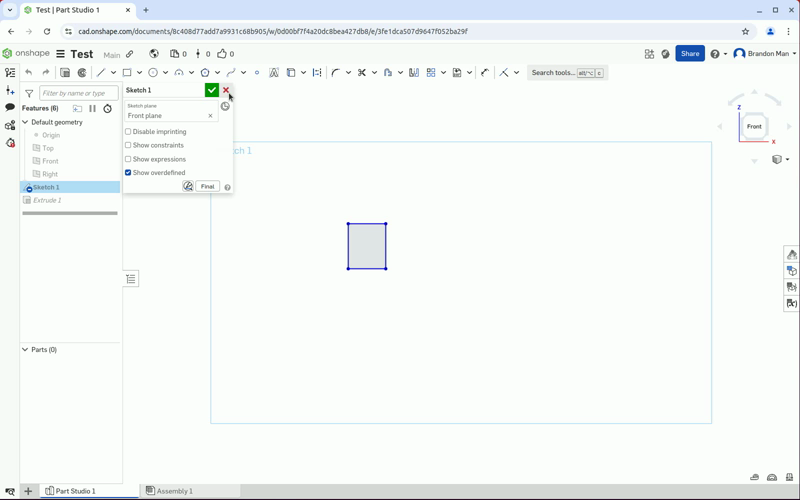
key(shift+s)
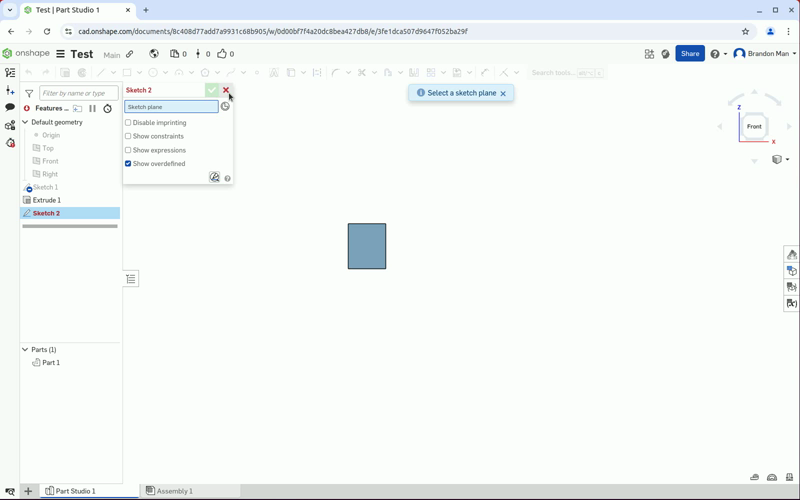
mouse_move(73, 163)
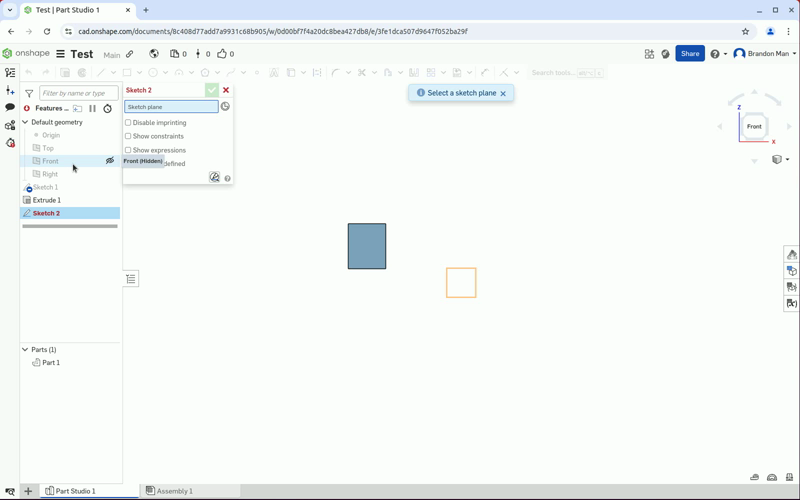
click(73, 163)
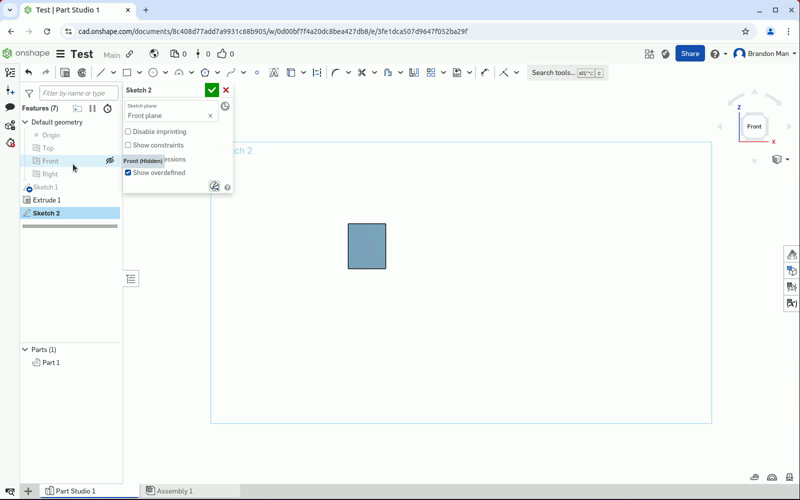
mouse_move(73, 352)
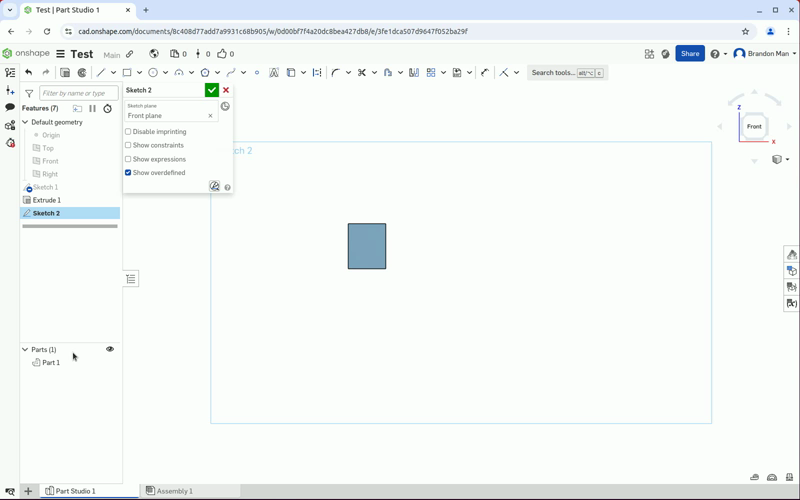
key(y)
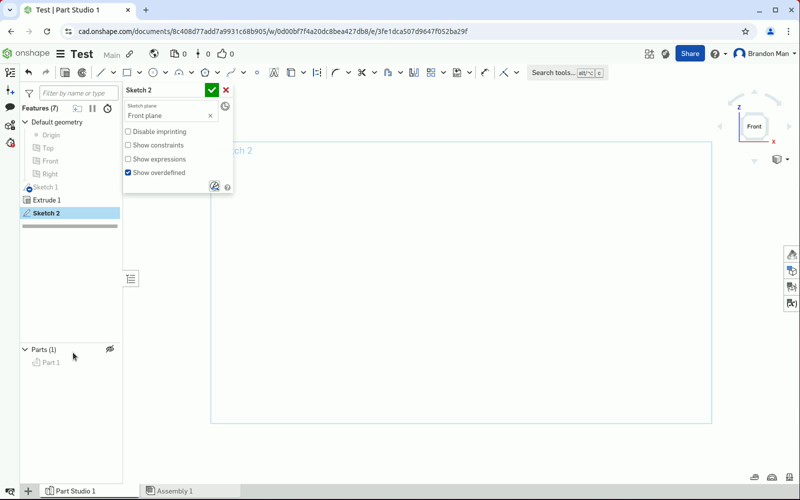
key(l)
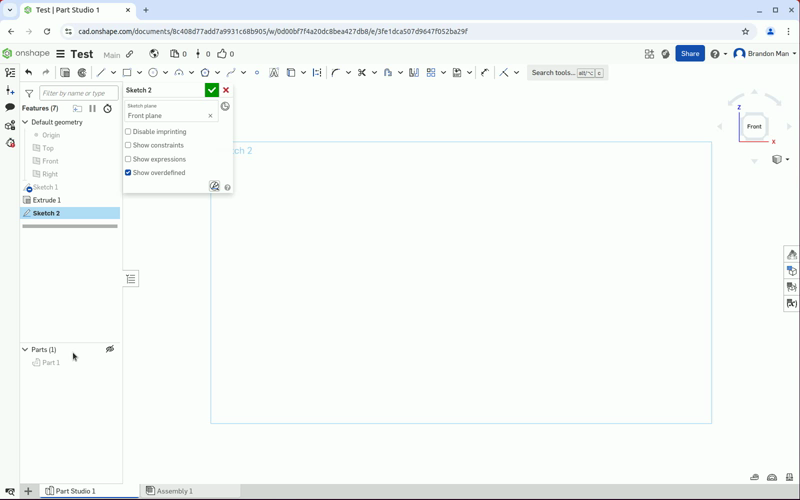
key_down(shift)
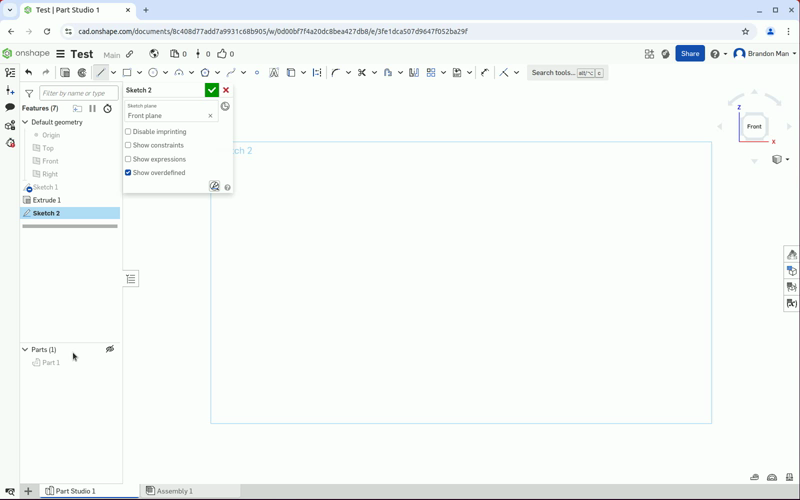
mouse_move(458, 271)
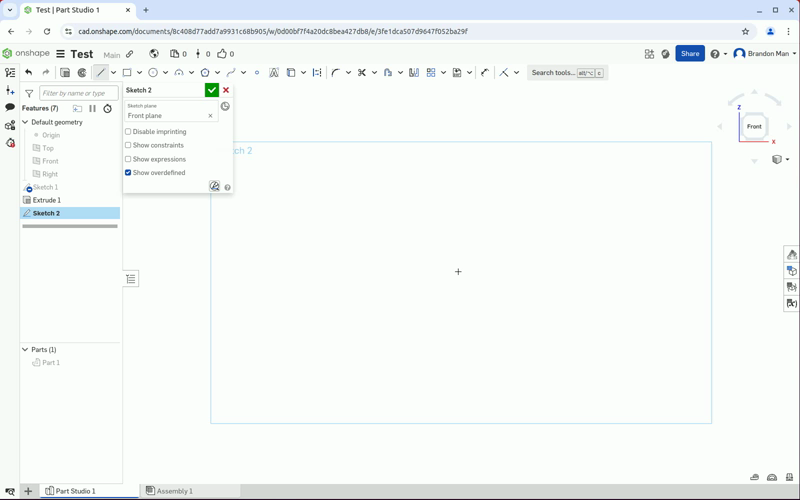
click(458, 271)
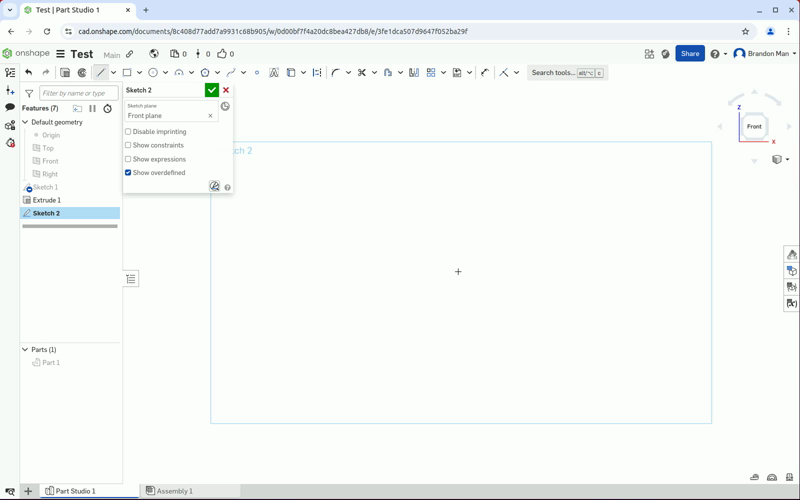
key_up(shift)
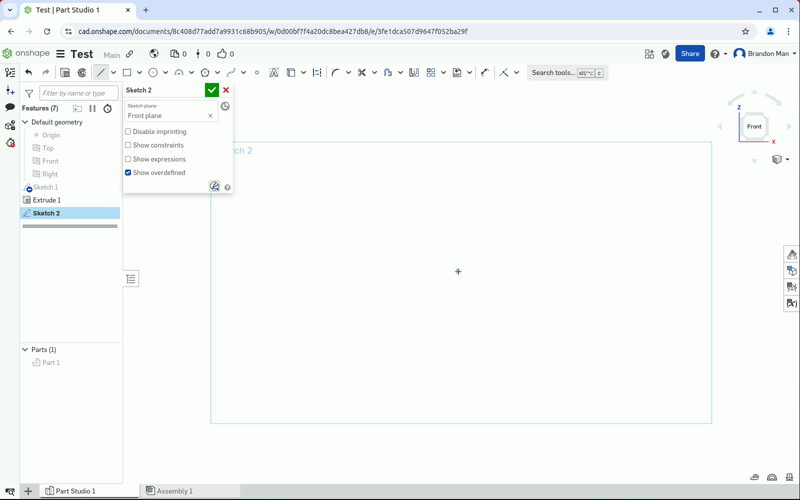
key_down(shift)
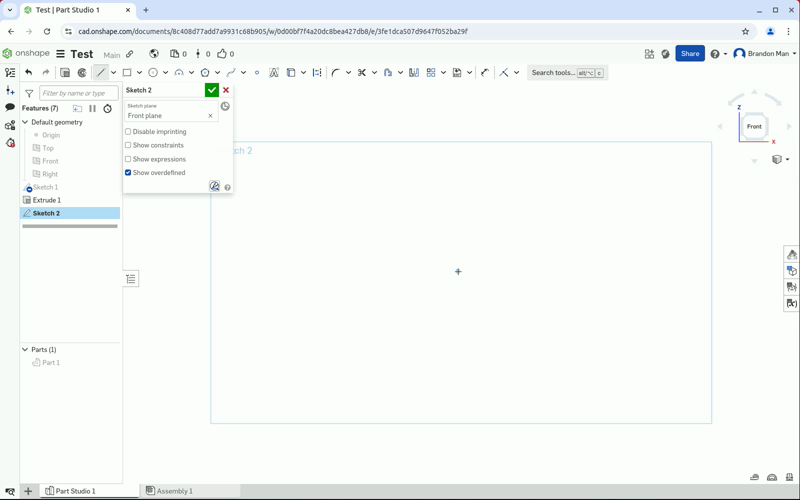
mouse_move(488, 271)
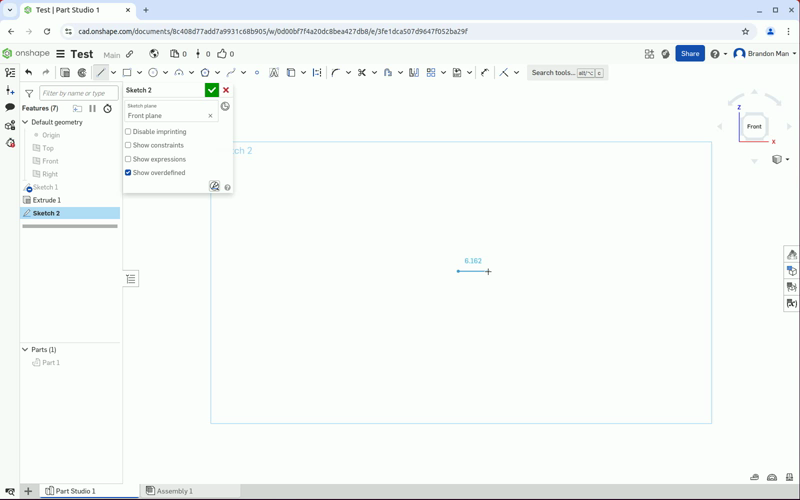
mouse_move(489, 271)
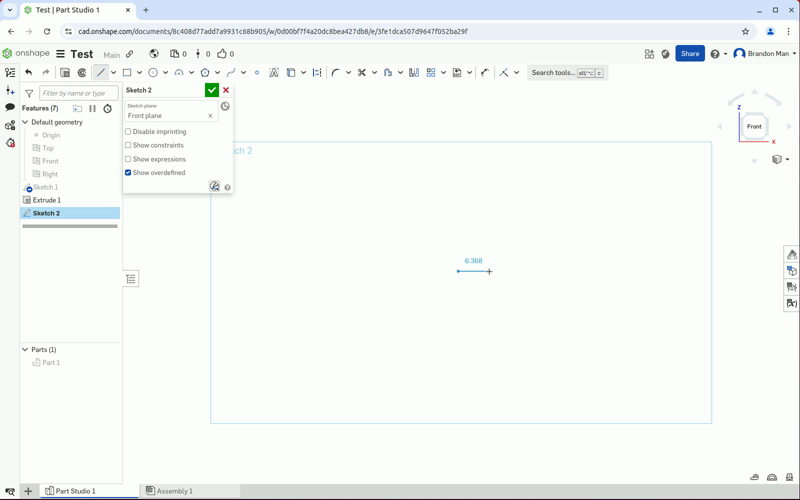
click(489, 271)
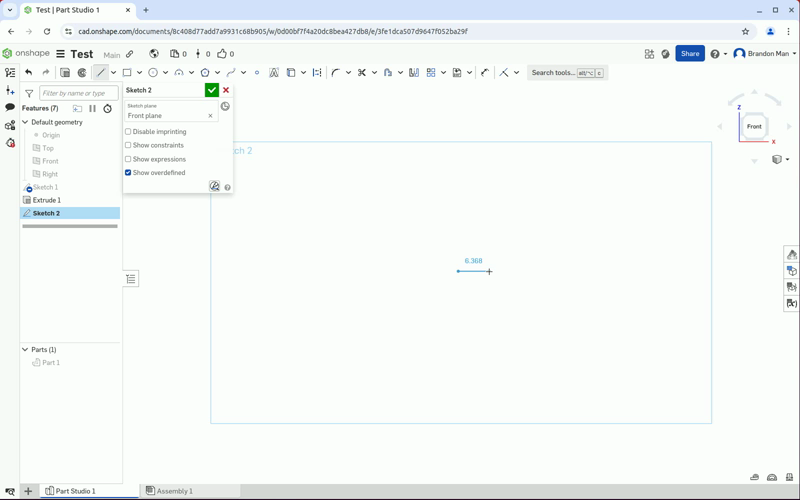
key_up(shift)
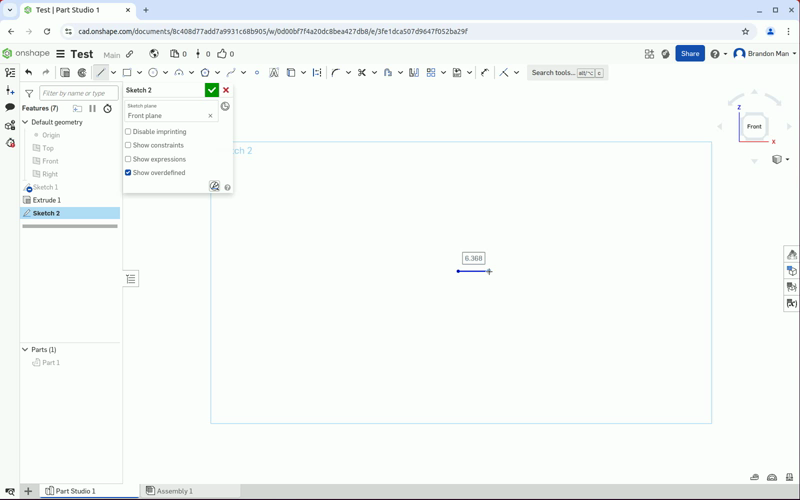
key_down(shift)
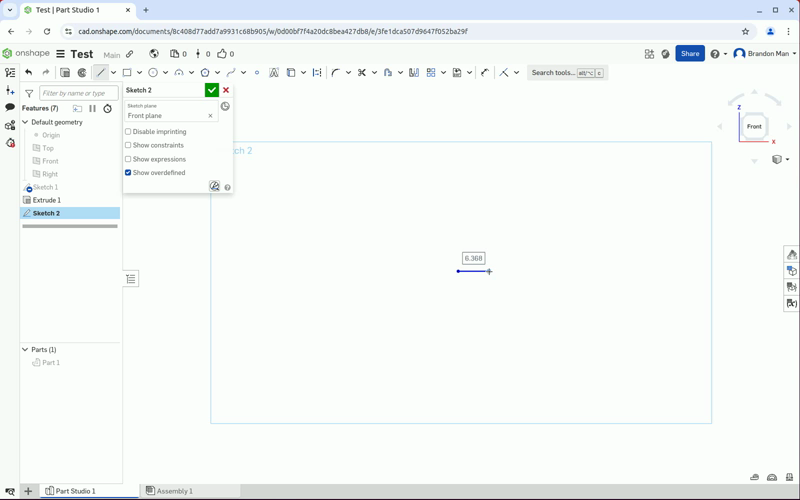
mouse_move(519, 271)
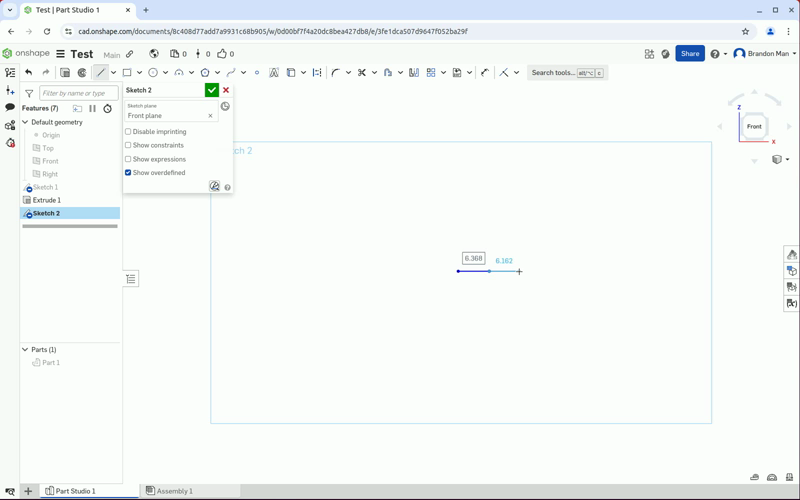
mouse_move(489, 222)
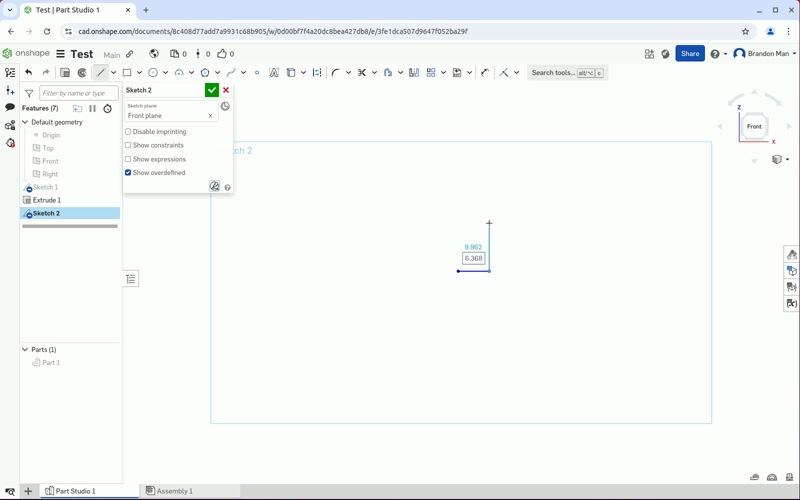
click(489, 222)
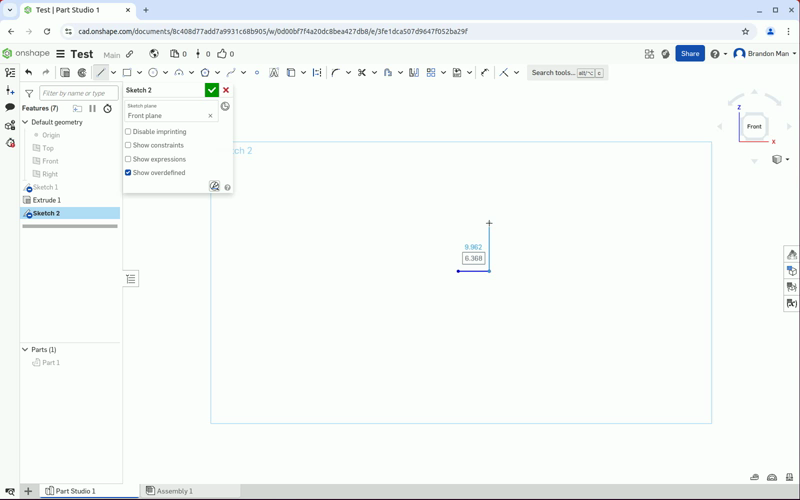
key_up(shift)
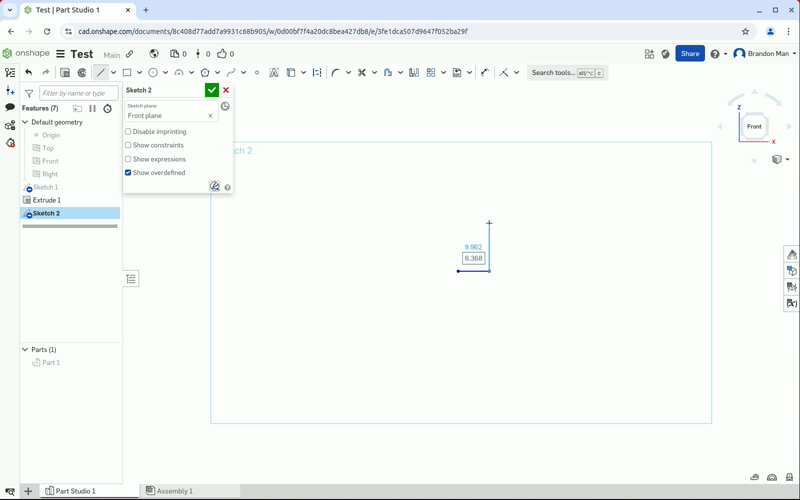
key_down(shift)
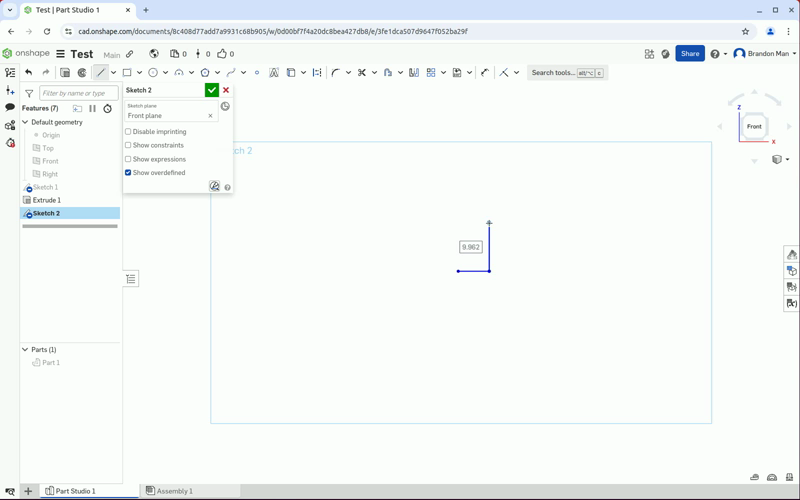
mouse_move(519, 222)
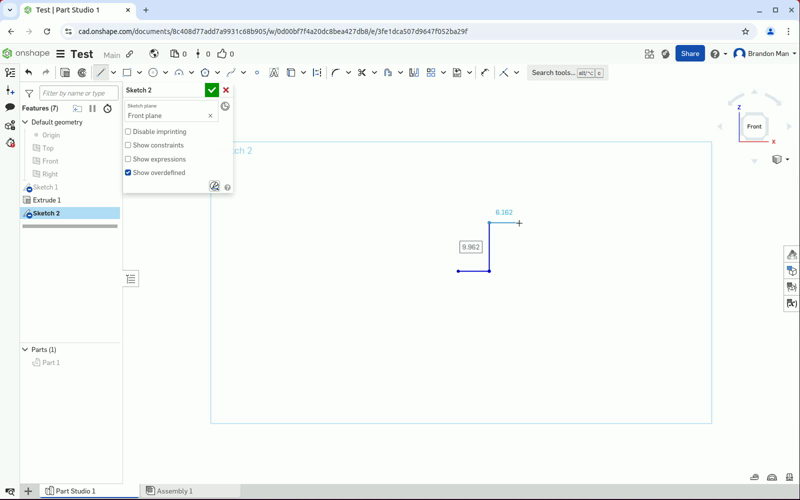
mouse_move(458, 222)
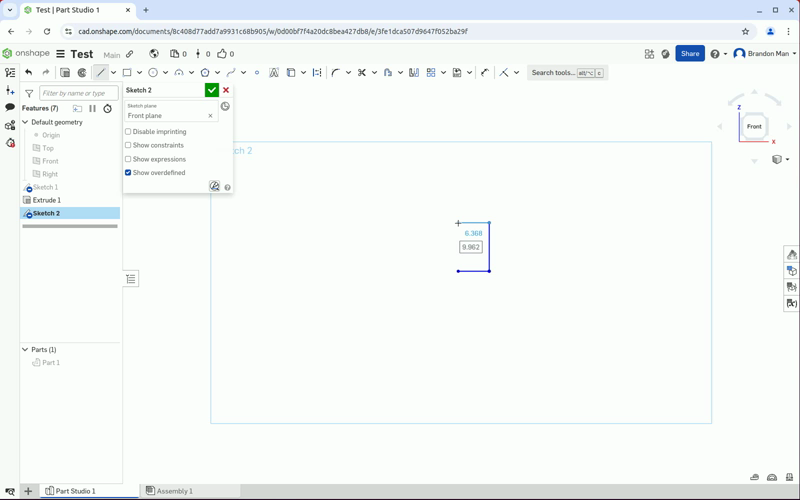
click(458, 222)
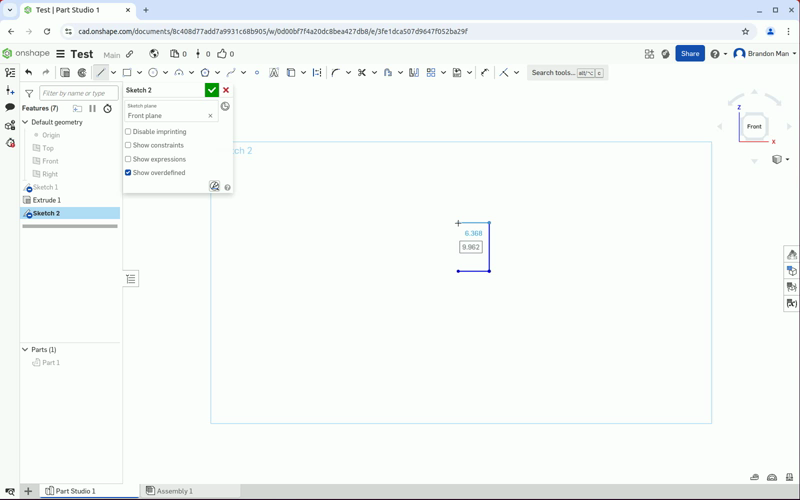
key_up(shift)
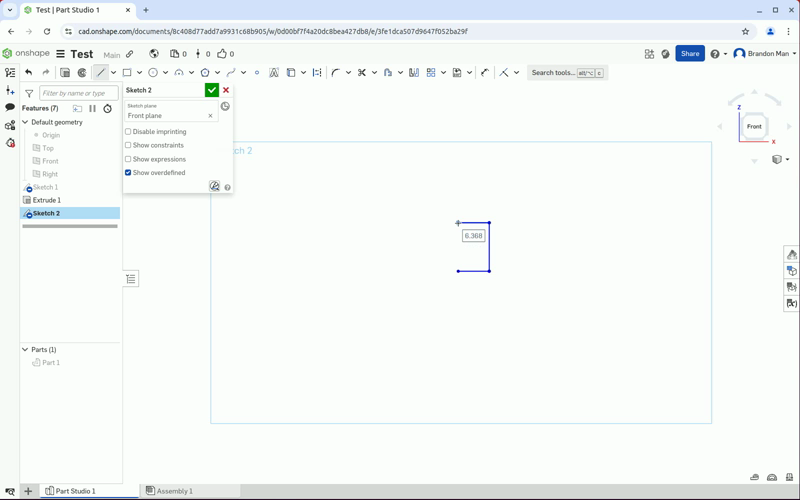
mouse_move(488, 222)
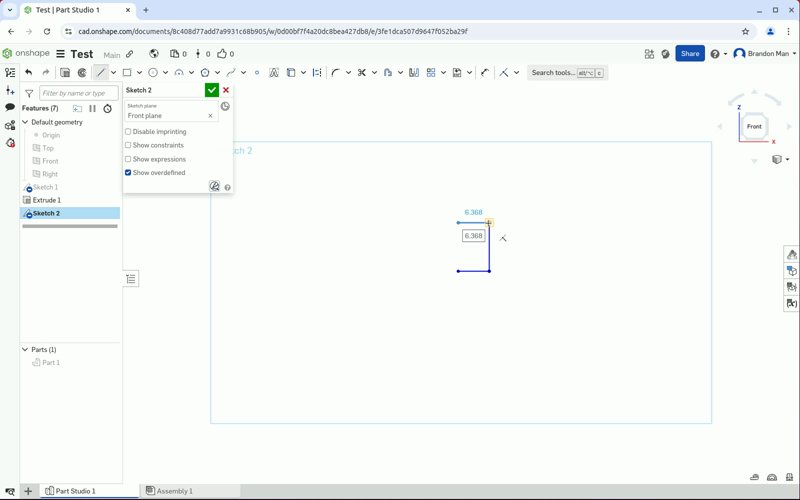
key_down(shift)
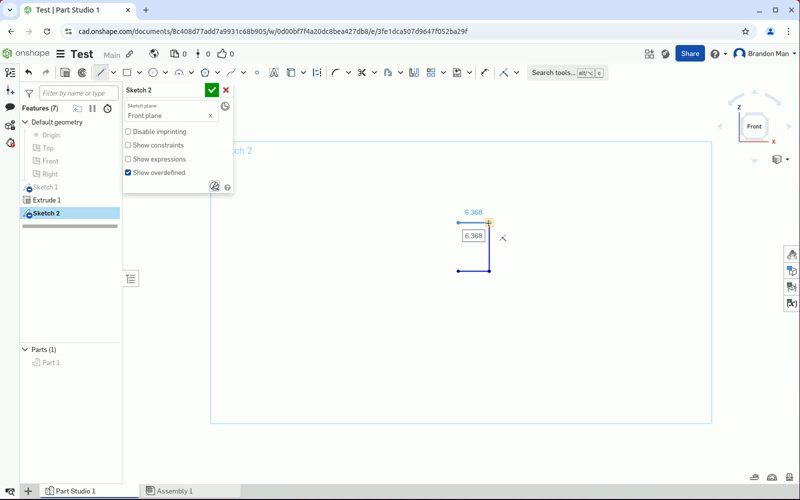
mouse_move(458, 271)
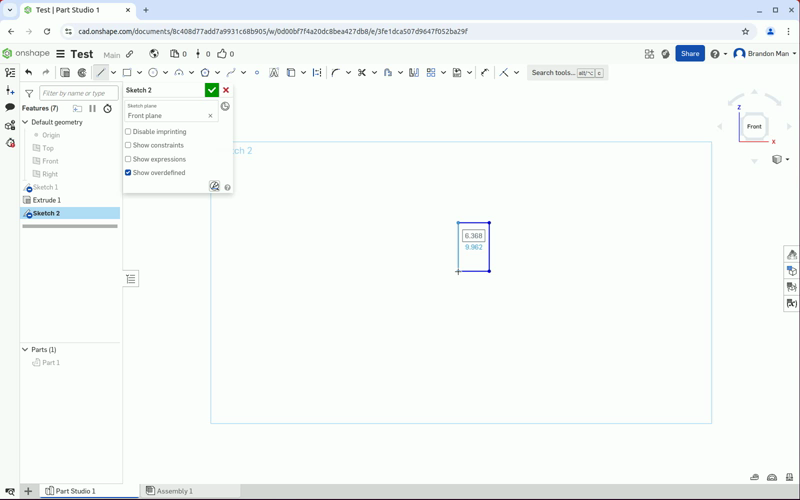
key_up(shift)
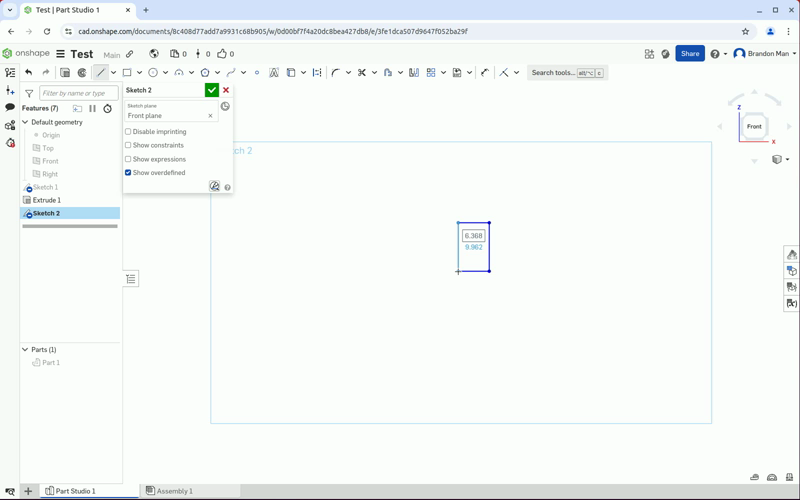
click(458, 271)
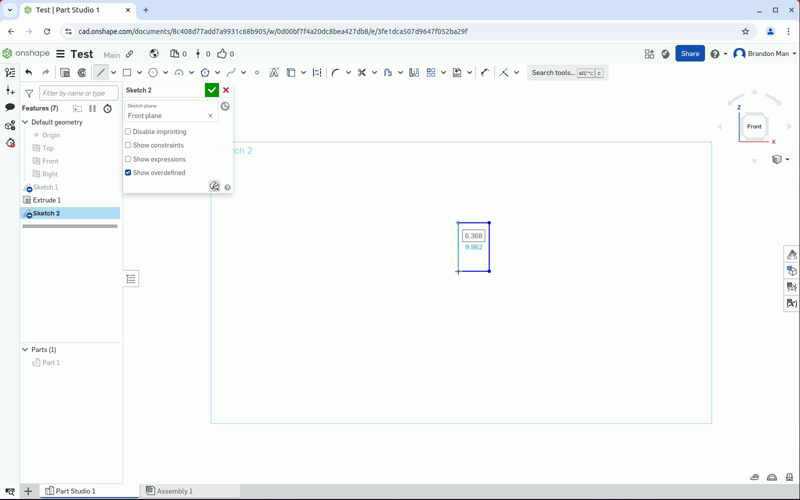
key(esc)
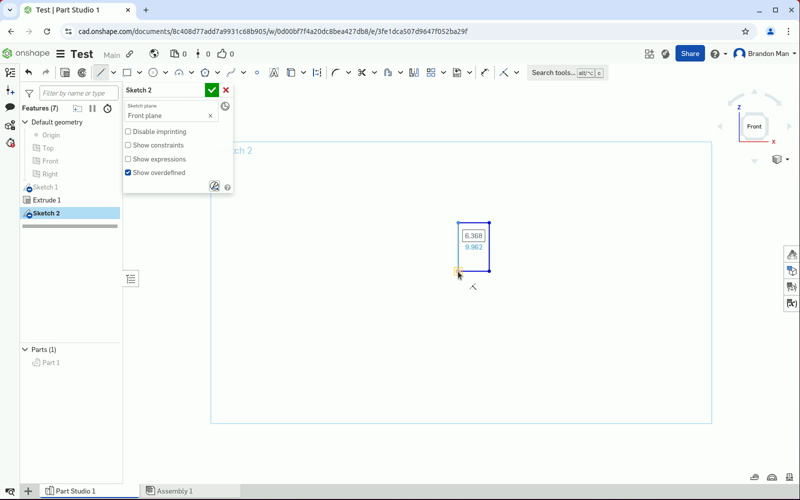
mouse_move(473, 256)
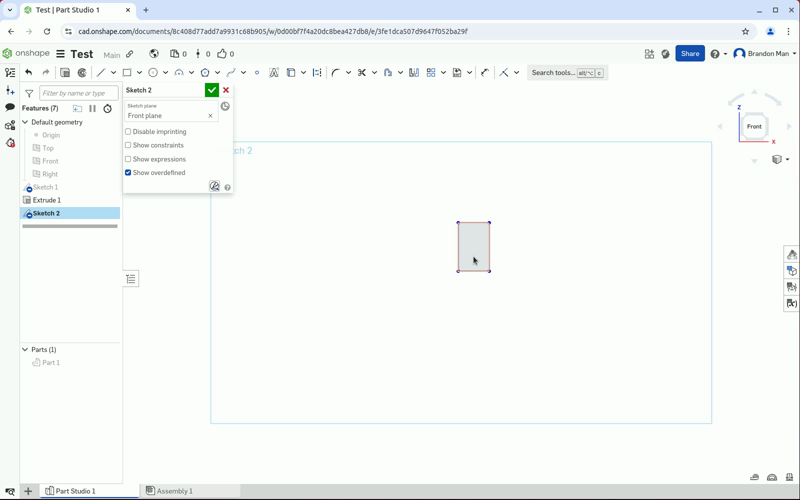
scroll(6)
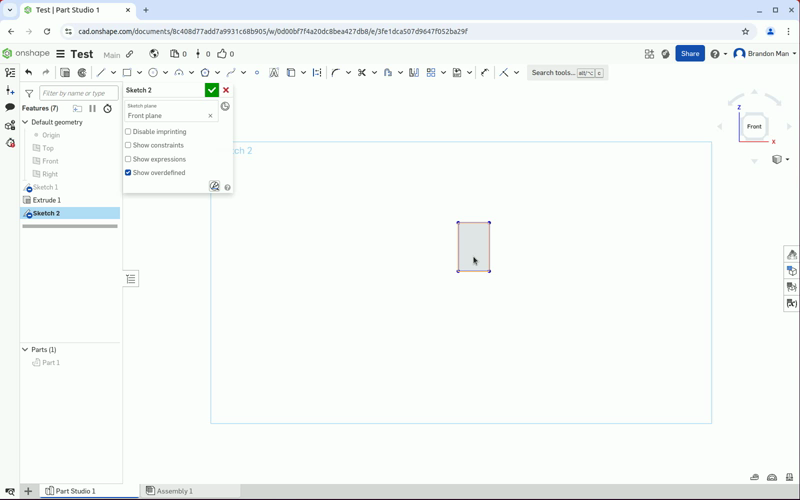
scroll(6)
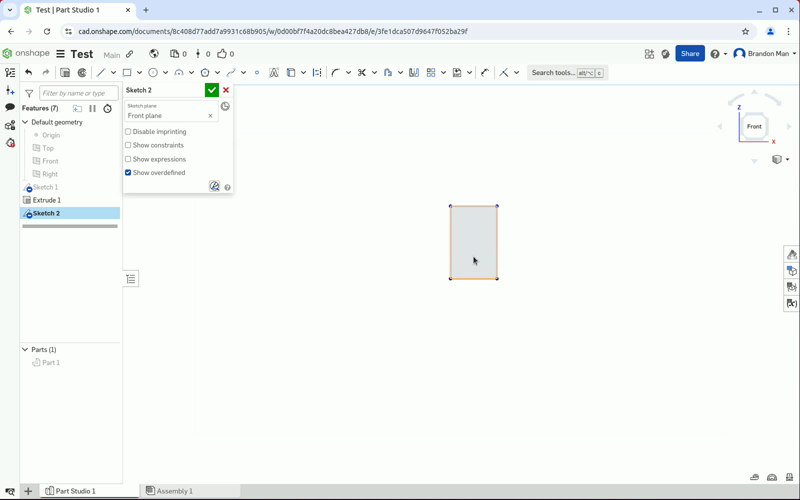
scroll(6)
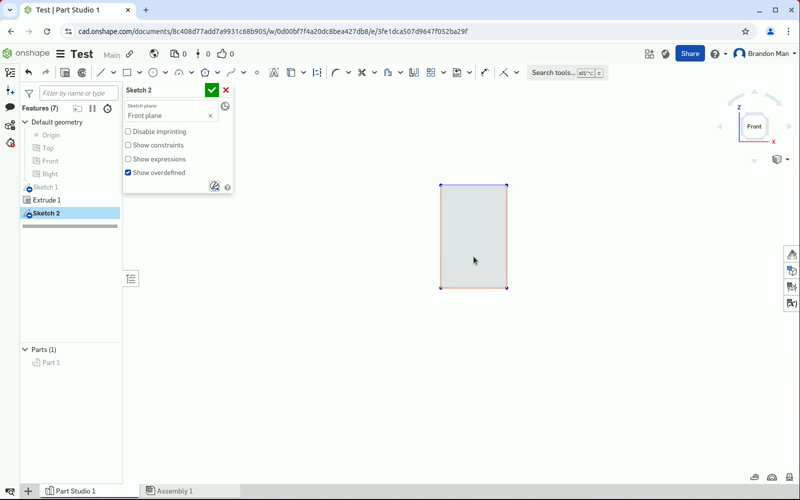
scroll(6)
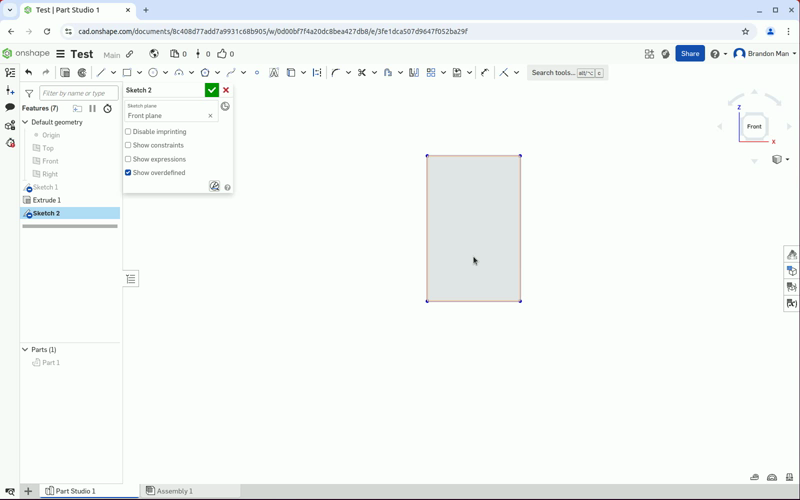
scroll(6)
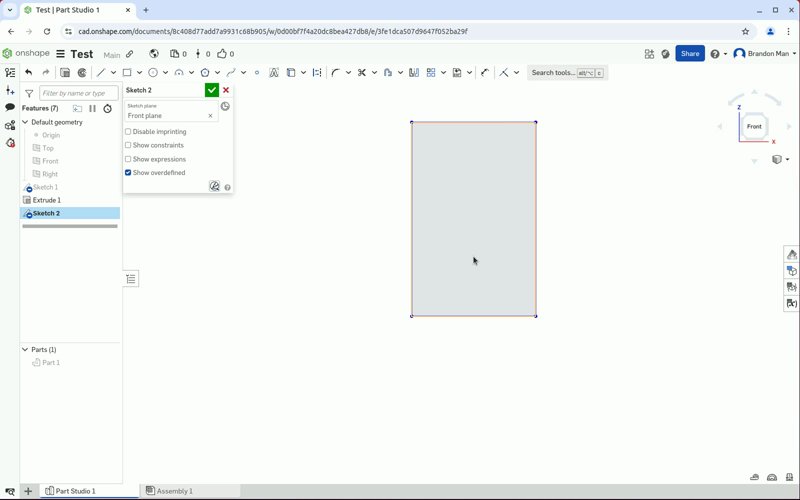
scroll(6)
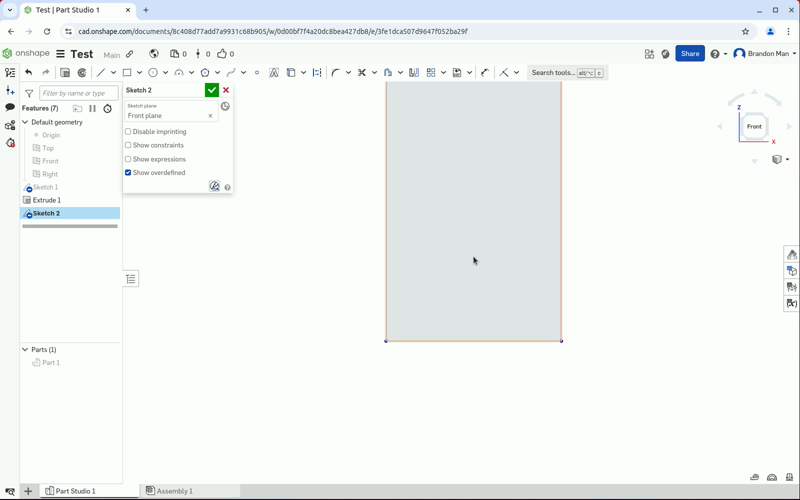
scroll(6)
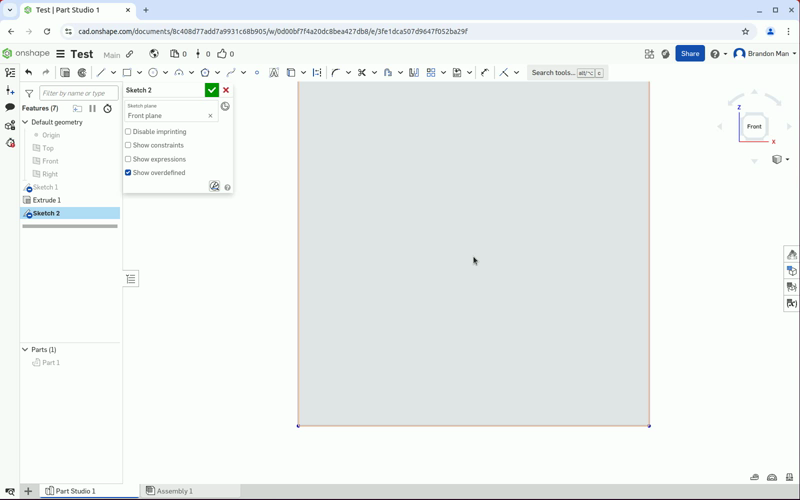
click(473, 256)
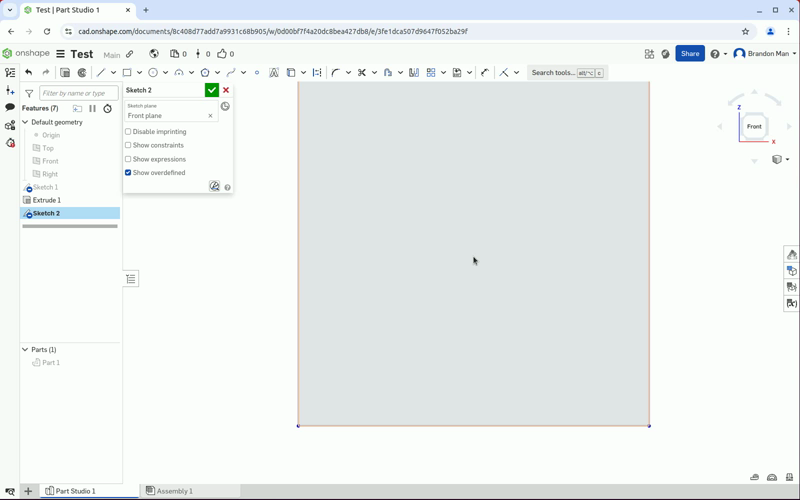
scroll(-6)
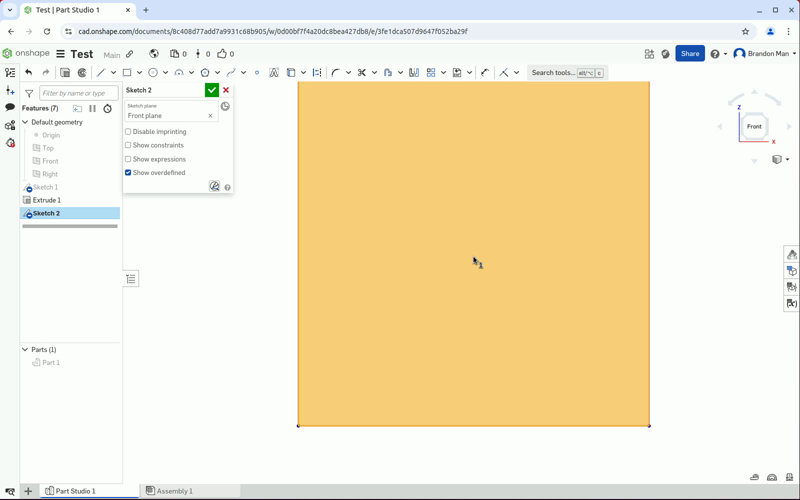
scroll(-6)
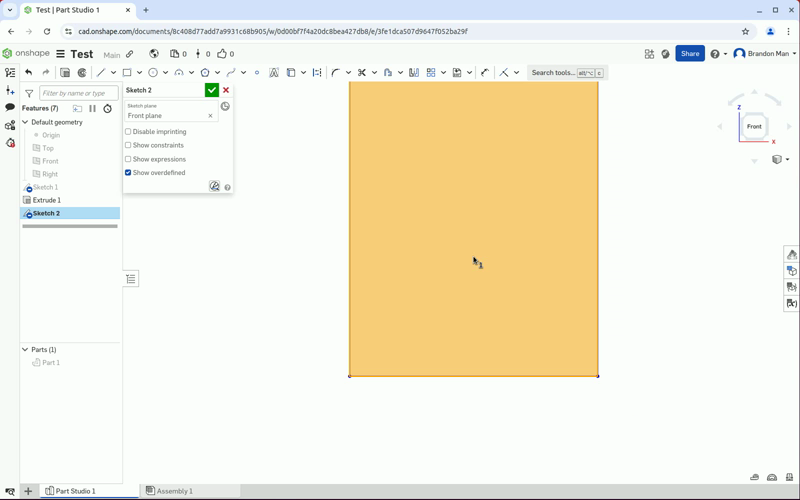
scroll(-6)
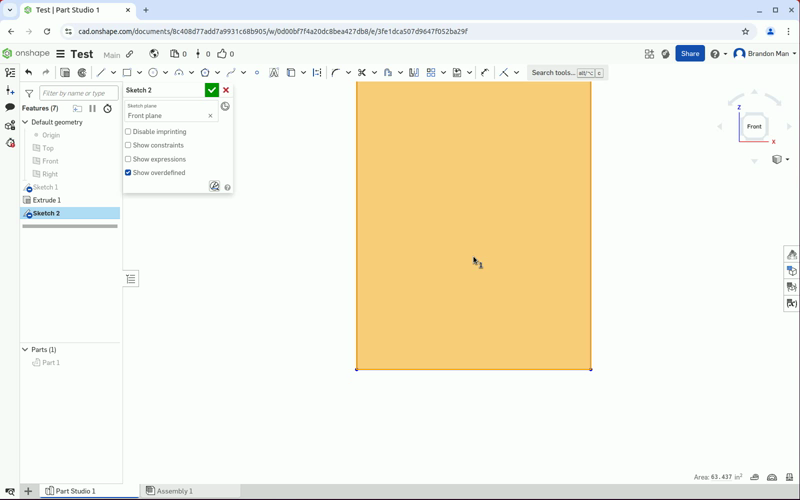
scroll(-6)
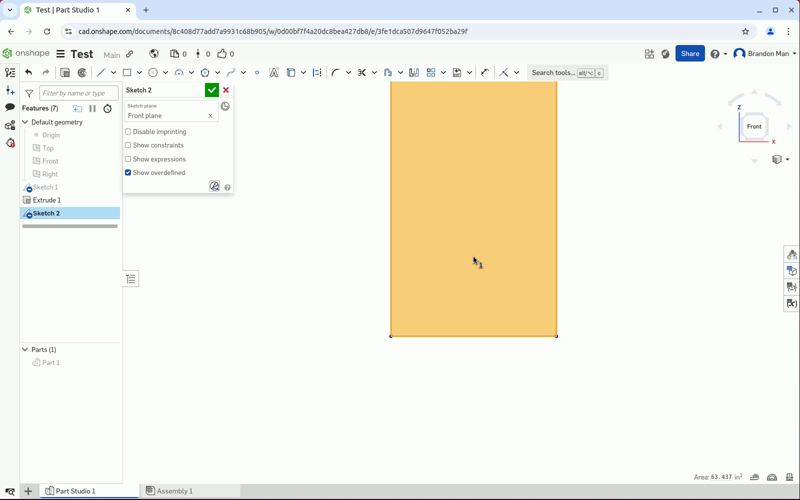
scroll(-6)
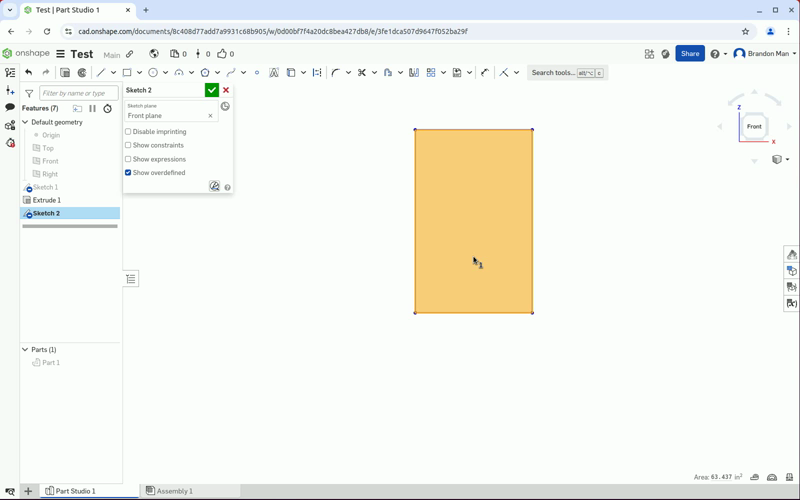
scroll(-6)
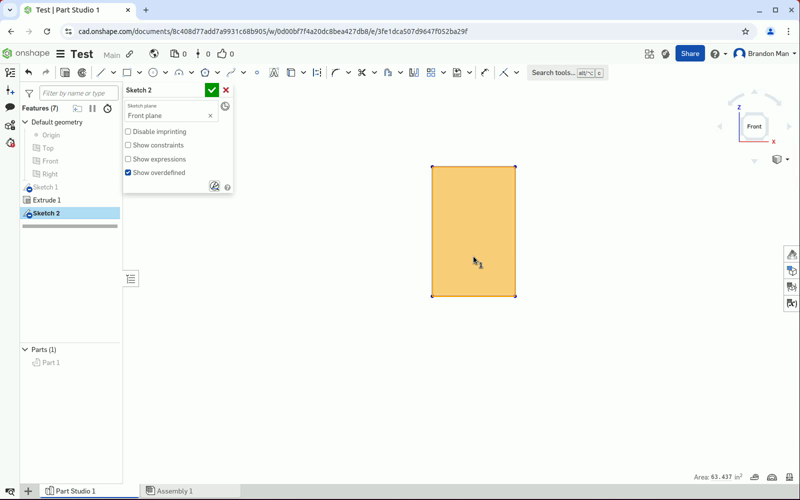
scroll(-6)
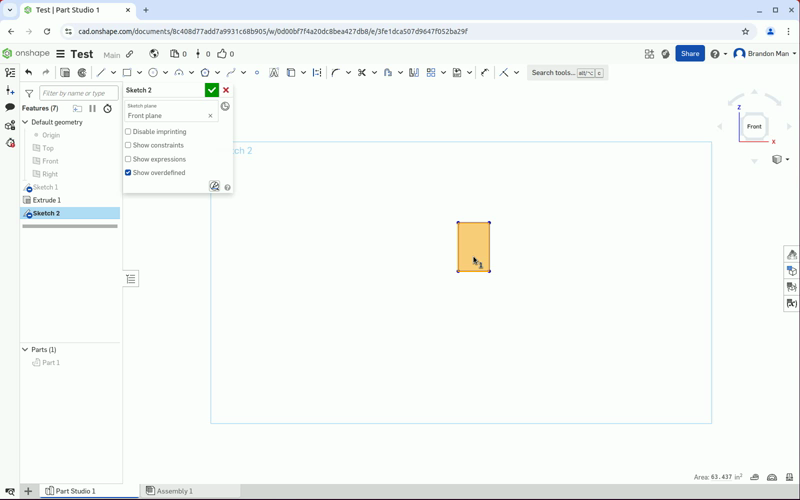
mouse_move(73, 352)
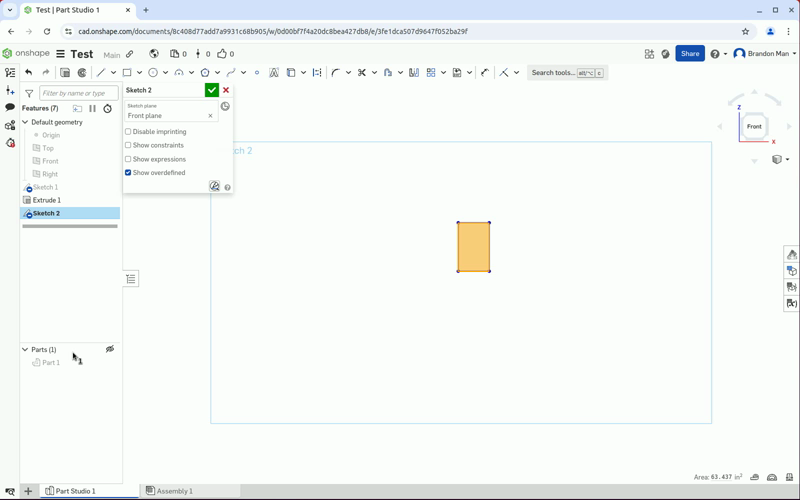
key(shift+y)
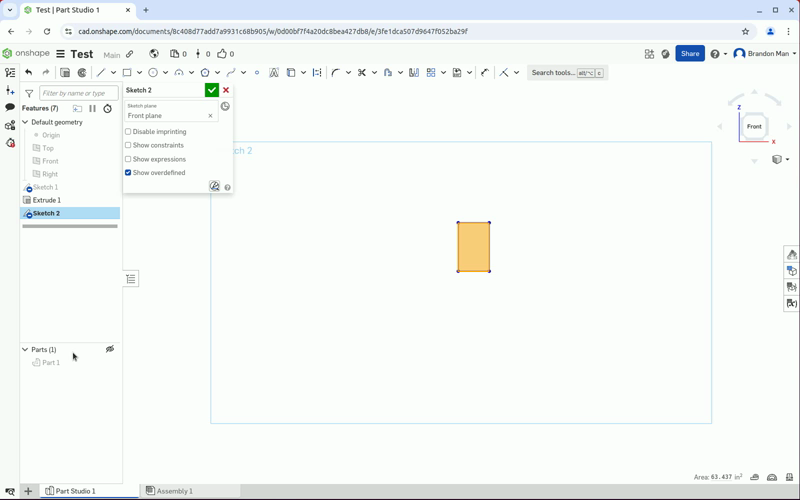
key(shift+e)
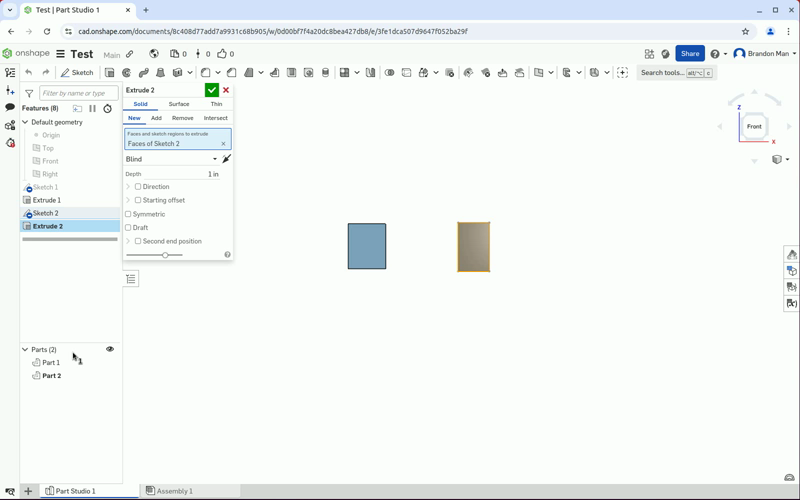
mouse_move(143, 106)
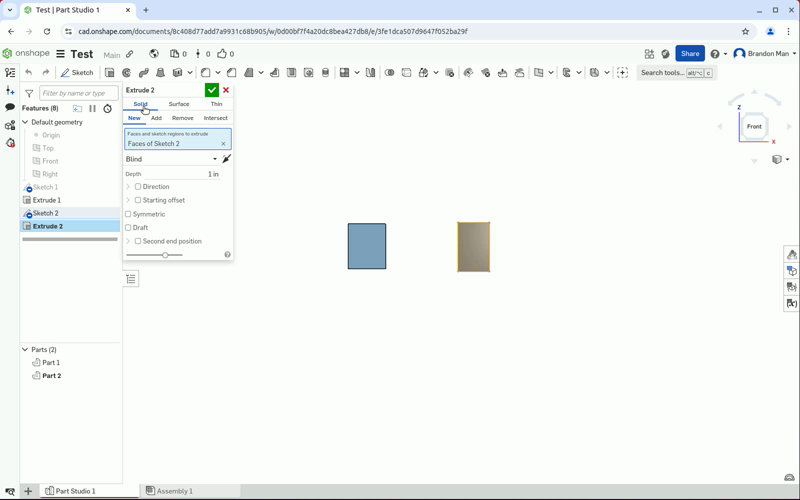
click(143, 106)
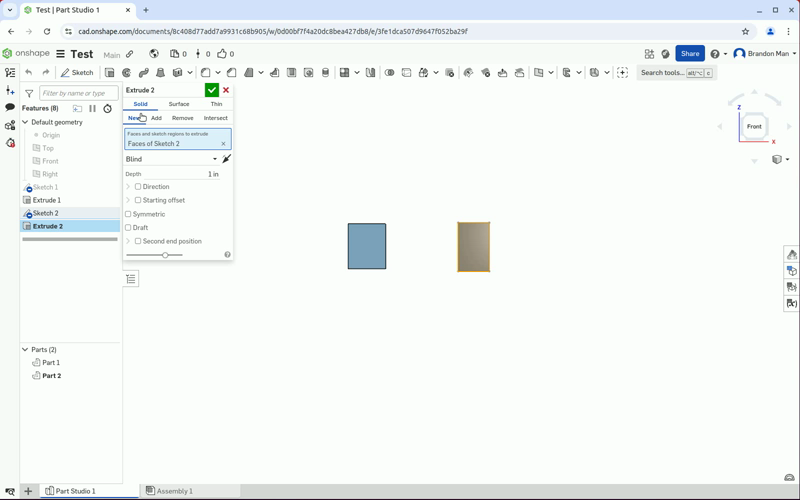
mouse_move(137, 120)
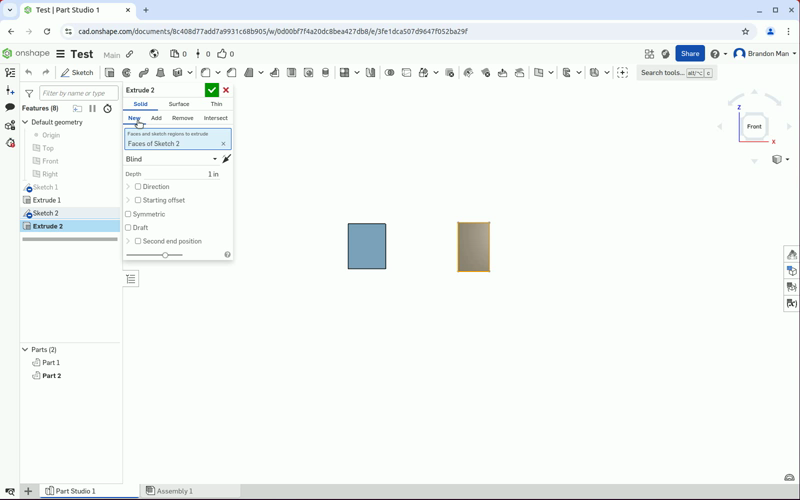
click(137, 120)
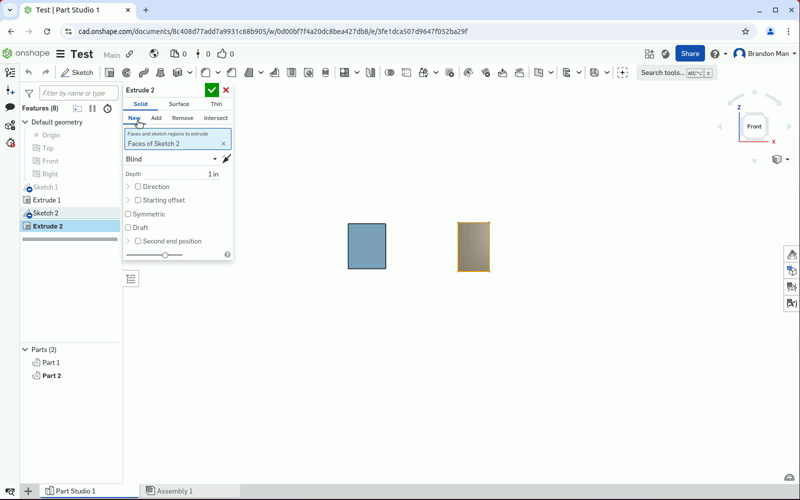
key(tab, 4)
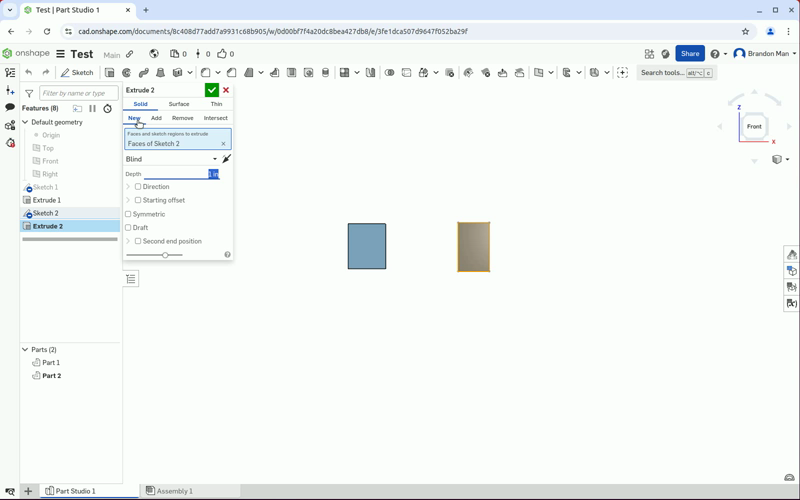
text(4.092)
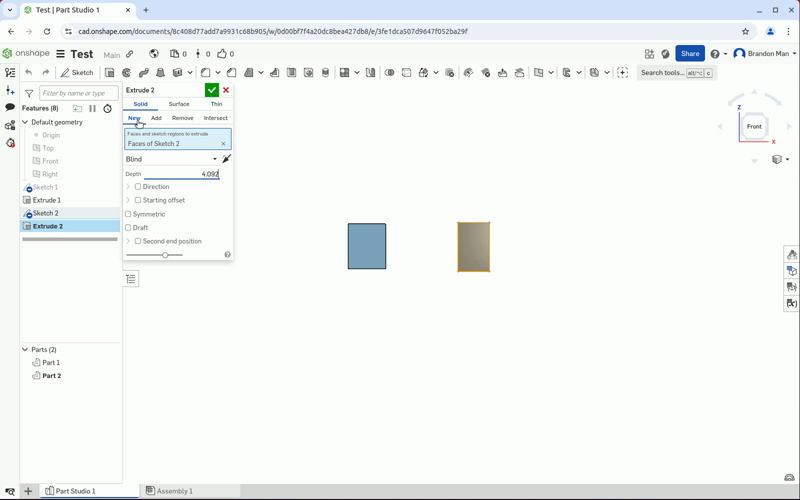
key(enter)
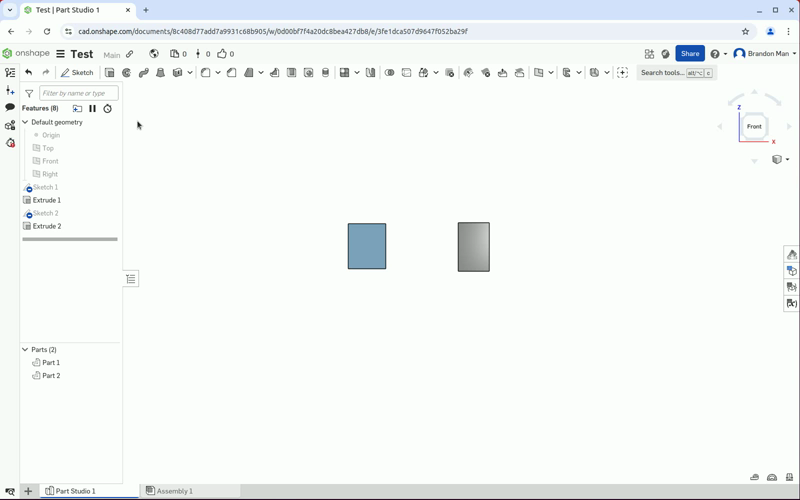
key(shift+h)
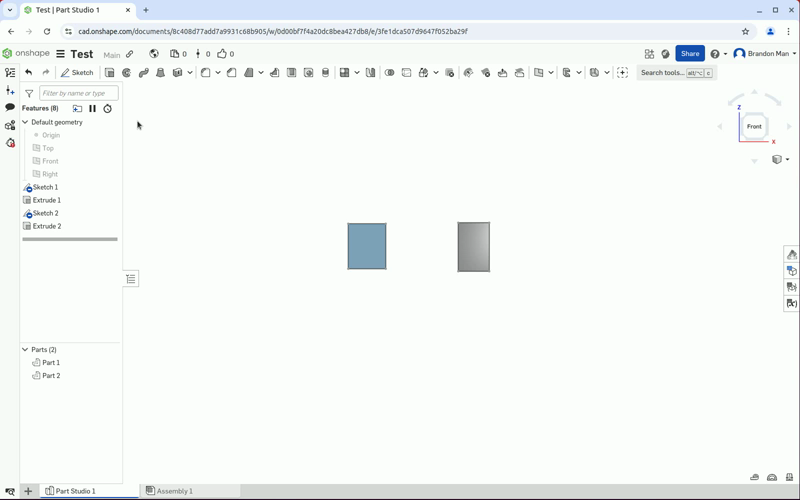
key(shift+h)
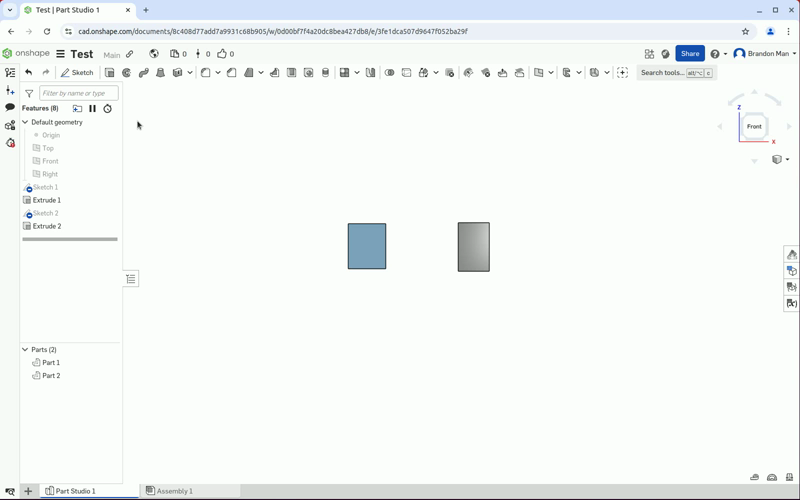
mouse_move(73, 189)
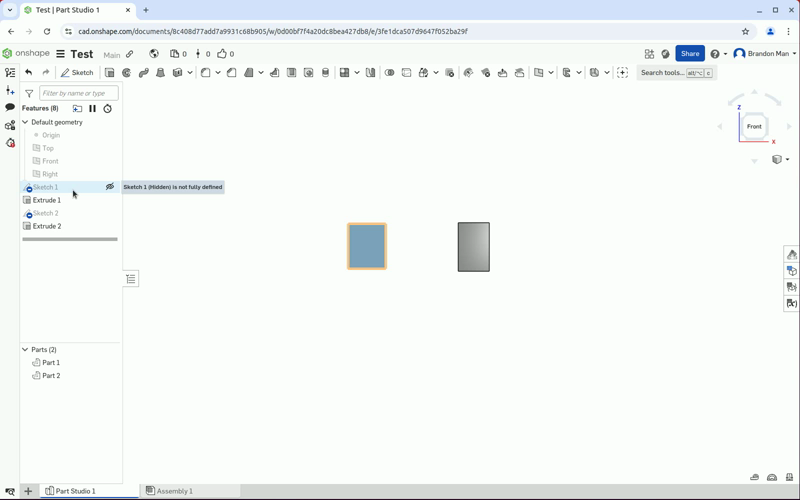
click(73, 189)
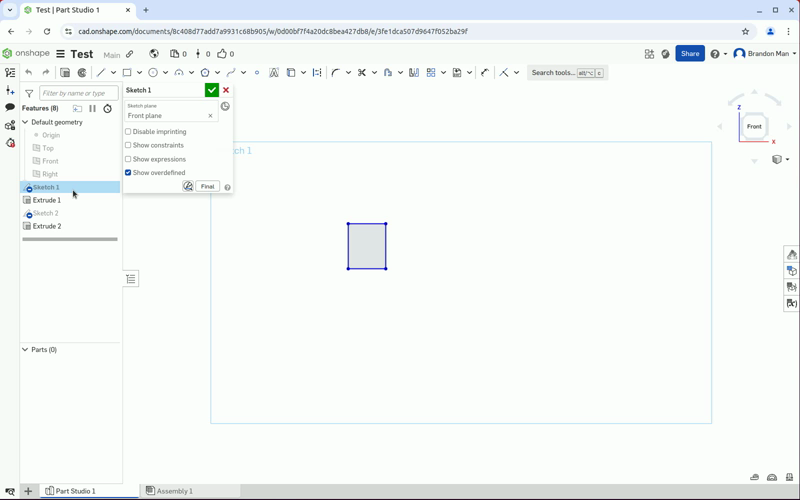
mouse_move(229, 92)
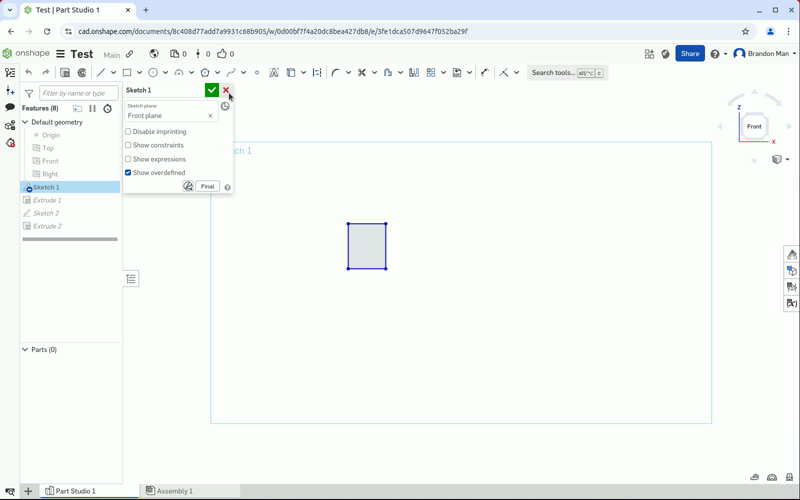
click(229, 92)
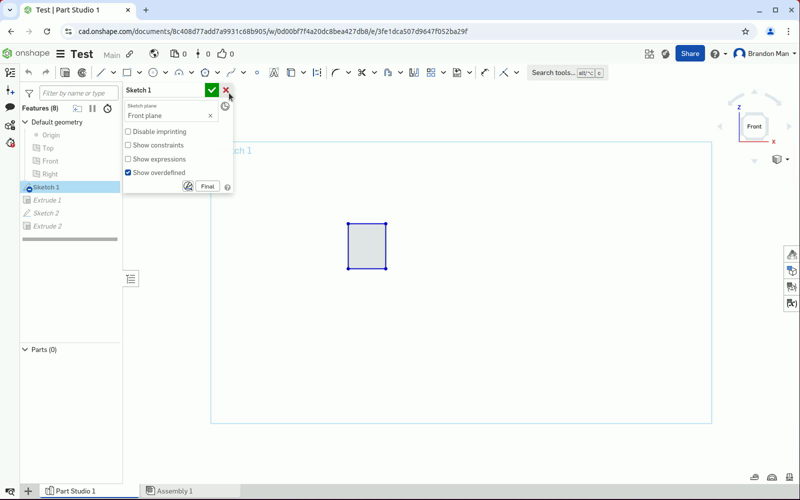
key(shift+s)
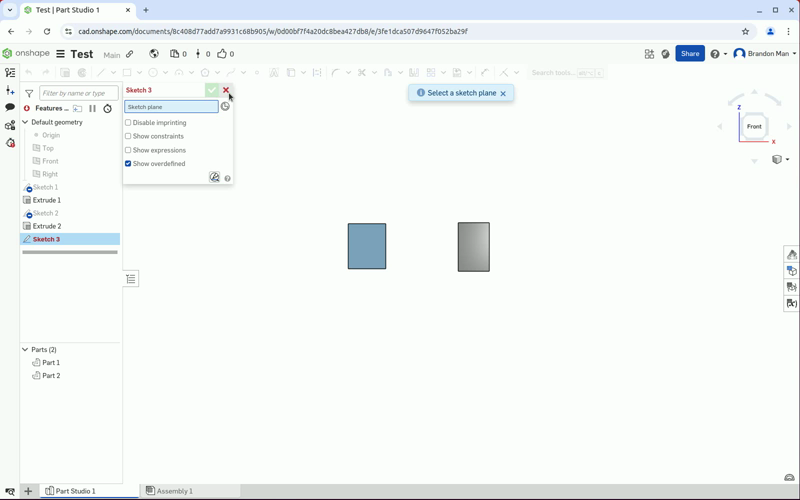
mouse_move(73, 163)
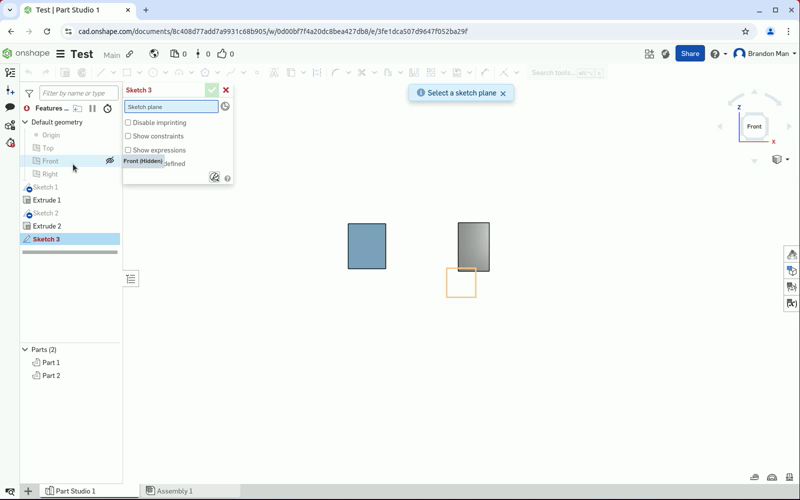
click(73, 163)
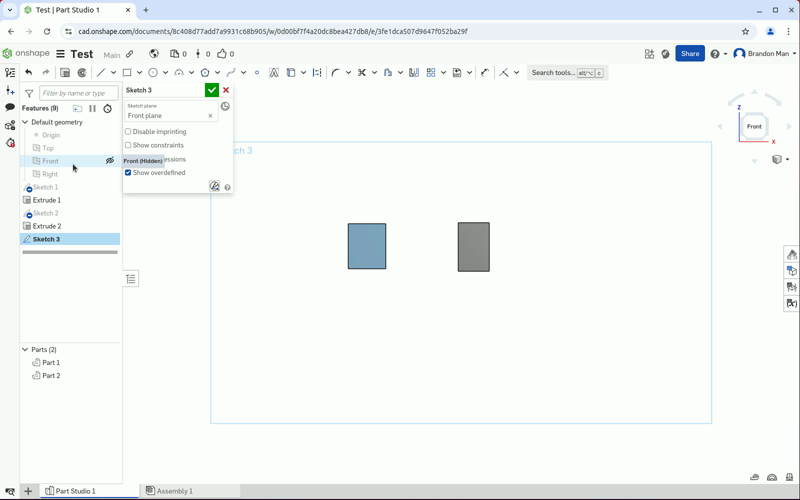
mouse_move(73, 352)
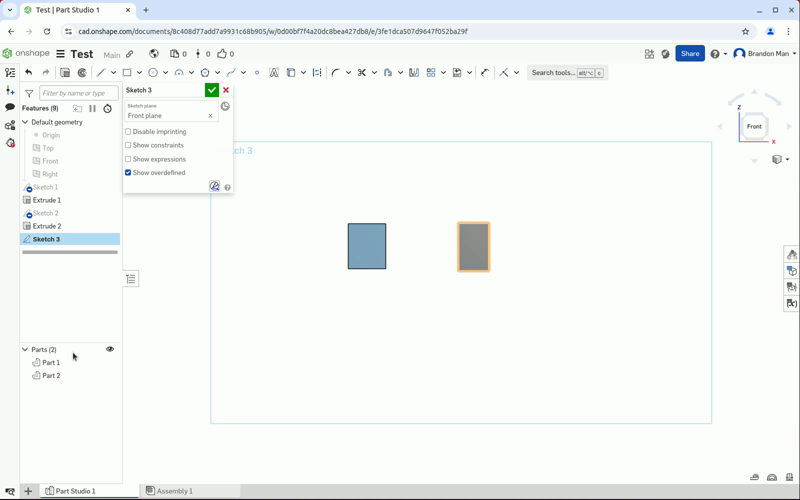
key(y)
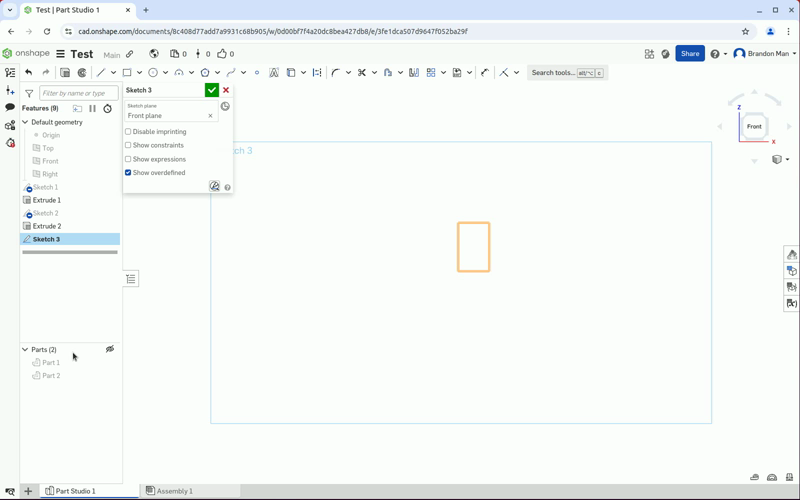
key(l)
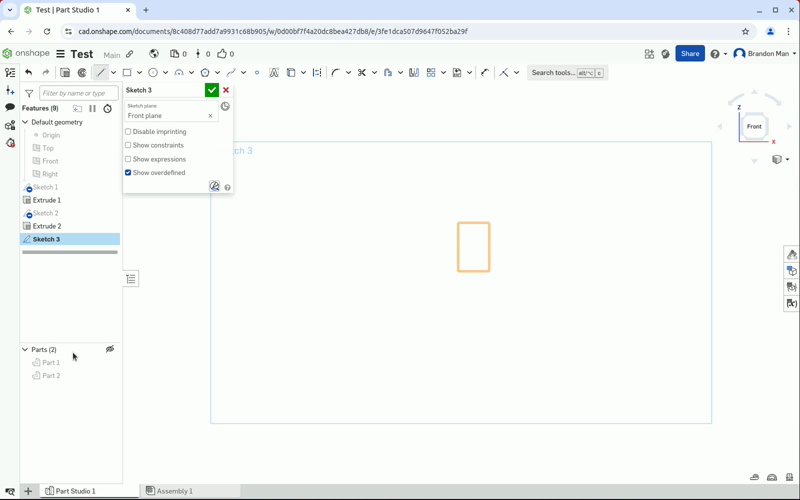
key_down(shift)
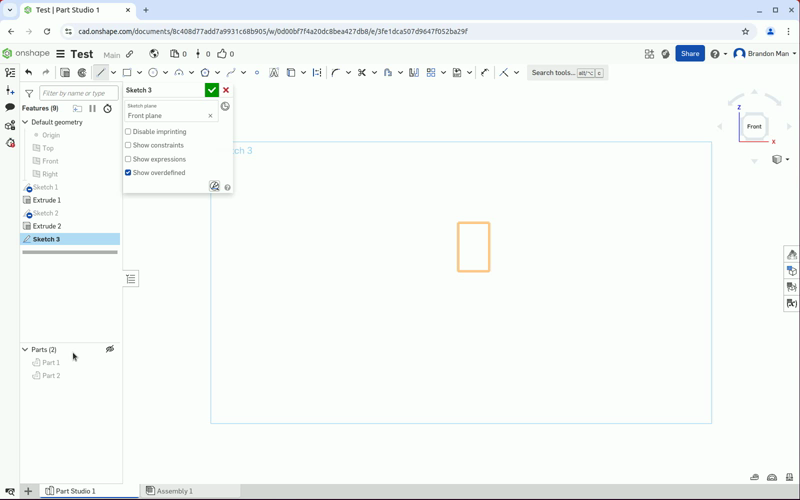
mouse_move(533, 272)
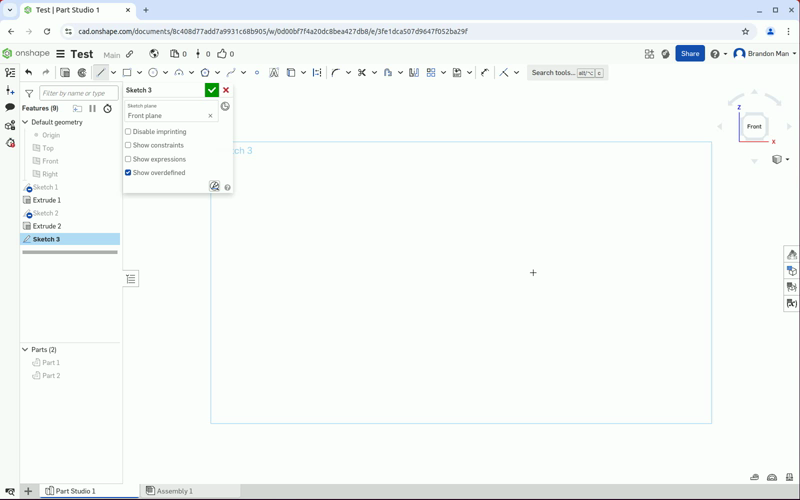
click(533, 272)
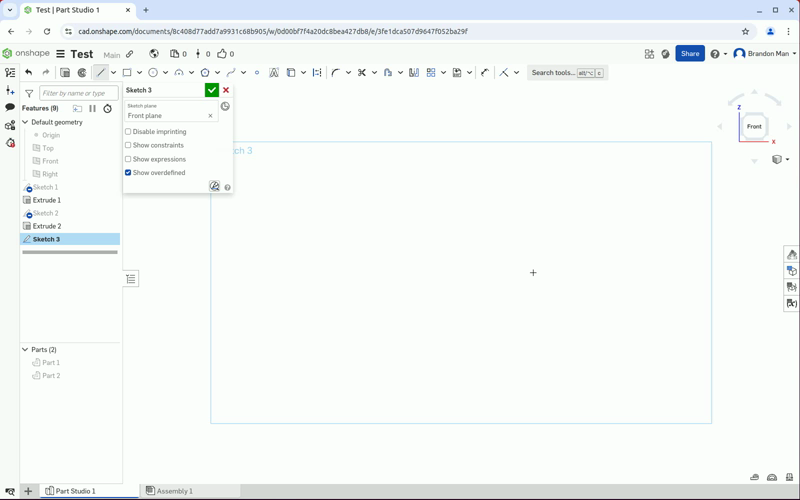
key_up(shift)
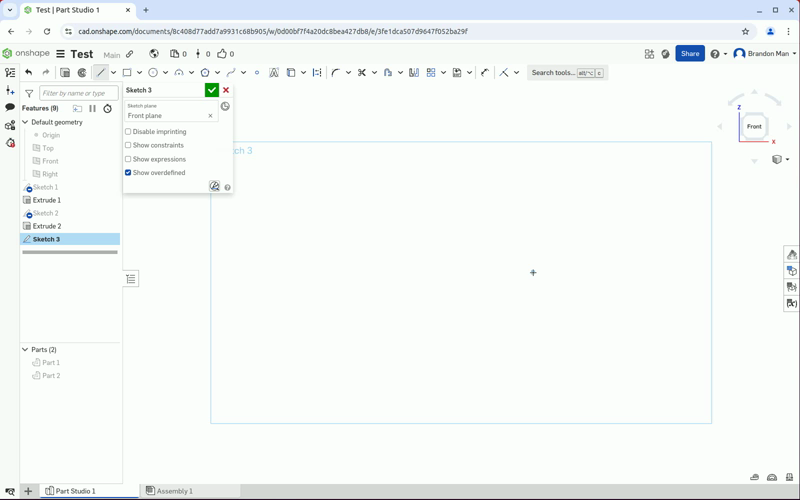
key_down(shift)
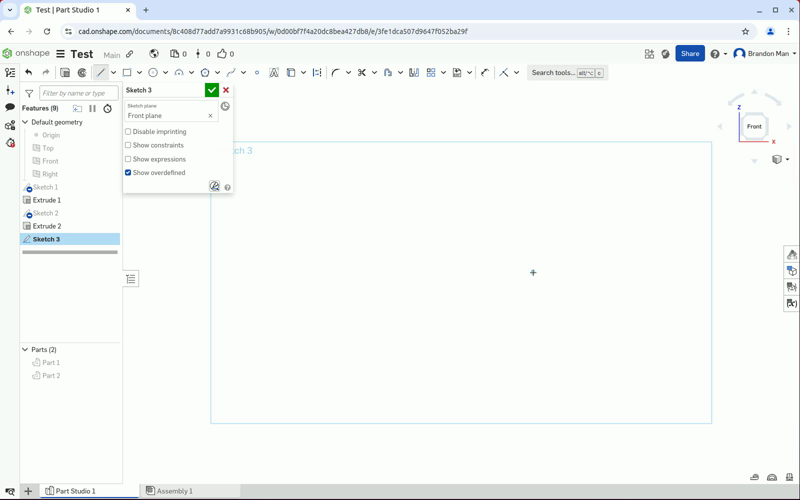
mouse_move(563, 272)
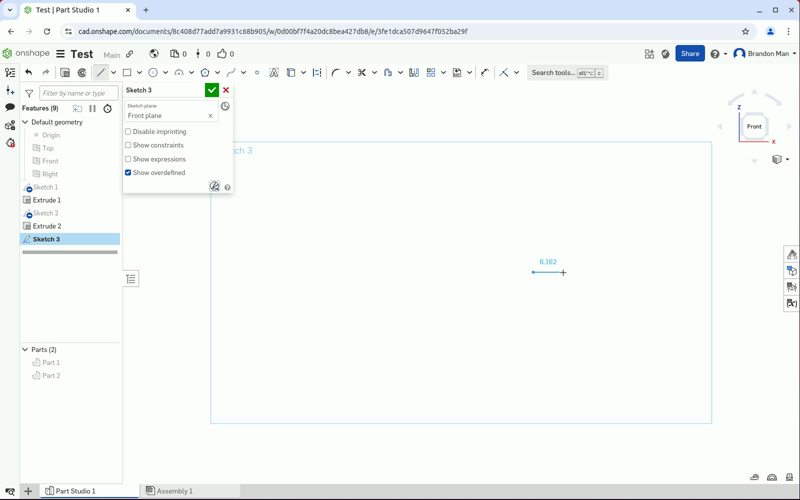
mouse_move(564, 272)
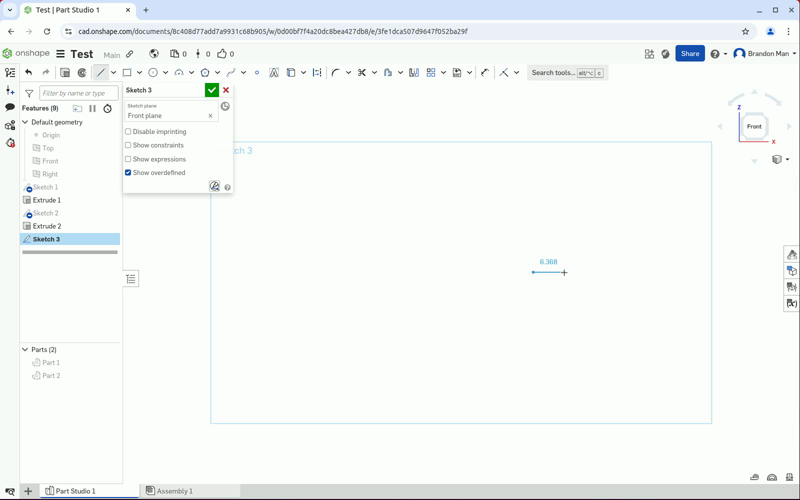
click(564, 272)
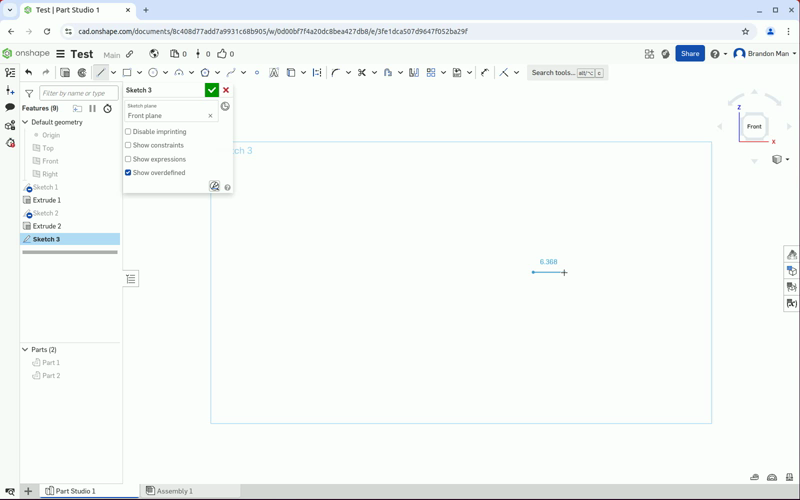
key_up(shift)
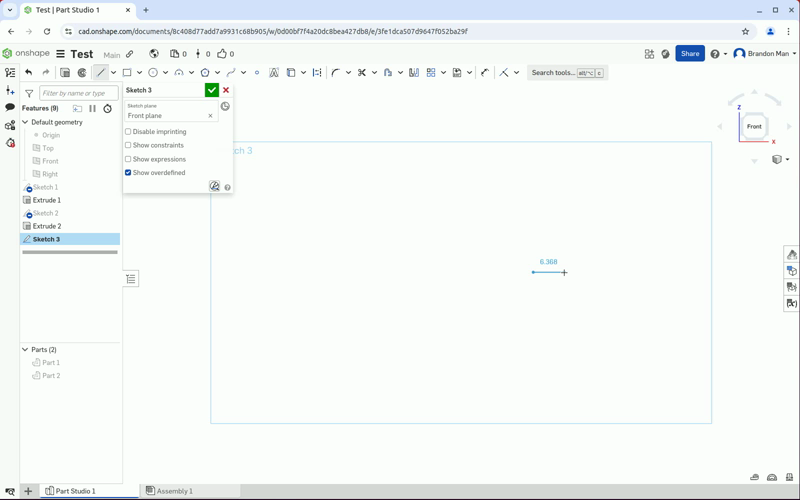
key_down(shift)
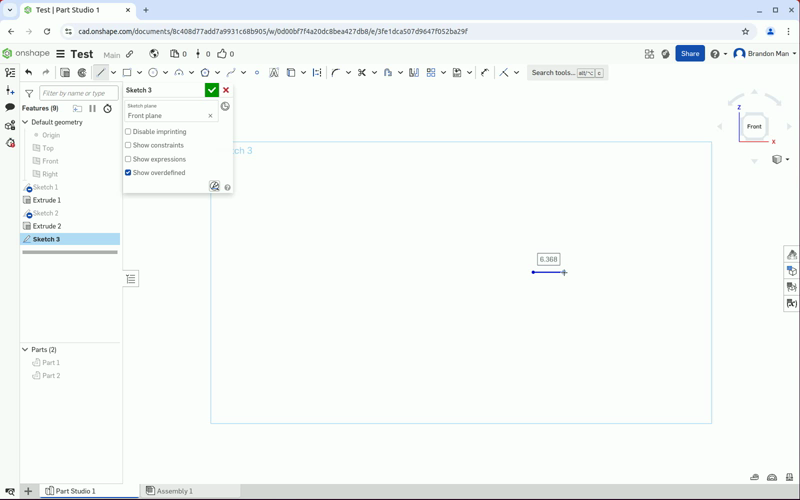
mouse_move(589, 272)
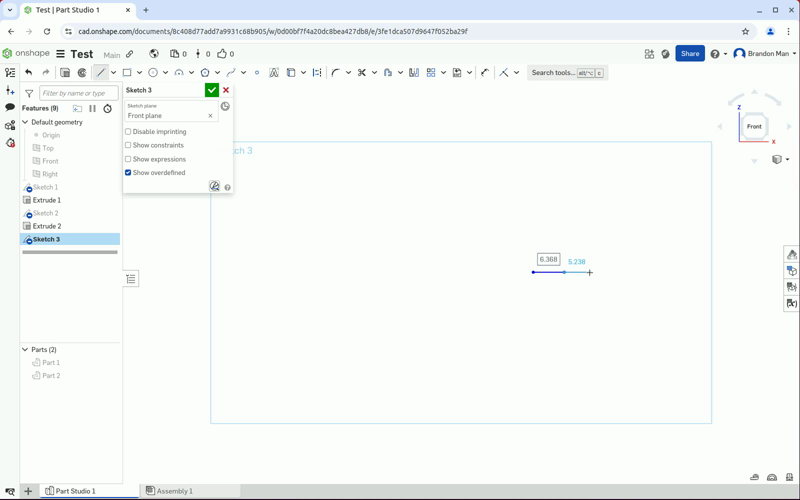
mouse_move(564, 227)
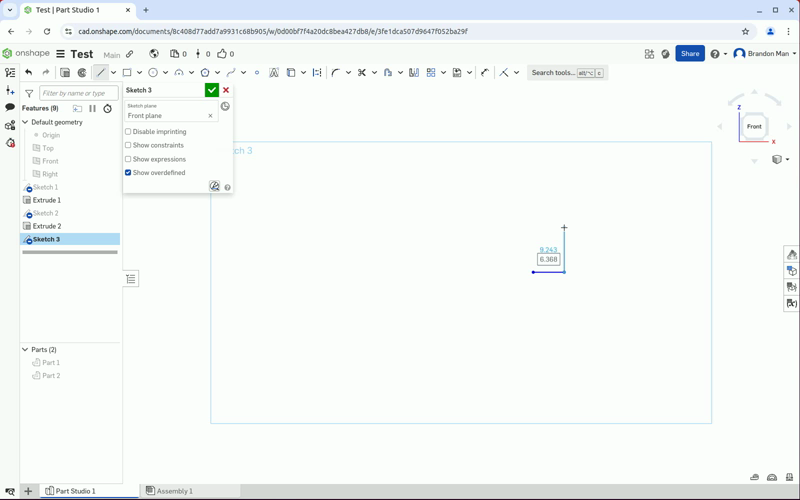
click(564, 227)
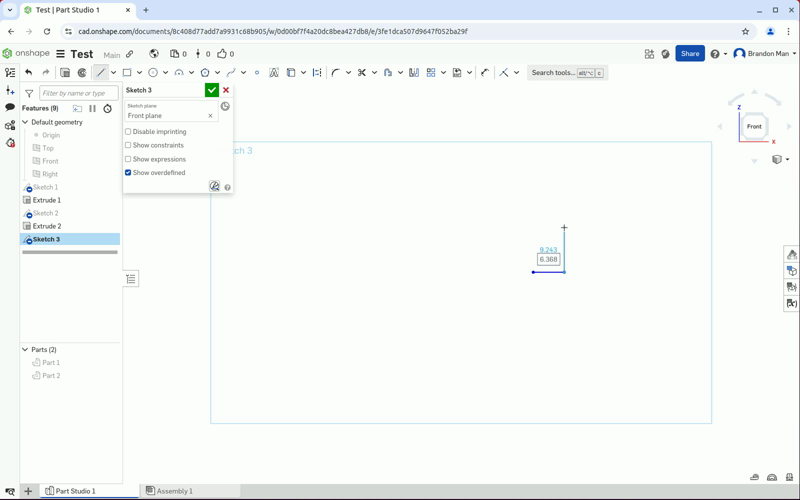
key_up(shift)
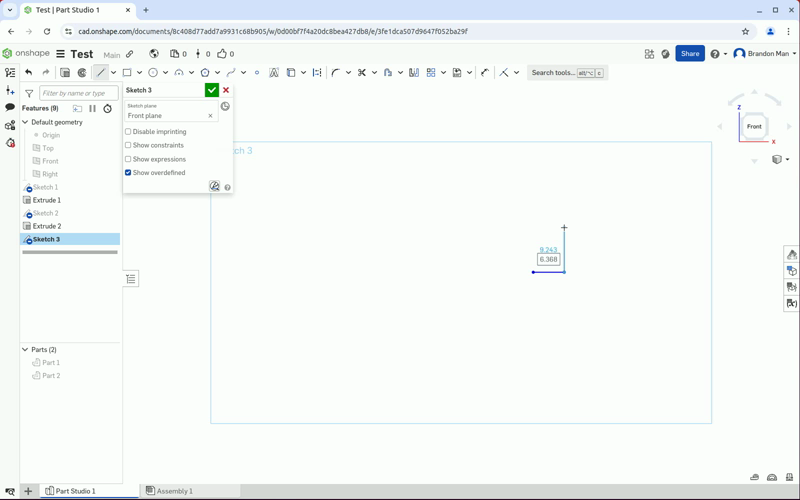
key_down(shift)
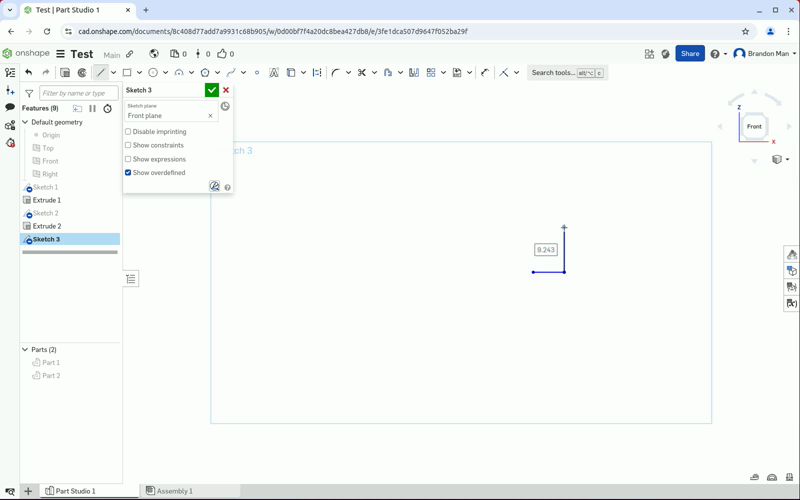
mouse_move(589, 227)
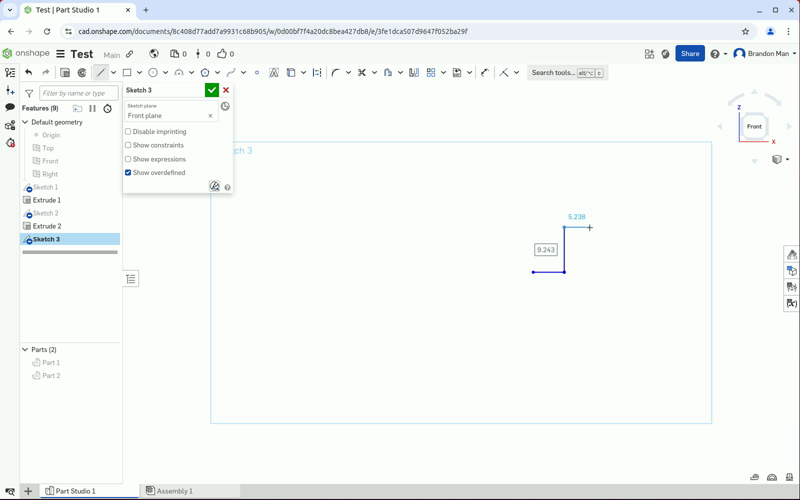
mouse_move(533, 227)
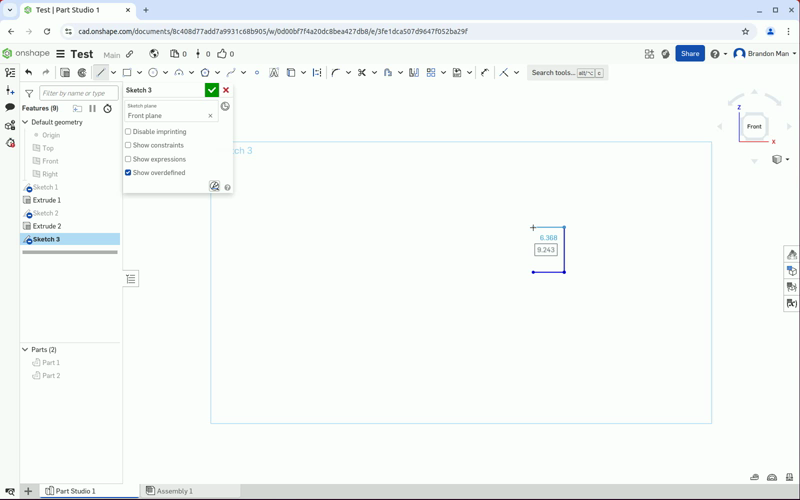
click(533, 227)
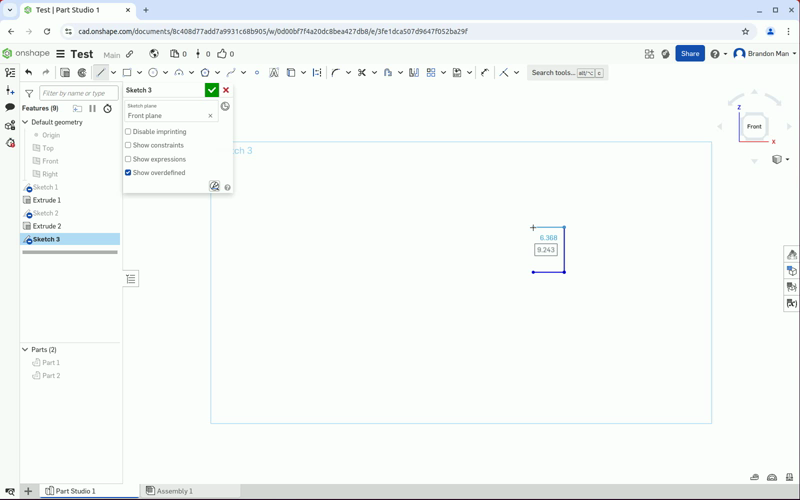
key_up(shift)
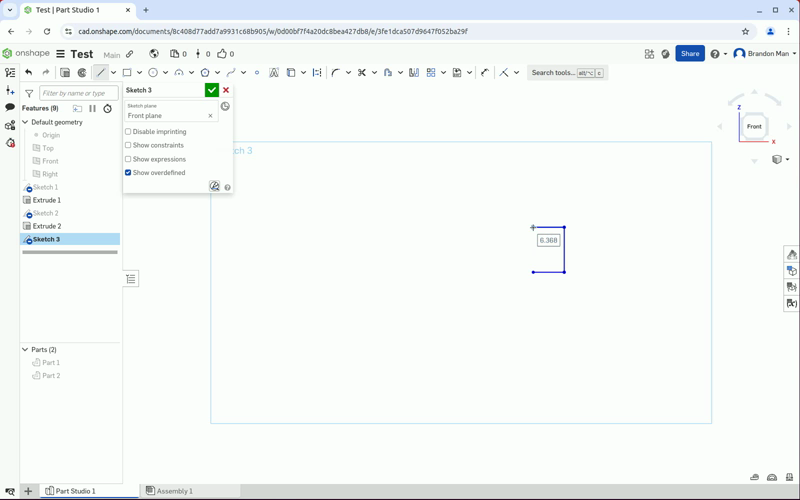
mouse_move(563, 227)
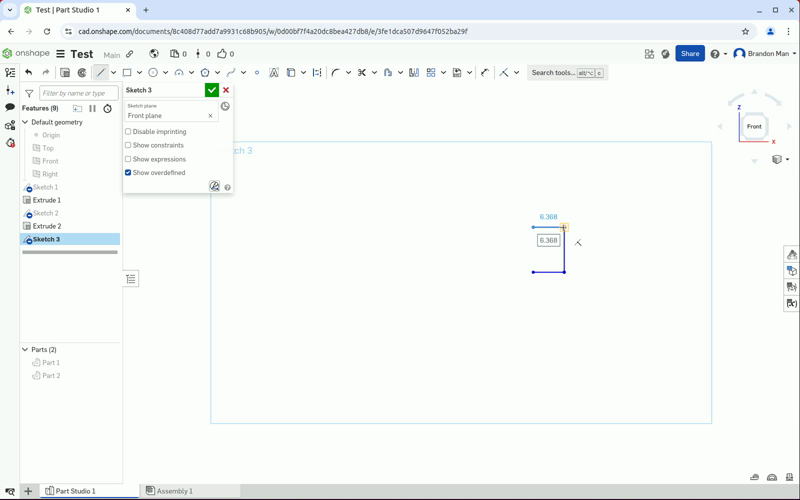
key_down(shift)
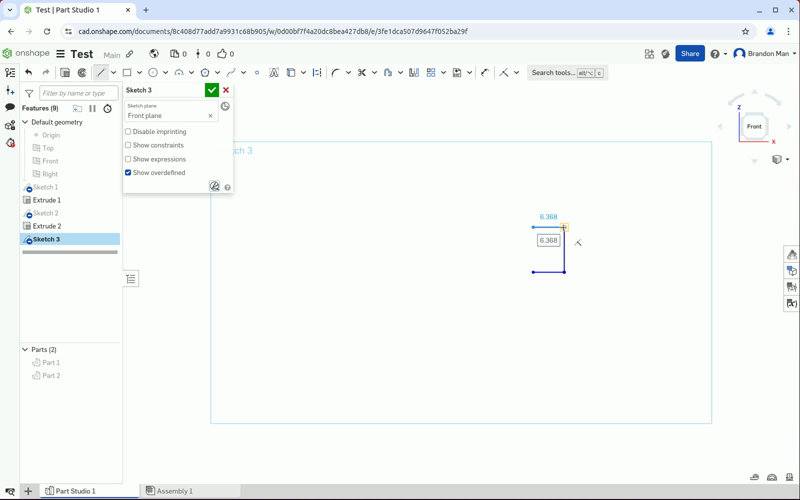
mouse_move(533, 272)
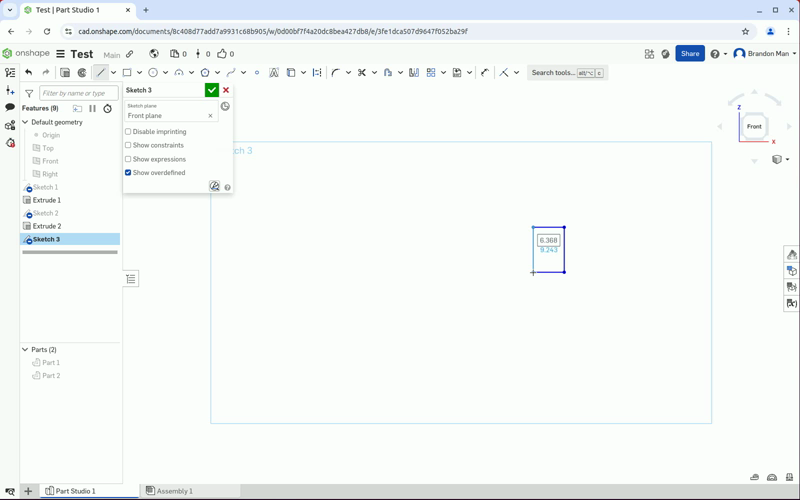
key_up(shift)
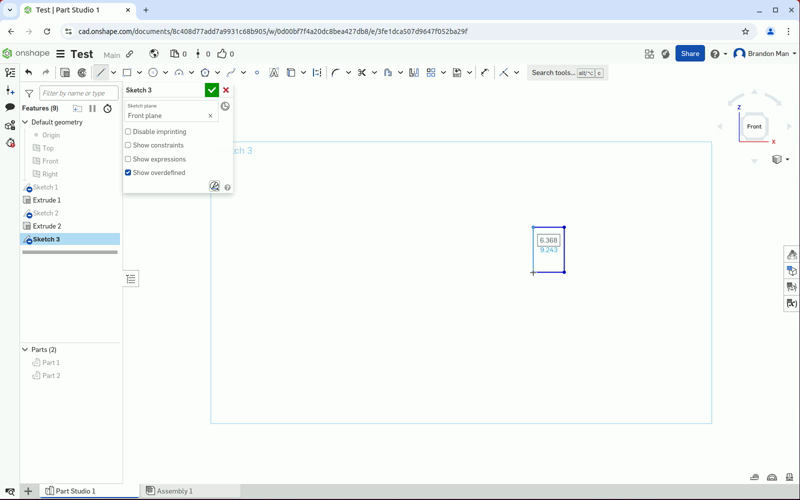
click(533, 272)
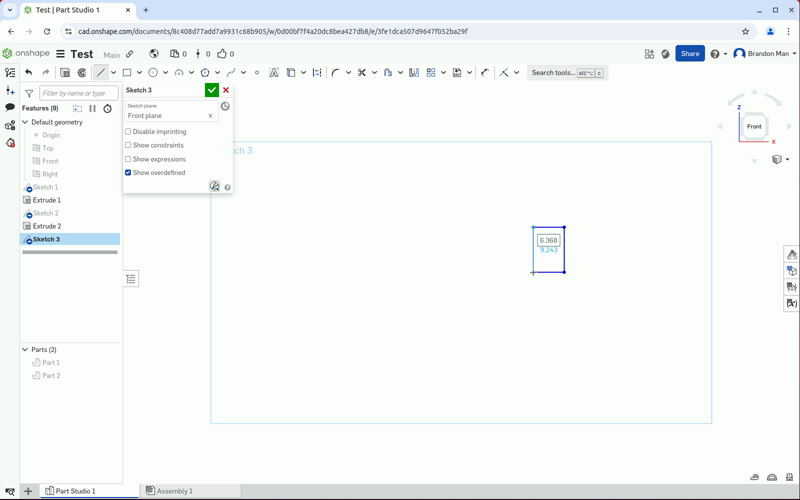
key(esc)
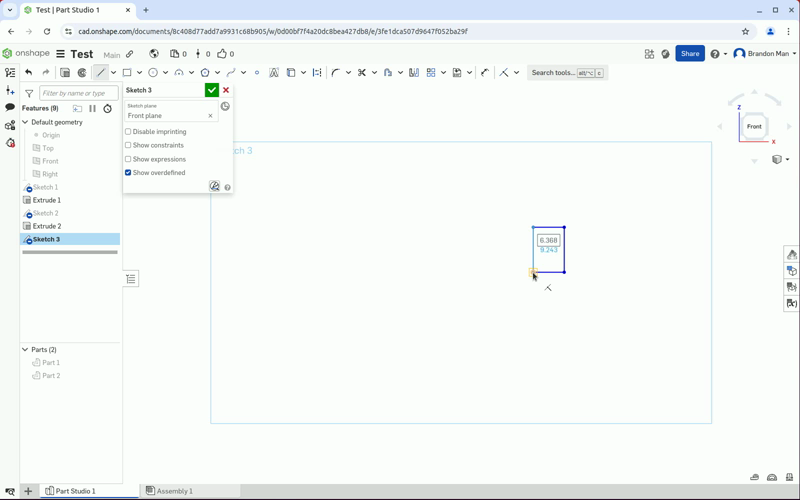
mouse_move(548, 249)
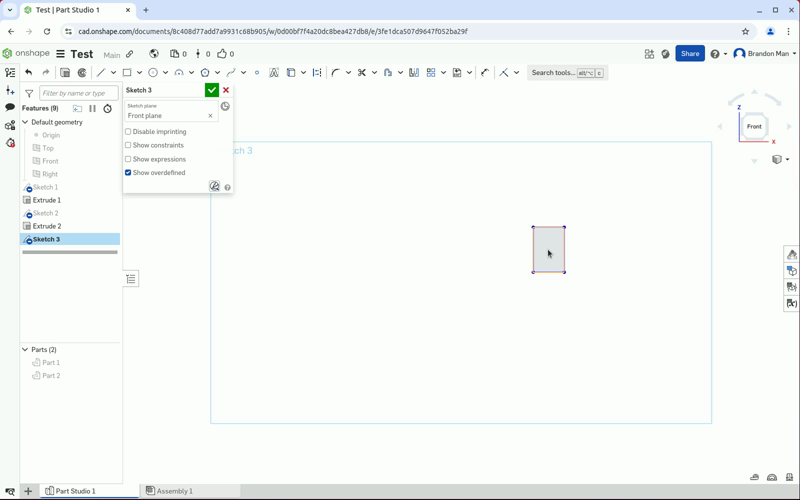
scroll(6)
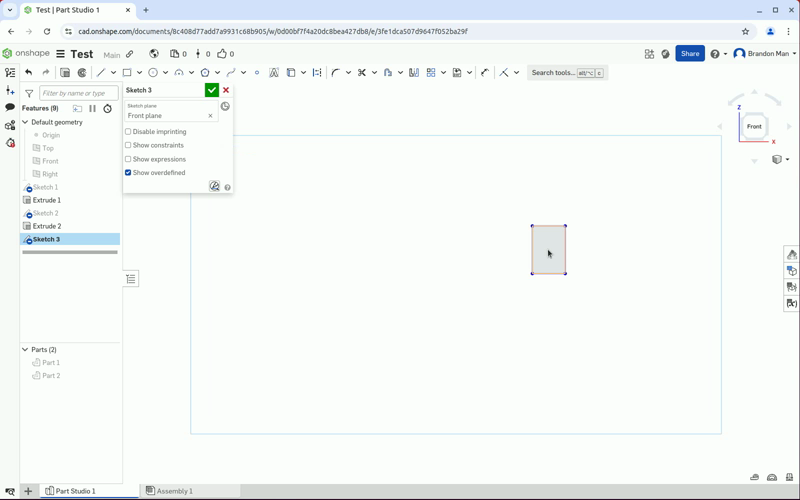
scroll(6)
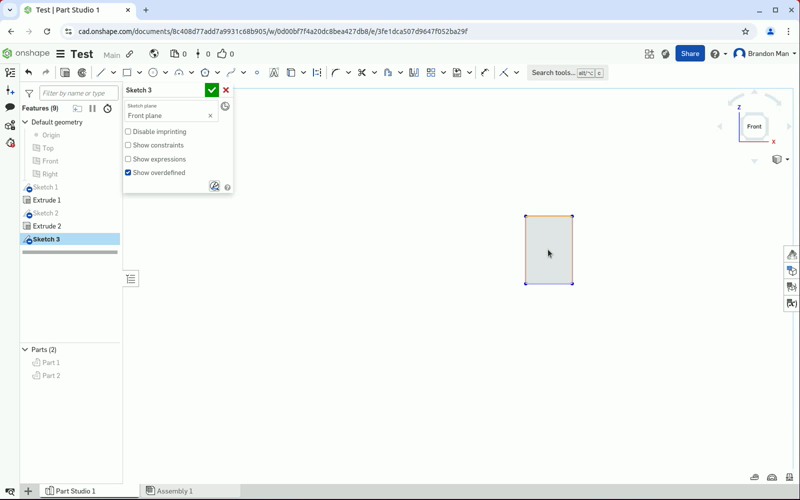
scroll(6)
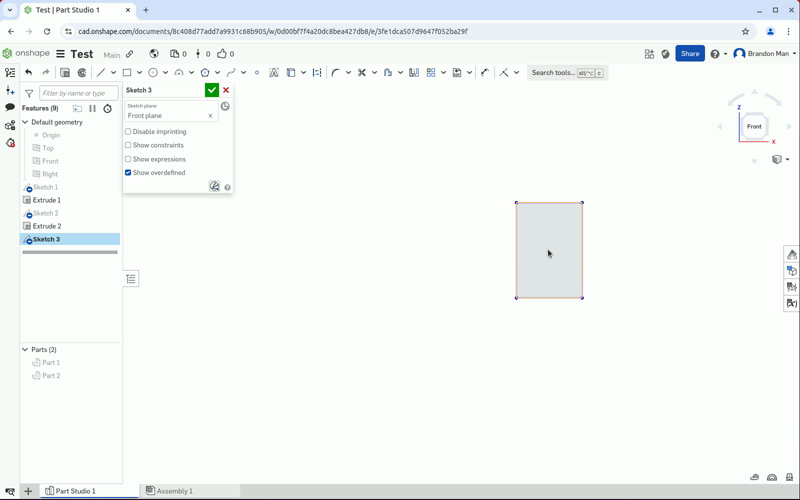
scroll(6)
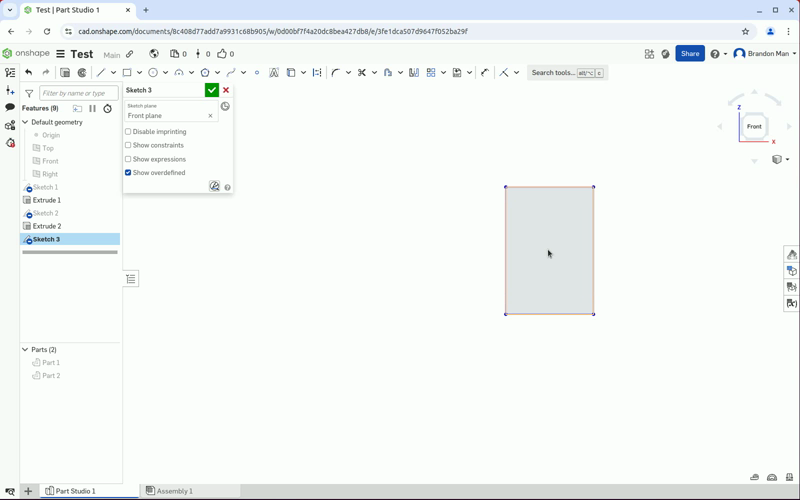
scroll(6)
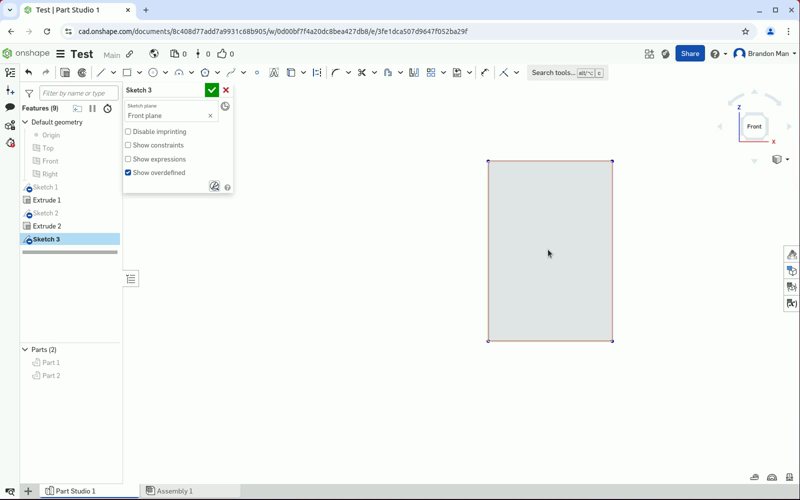
scroll(6)
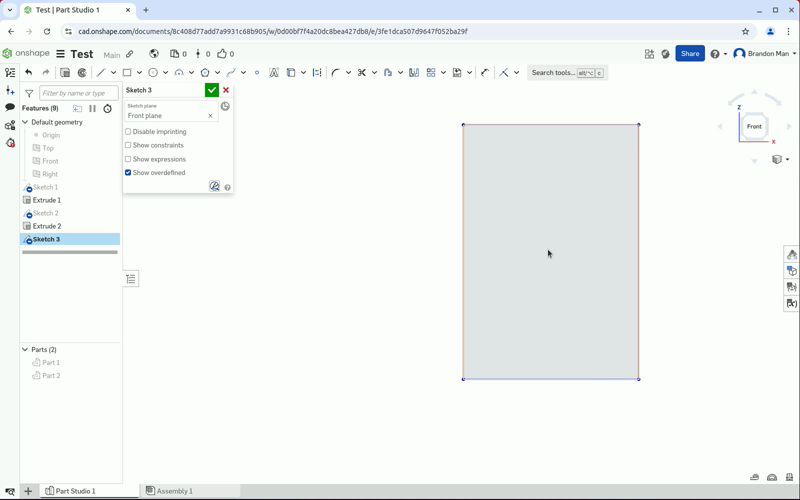
scroll(6)
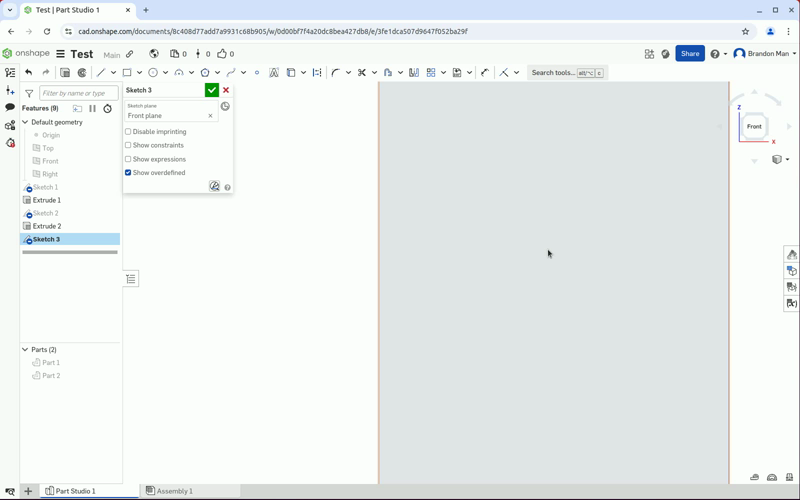
click(548, 249)
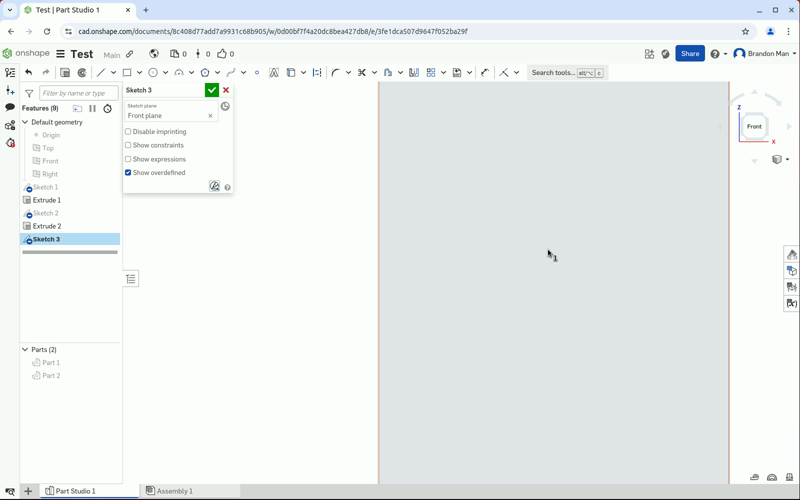
scroll(-6)
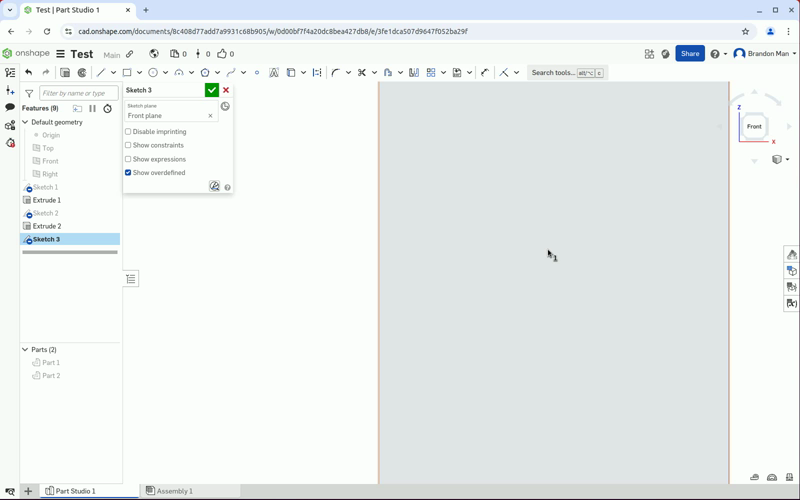
scroll(-6)
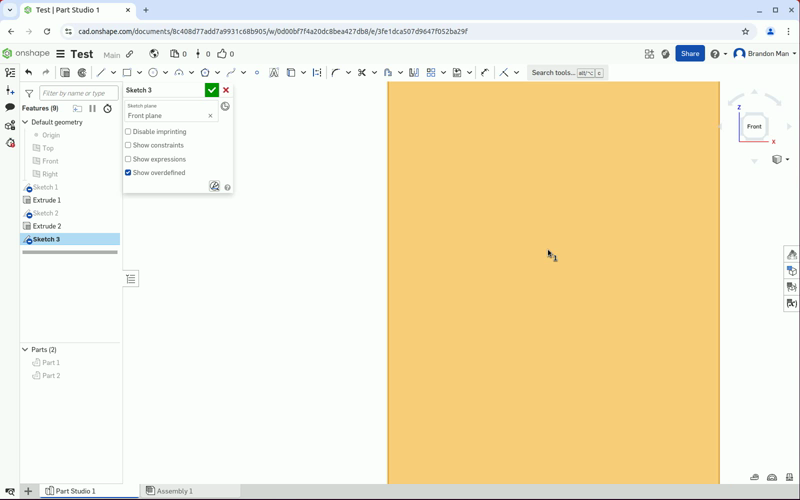
scroll(-6)
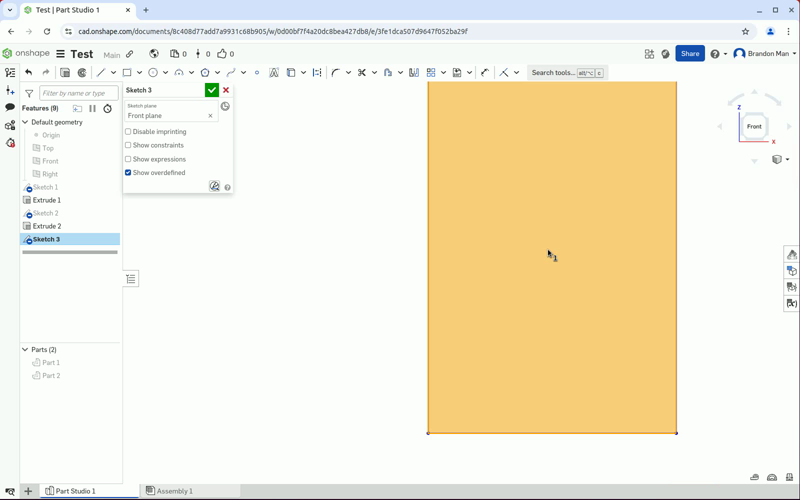
scroll(-6)
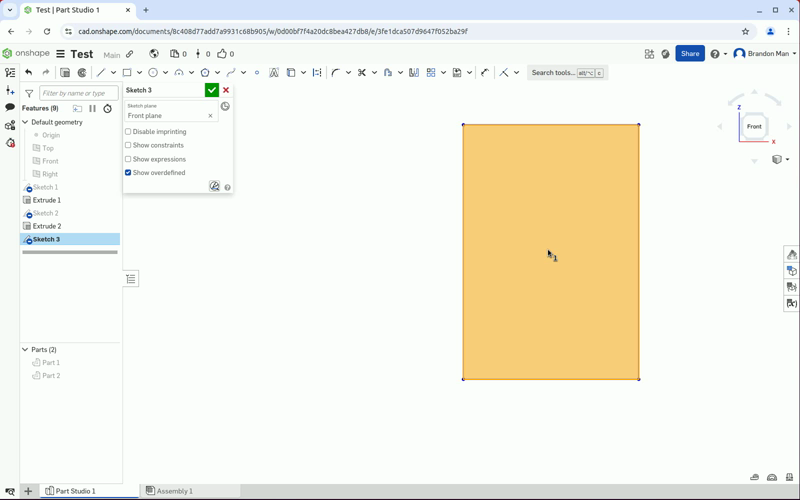
scroll(-6)
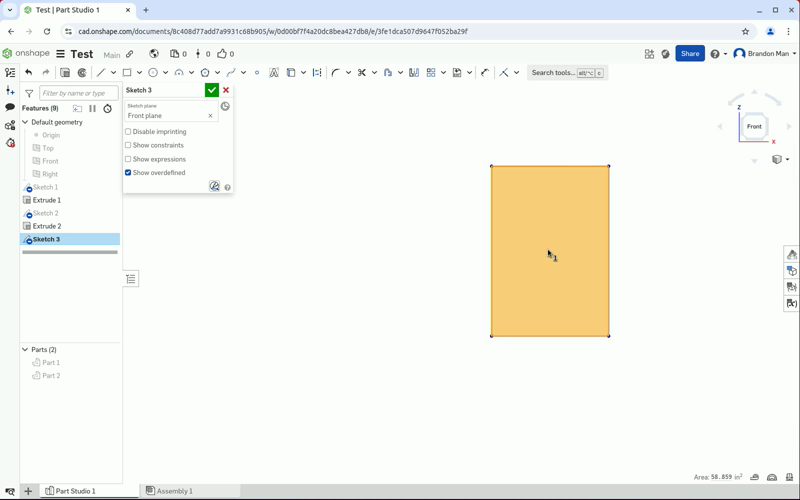
scroll(-6)
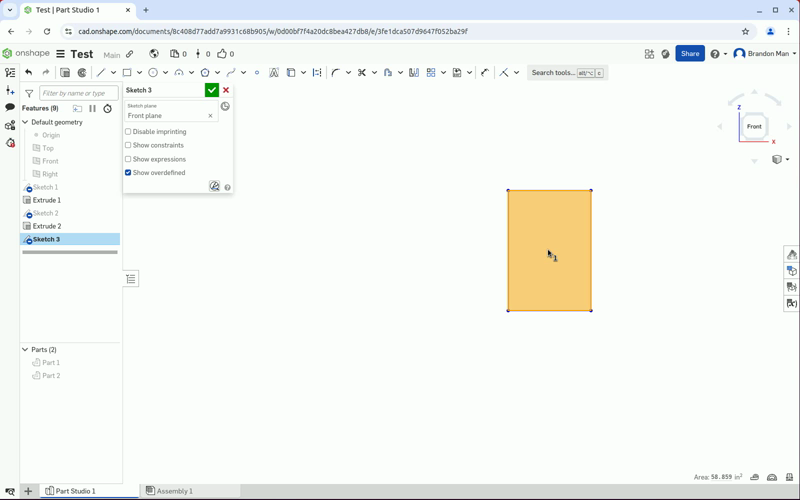
scroll(-6)
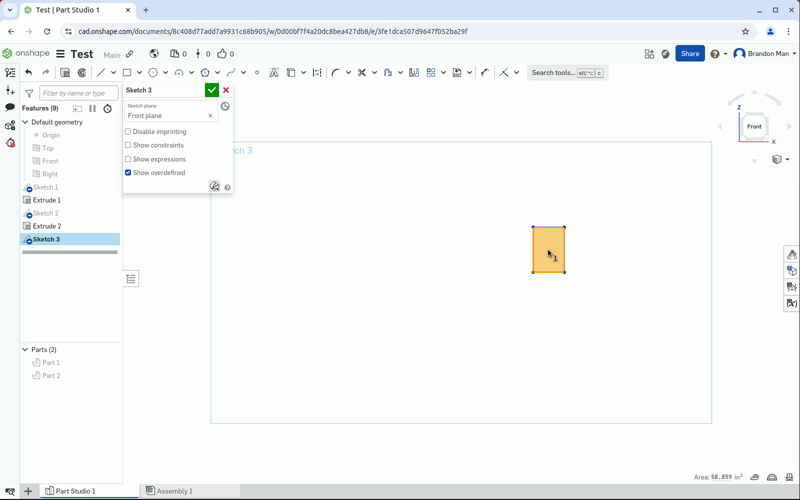
mouse_move(73, 352)
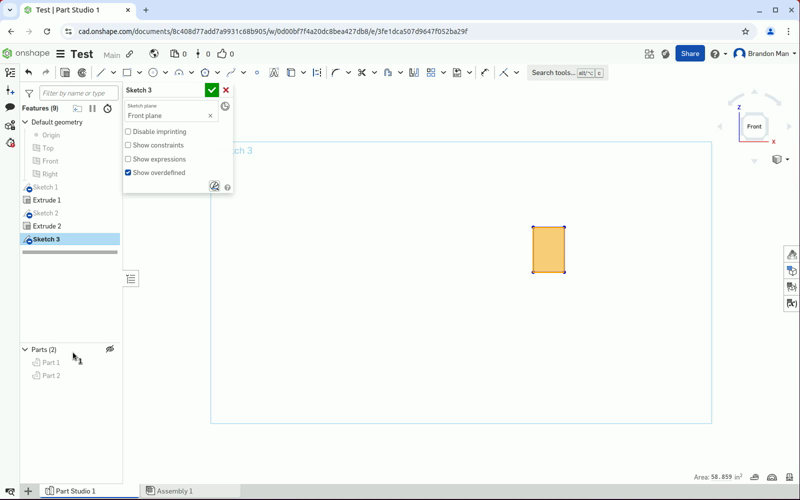
key(shift+y)
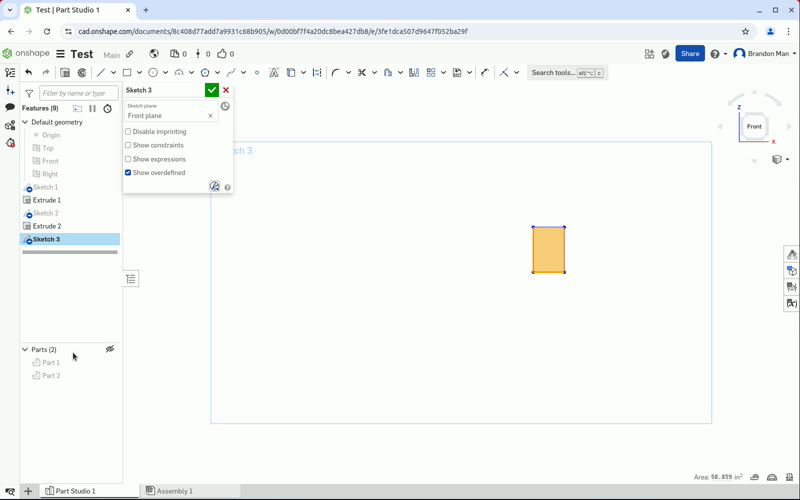
key(shift+e)
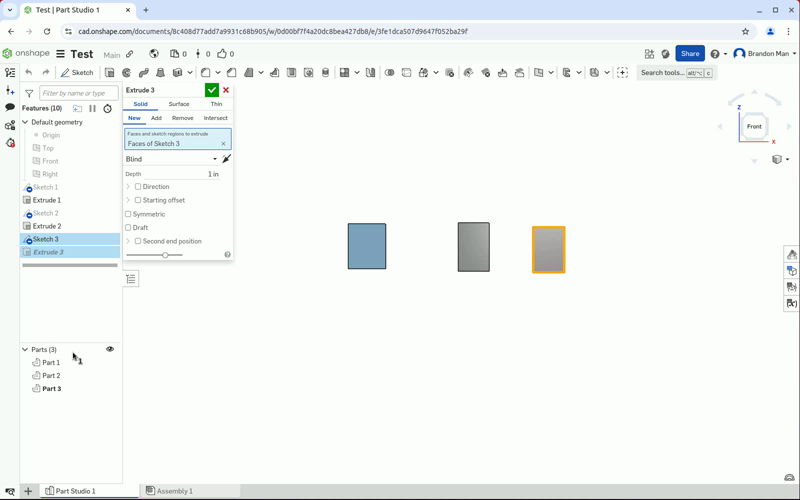
mouse_move(143, 106)
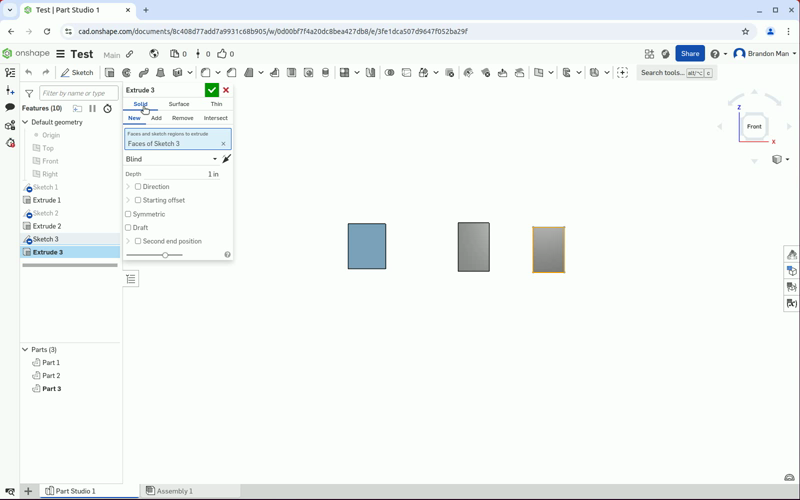
click(143, 106)
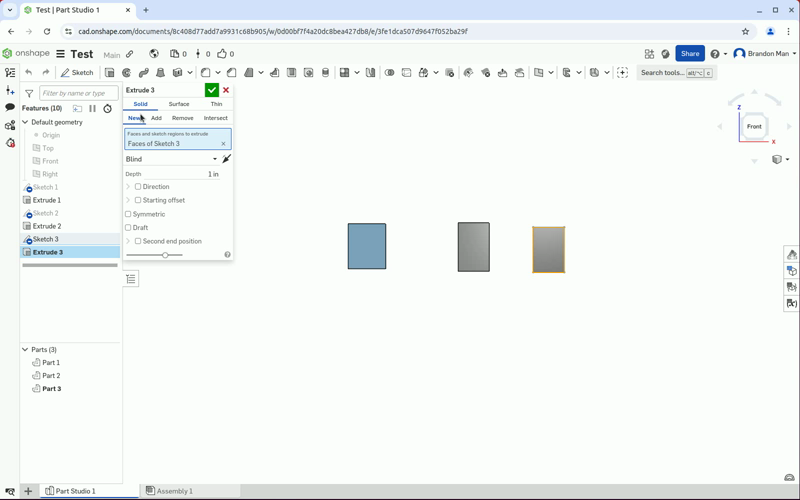
mouse_move(137, 120)
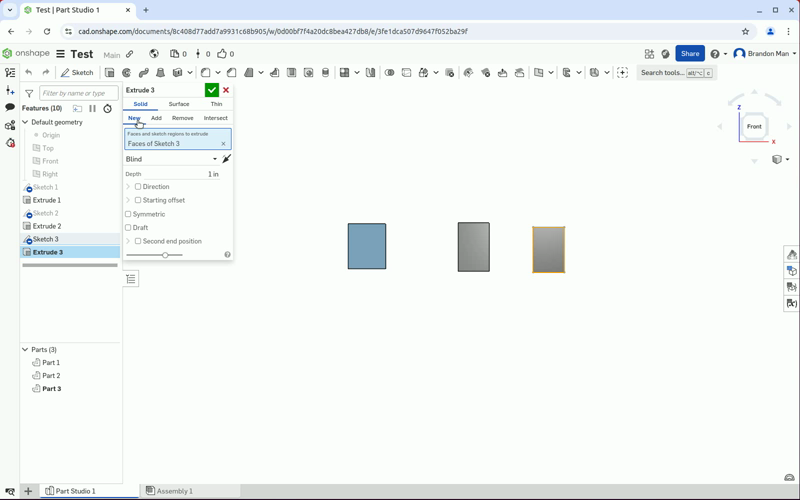
click(137, 120)
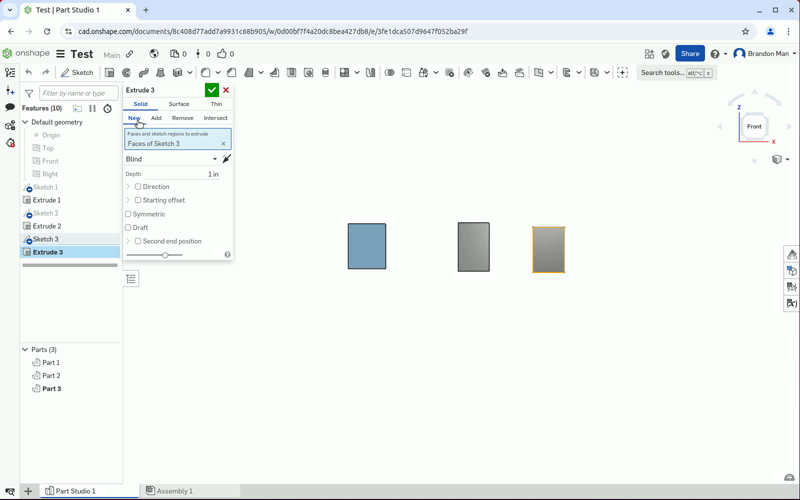
key(tab, 4)
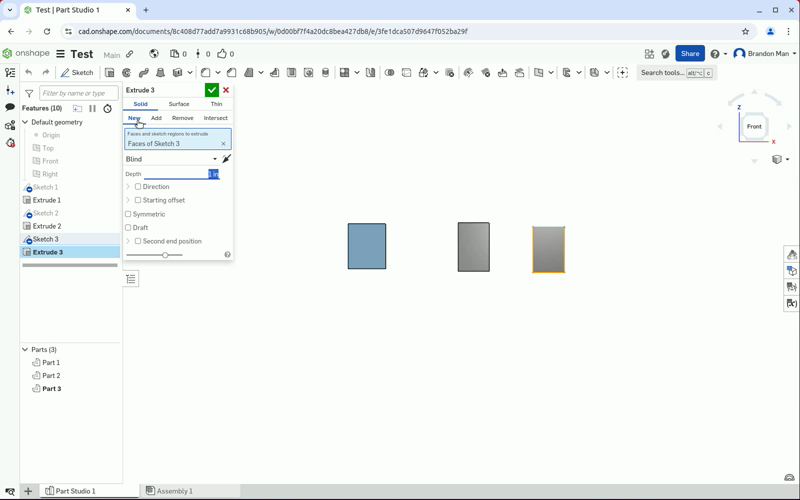
text(4.092)
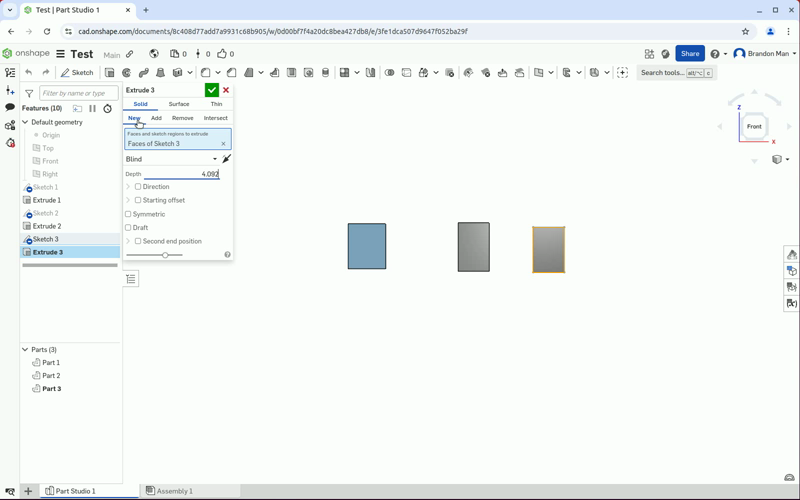
key(enter)
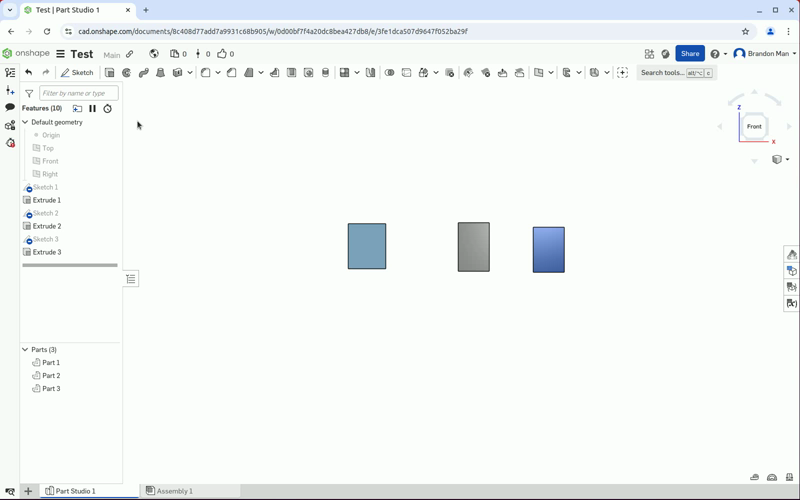
key(shift+h)
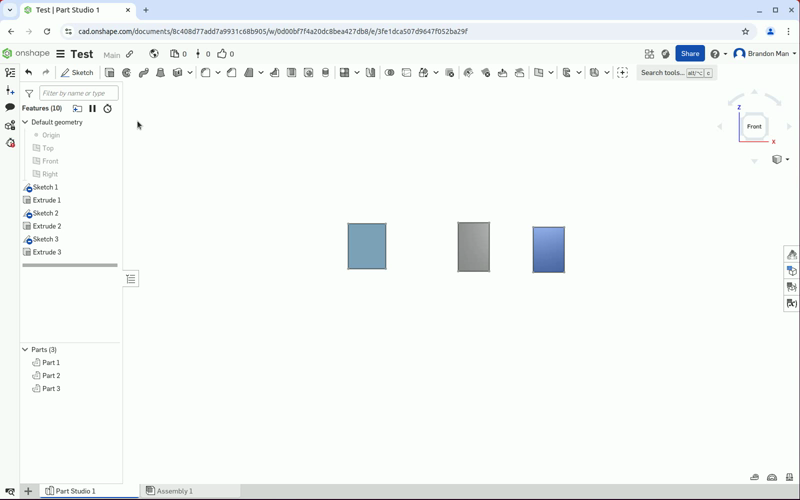
key(shift+h)
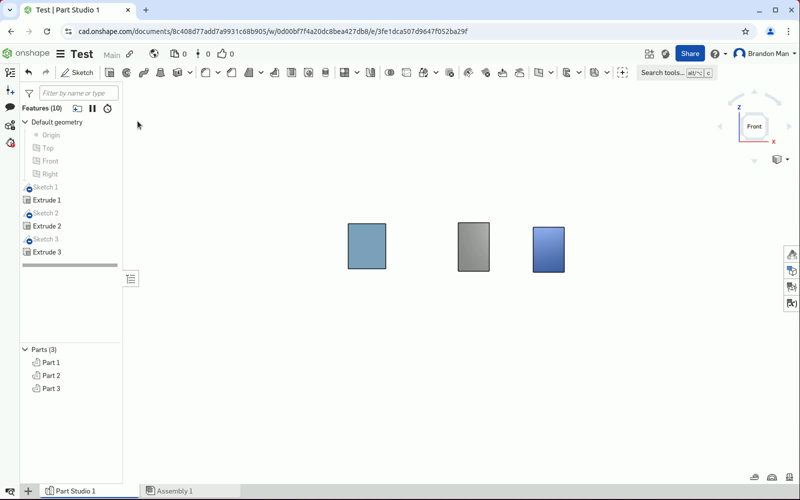
mouse_move(73, 189)
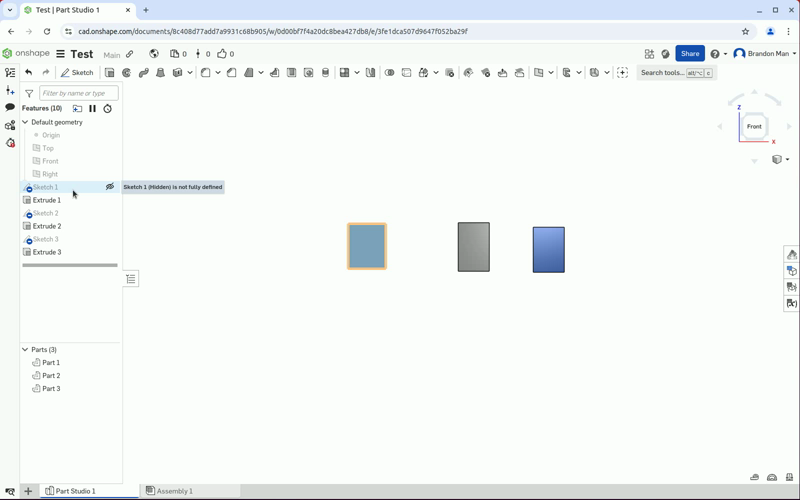
click(73, 189)
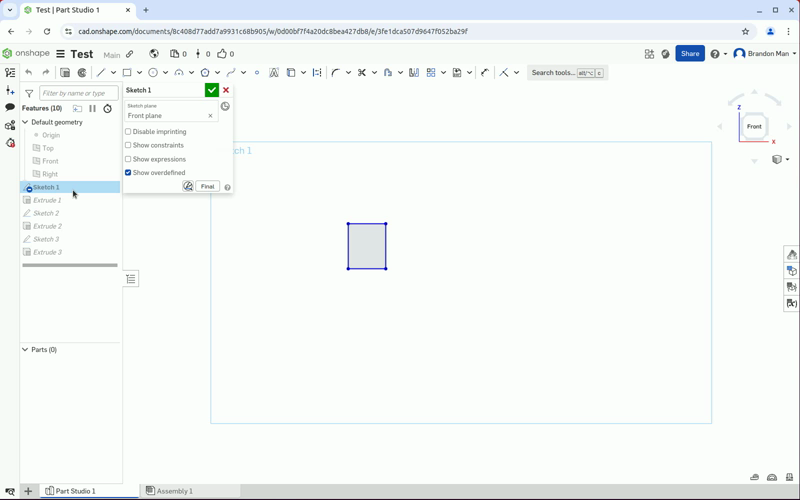
mouse_move(229, 92)
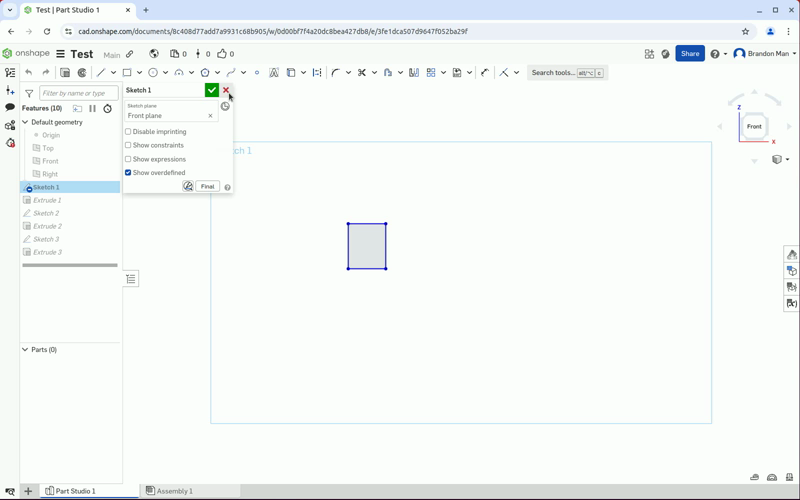
click(229, 92)
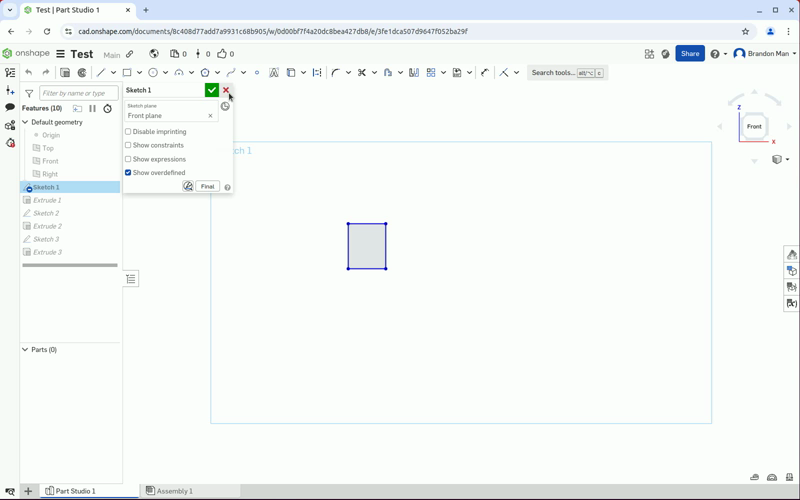
key(shift+s)
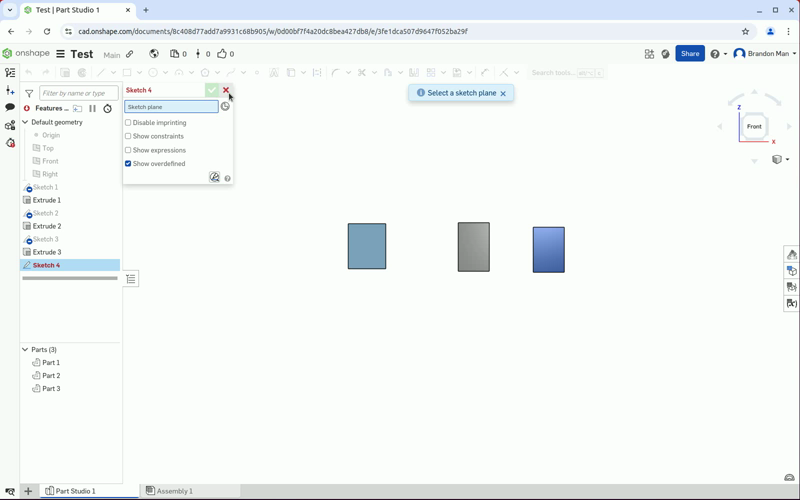
mouse_move(73, 163)
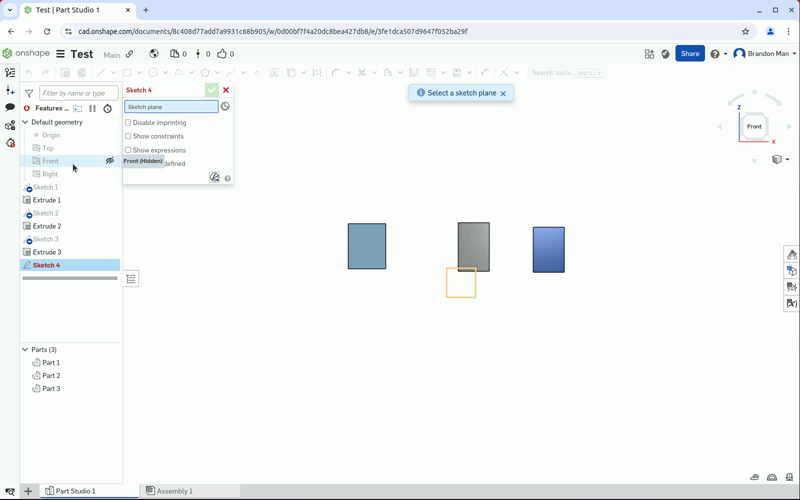
click(73, 163)
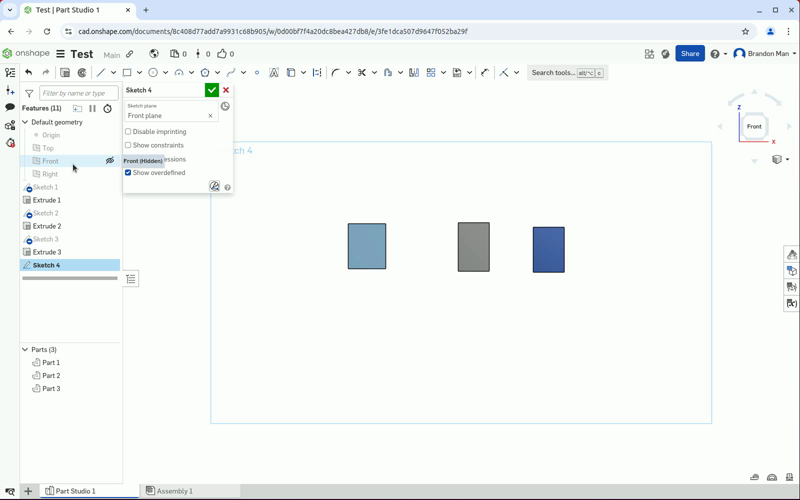
mouse_move(73, 352)
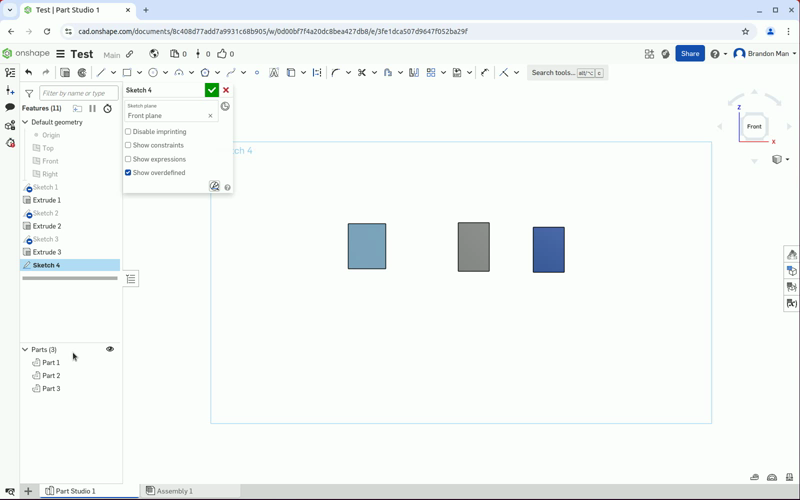
key(y)
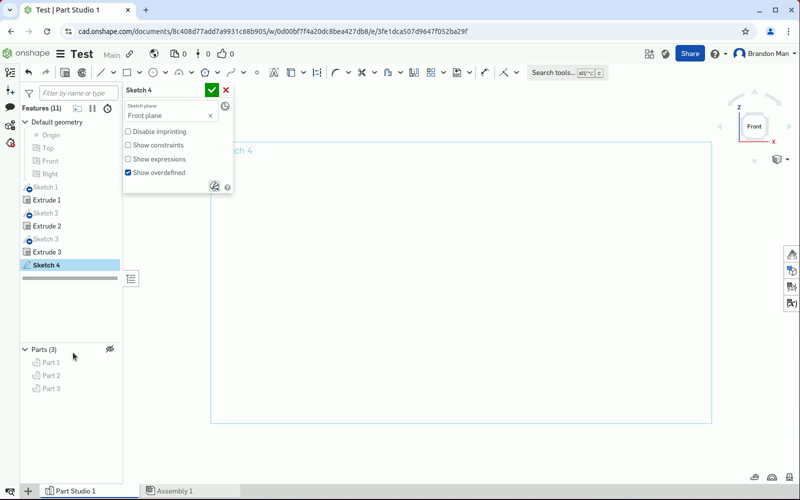
key(l)
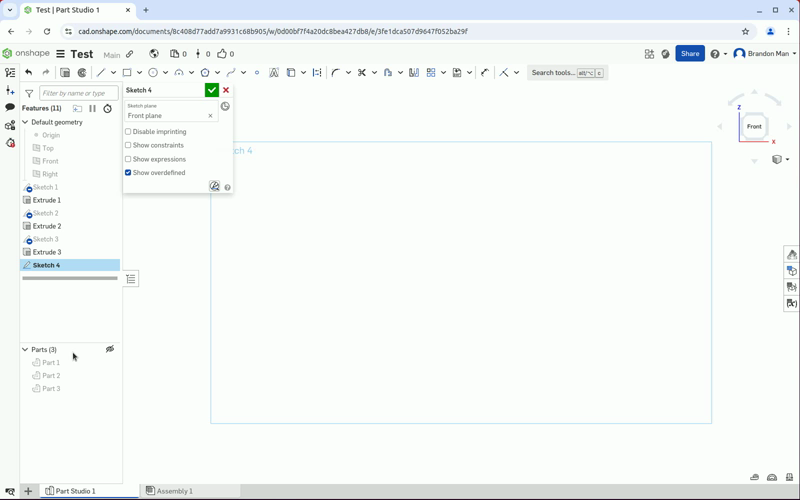
key_down(shift)
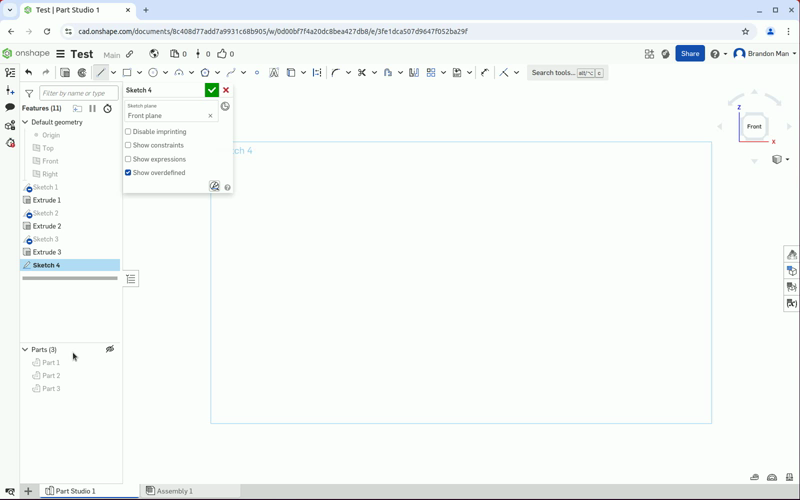
mouse_move(411, 335)
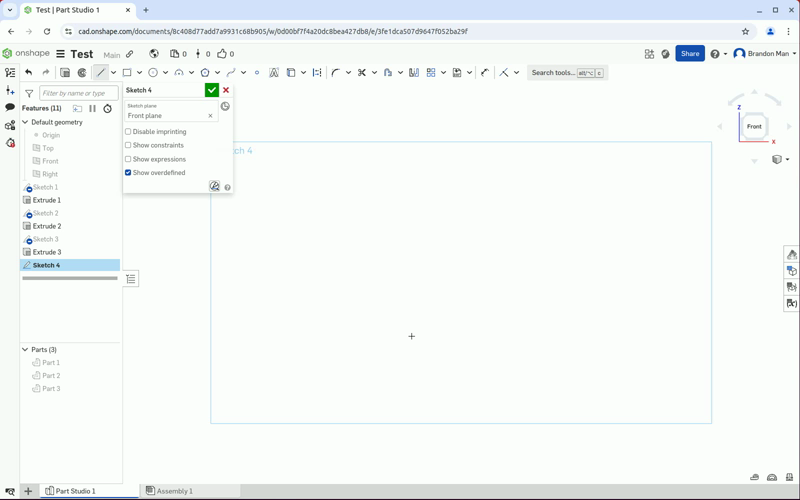
click(411, 335)
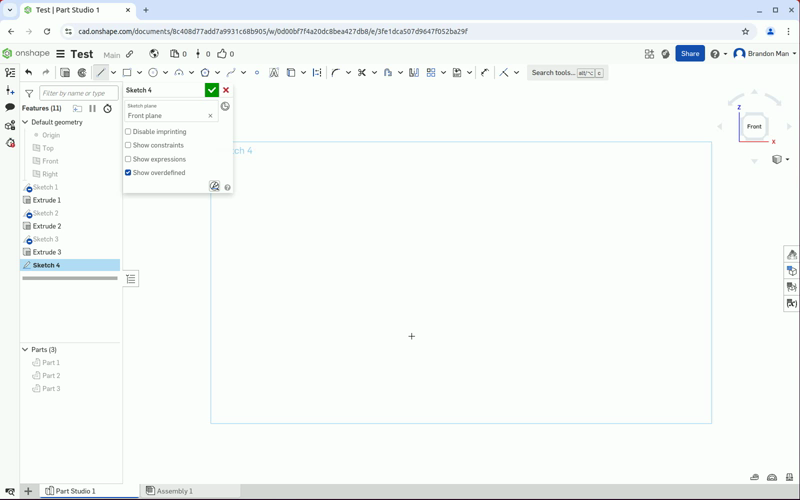
key_up(shift)
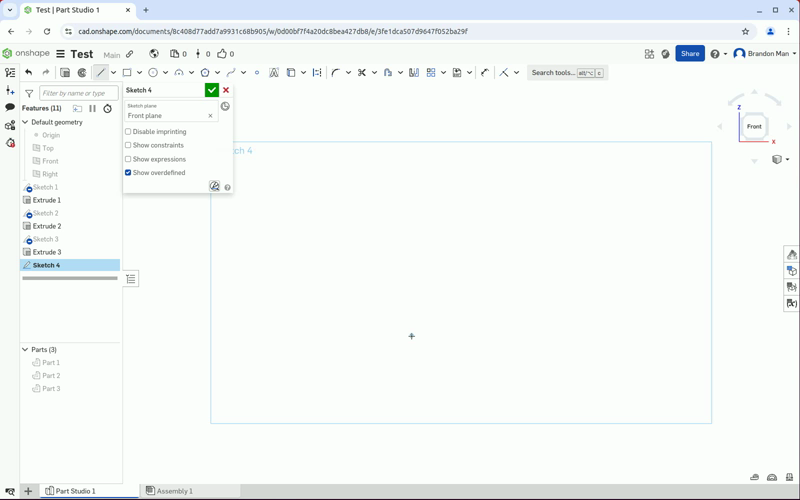
key_down(shift)
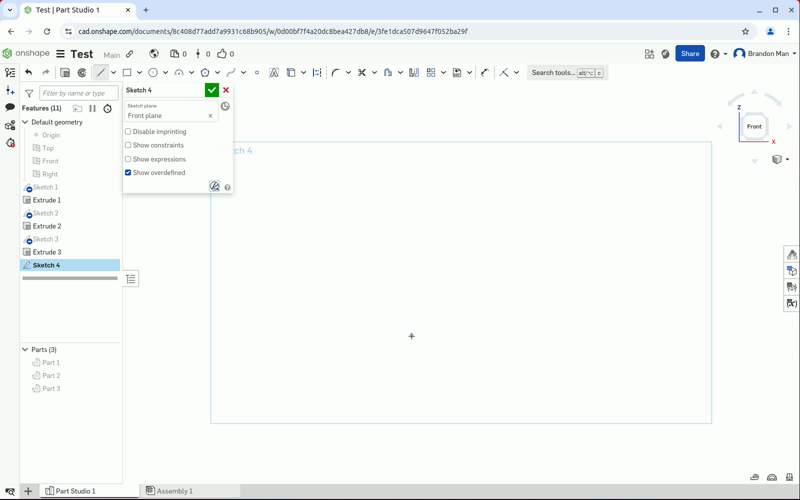
mouse_move(441, 335)
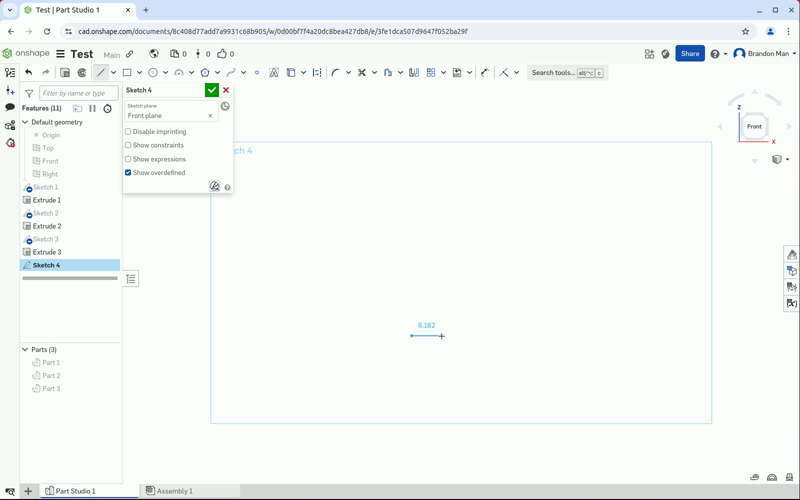
mouse_move(452, 335)
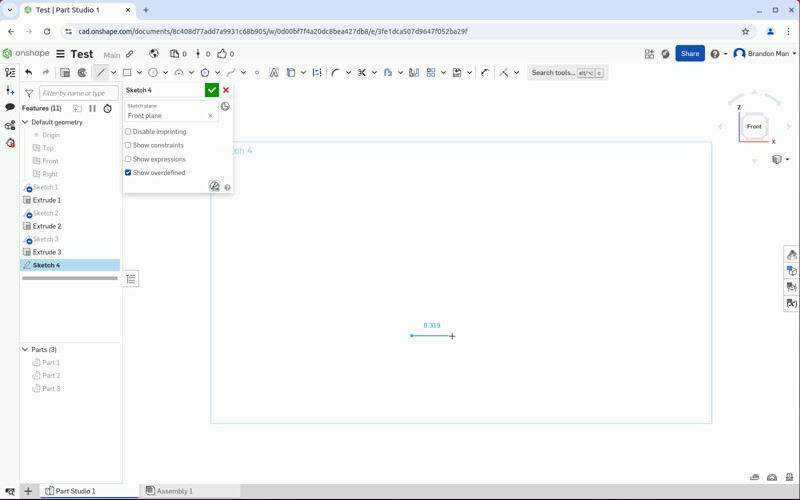
click(452, 335)
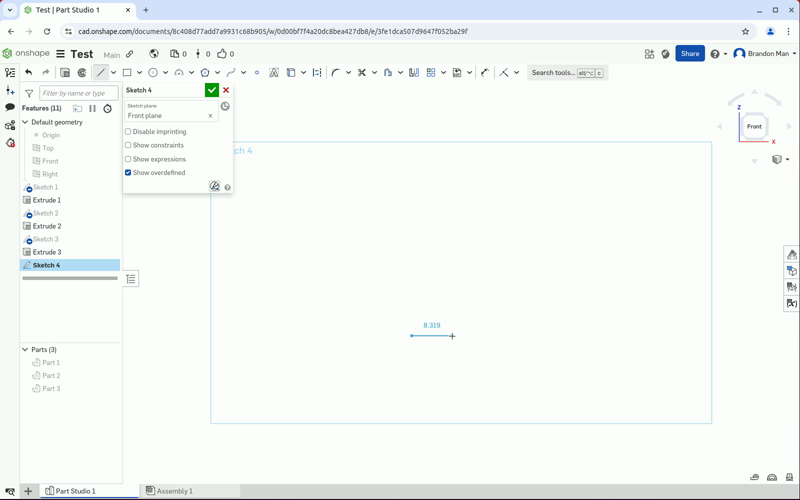
key_up(shift)
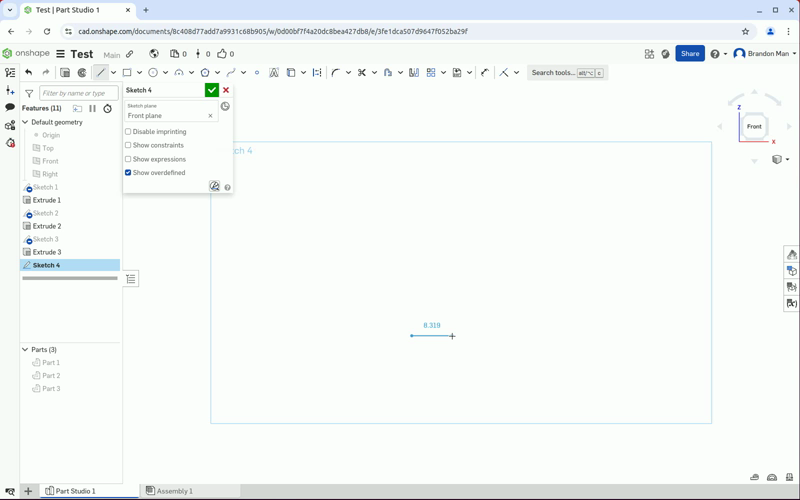
key_down(shift)
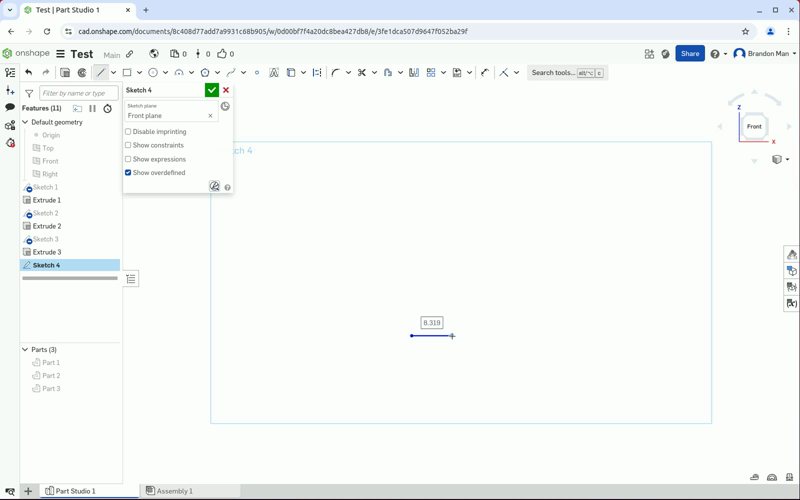
mouse_move(482, 335)
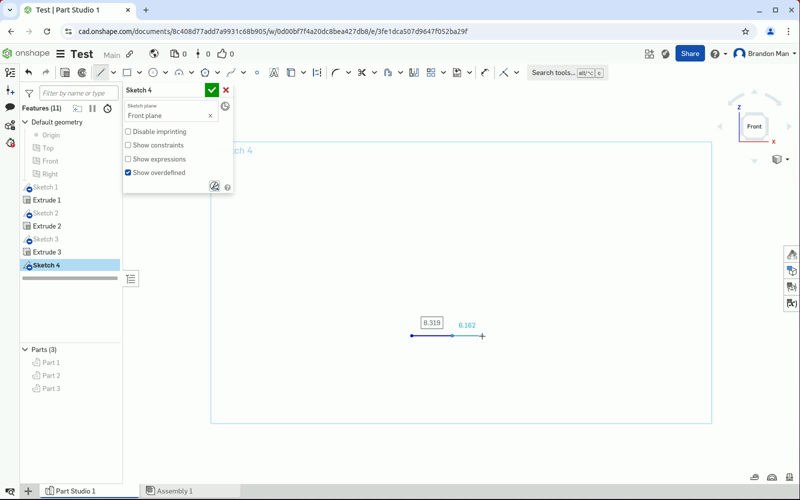
mouse_move(452, 290)
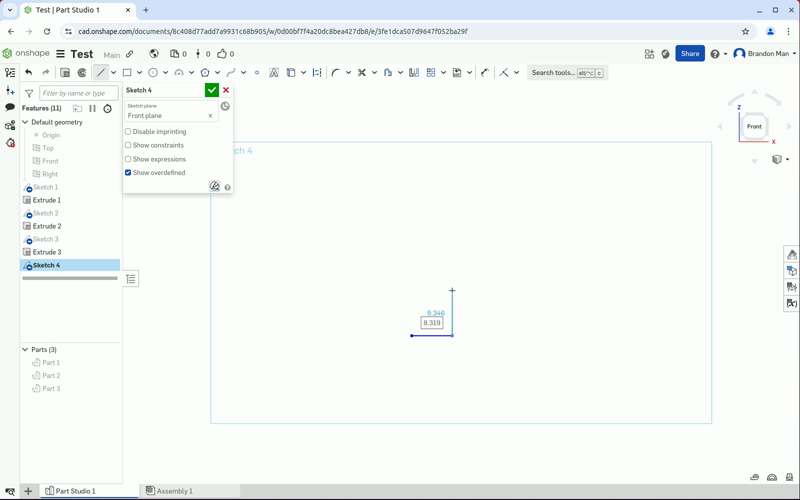
click(452, 290)
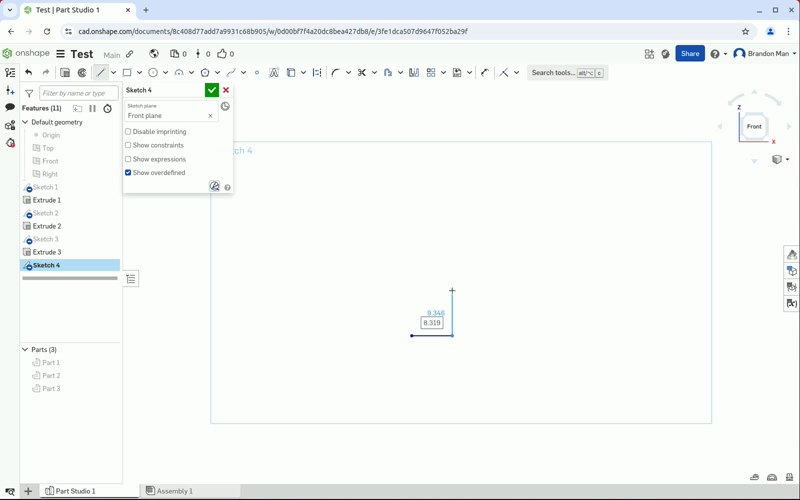
key_up(shift)
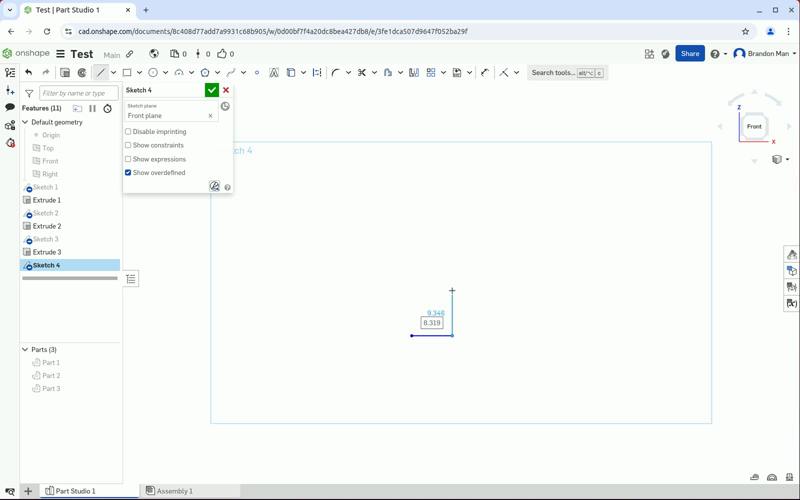
key_down(shift)
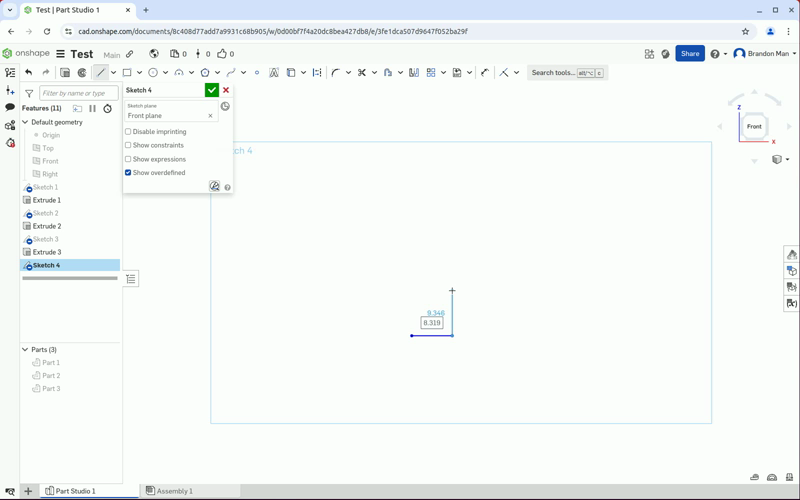
mouse_move(482, 290)
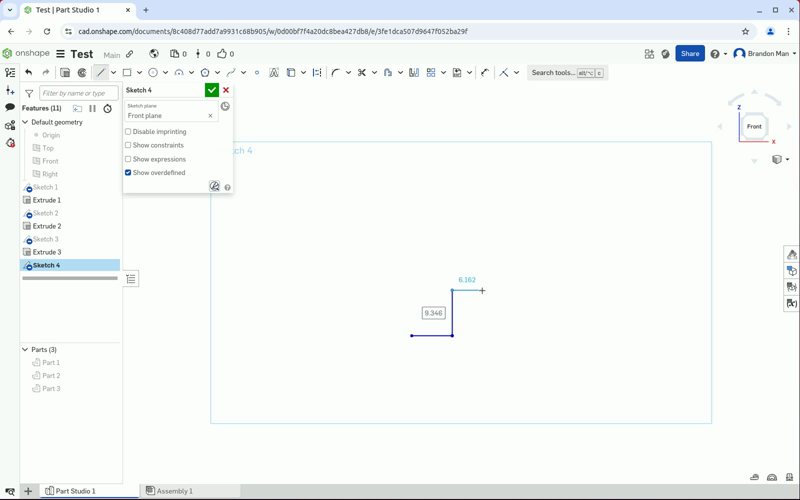
mouse_move(411, 290)
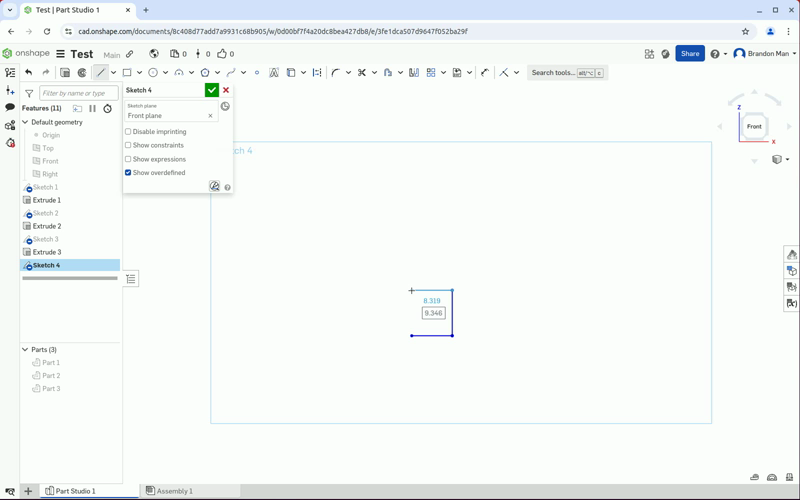
click(411, 290)
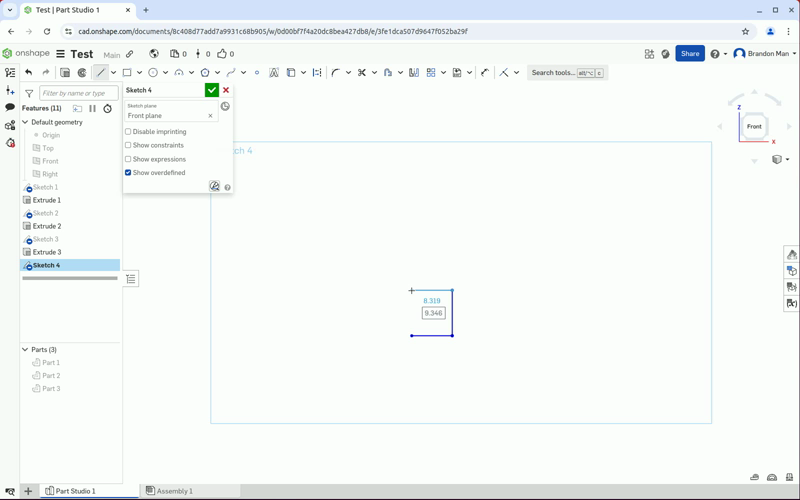
key_up(shift)
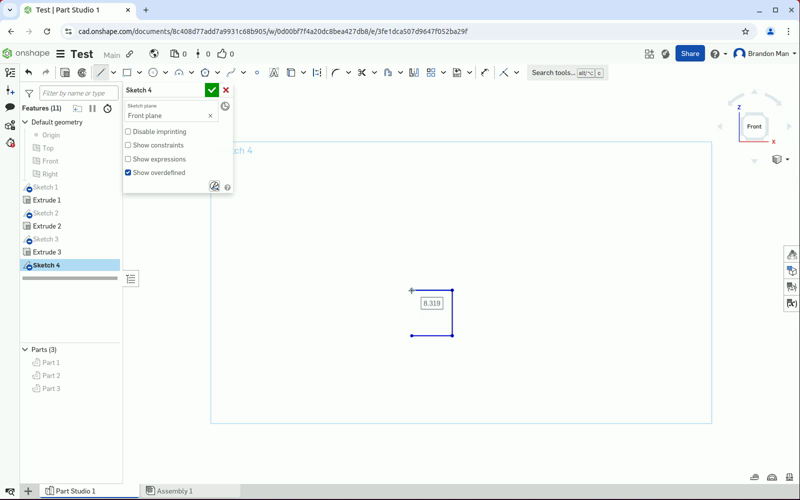
mouse_move(441, 290)
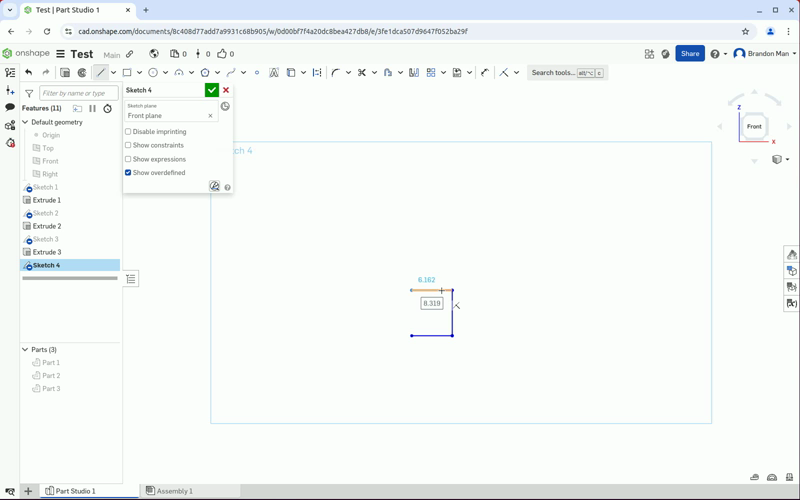
key_down(shift)
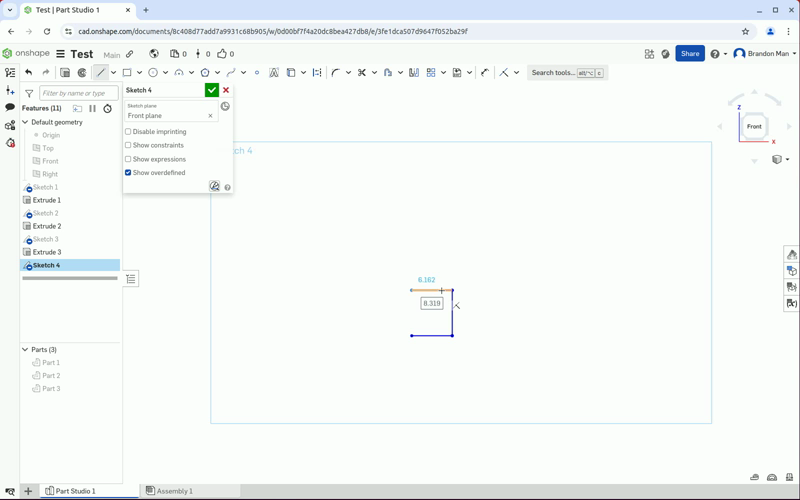
mouse_move(411, 335)
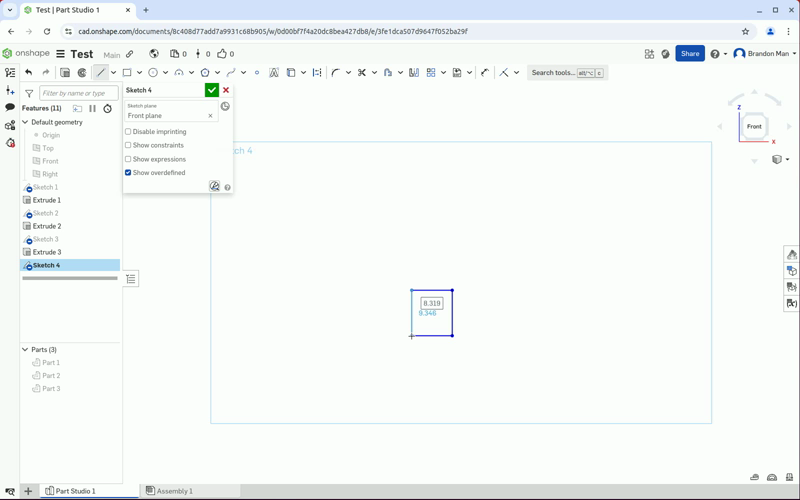
key_up(shift)
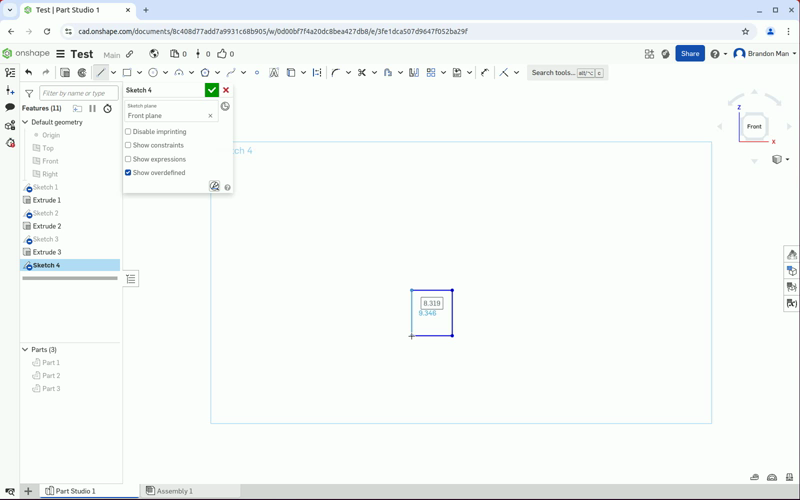
click(411, 335)
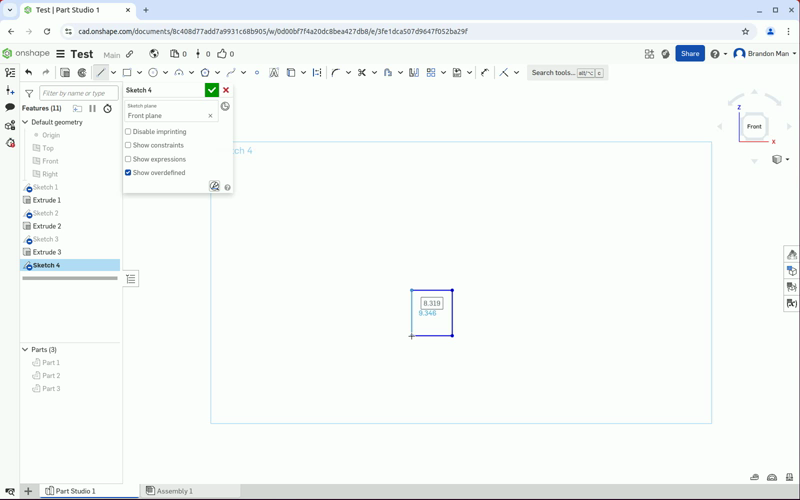
key(esc)
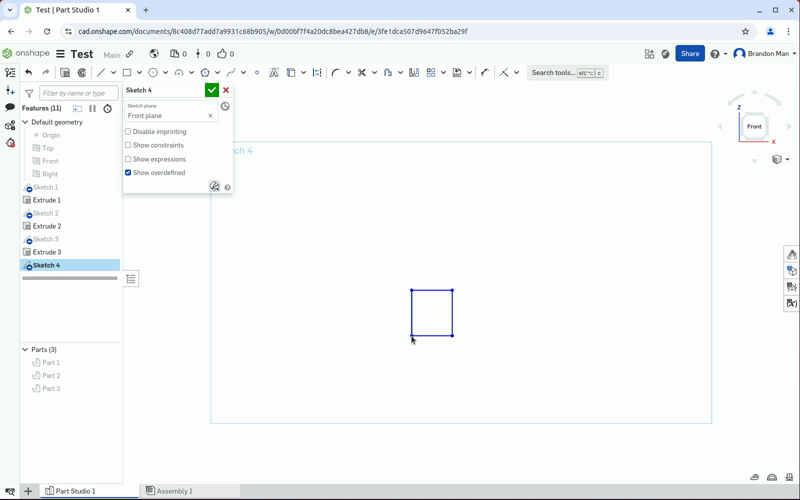
mouse_move(423, 315)
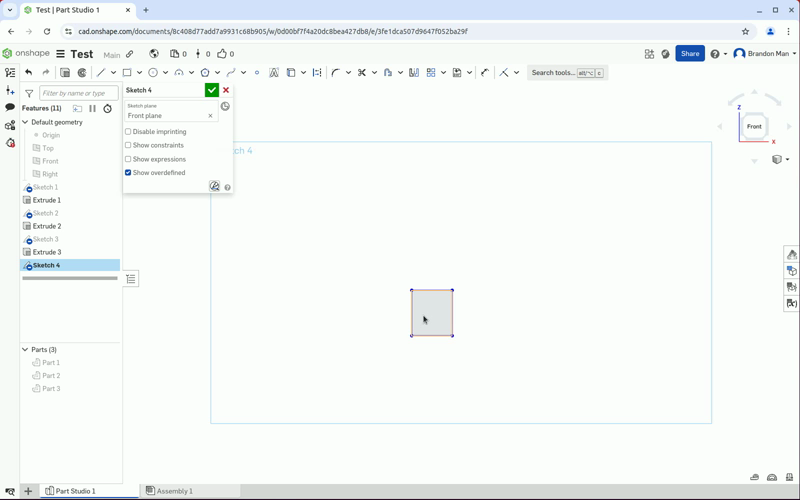
click(423, 315)
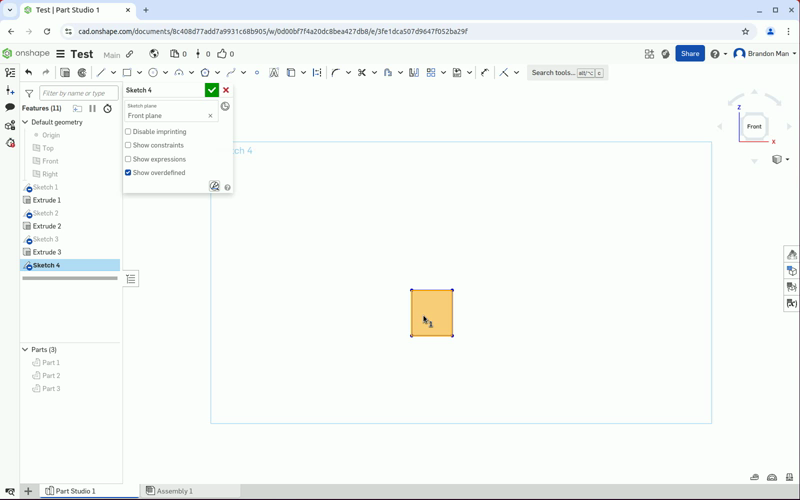
mouse_move(73, 352)
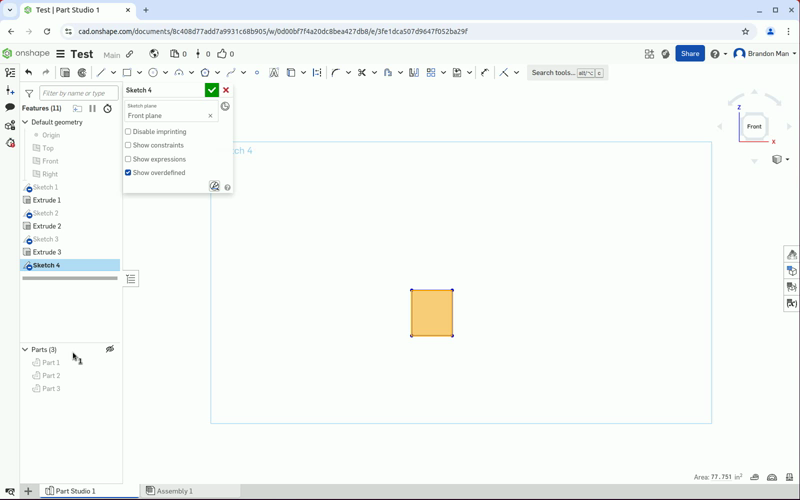
key(shift+y)
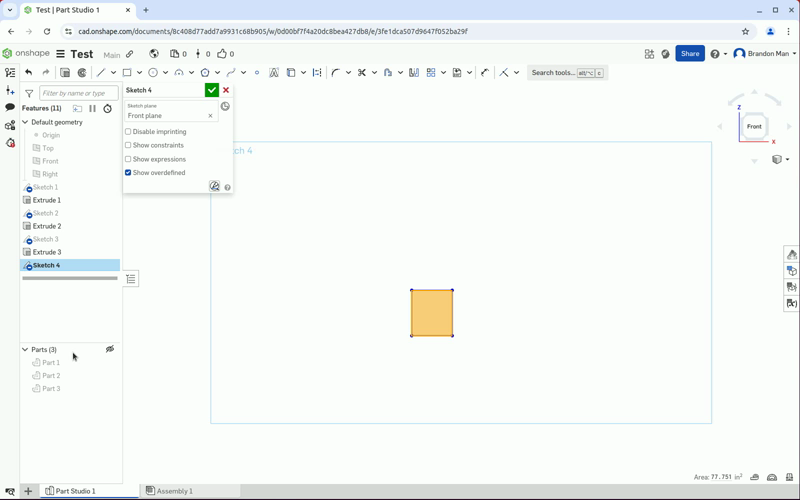
key(shift+e)
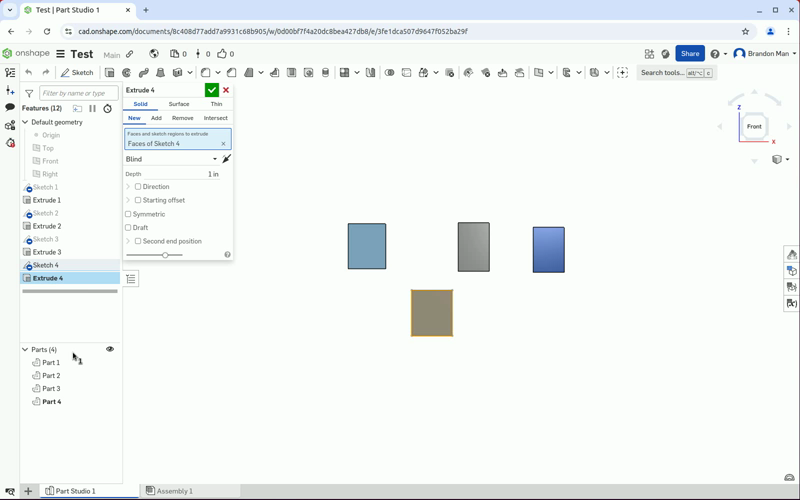
mouse_move(143, 106)
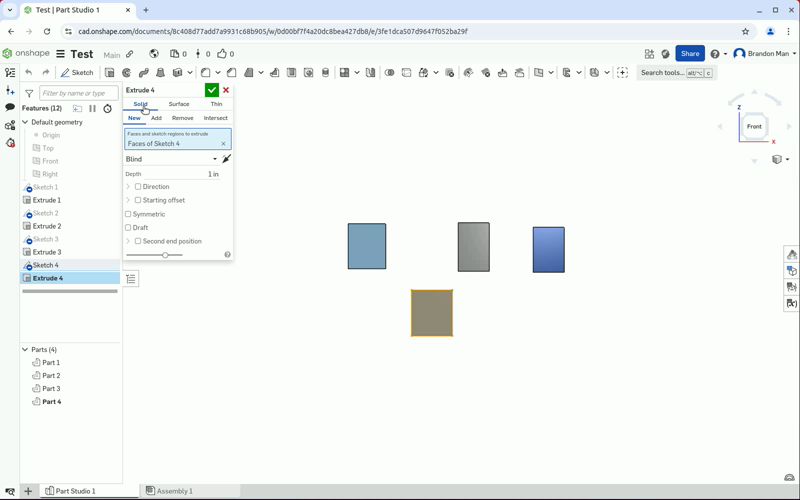
click(143, 106)
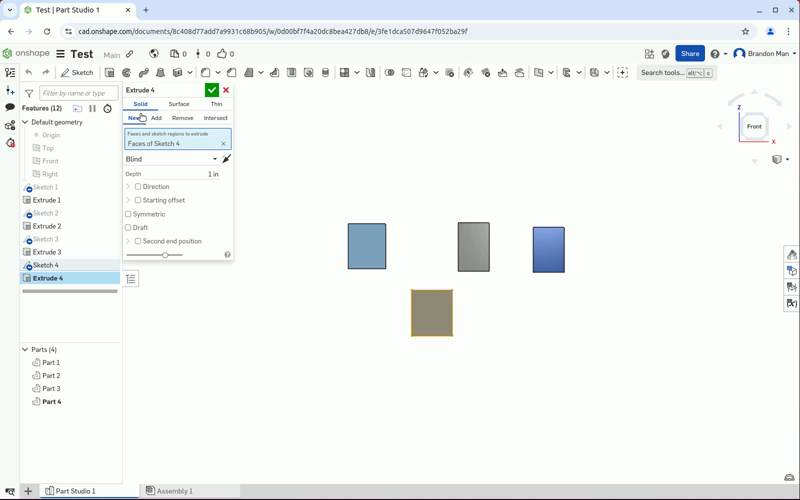
mouse_move(137, 120)
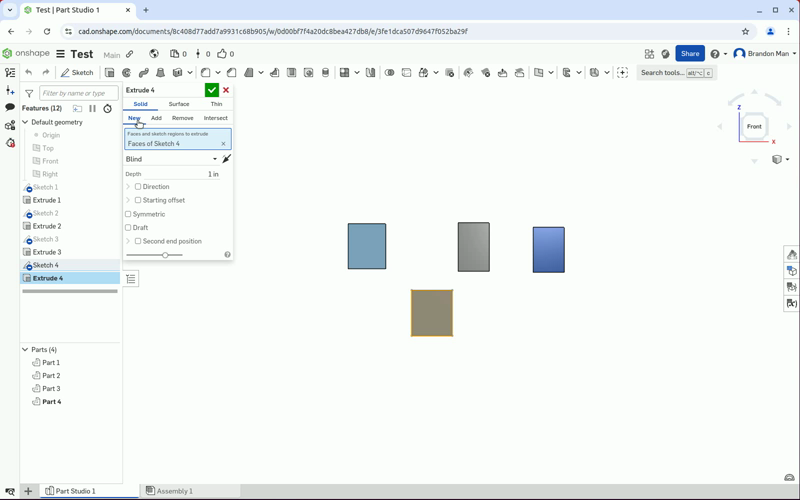
click(137, 120)
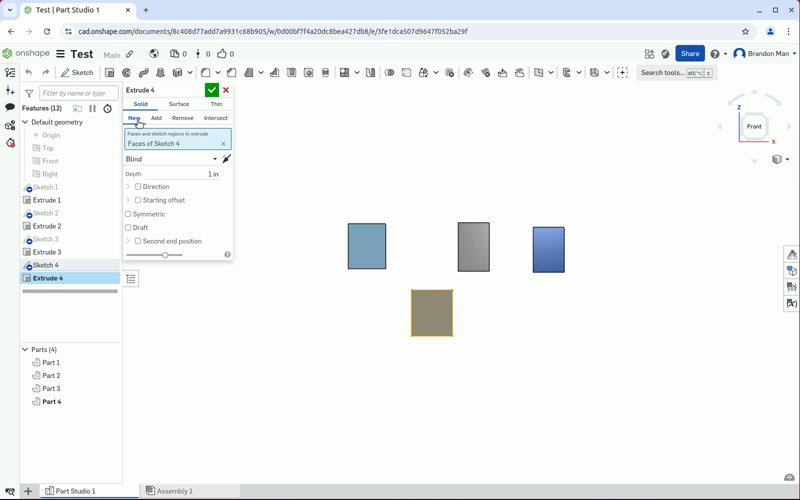
key(tab, 4)
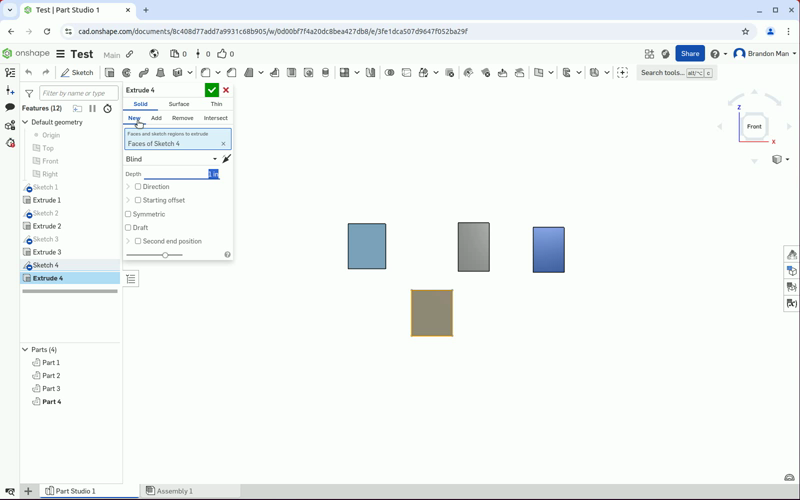
text(4.092)
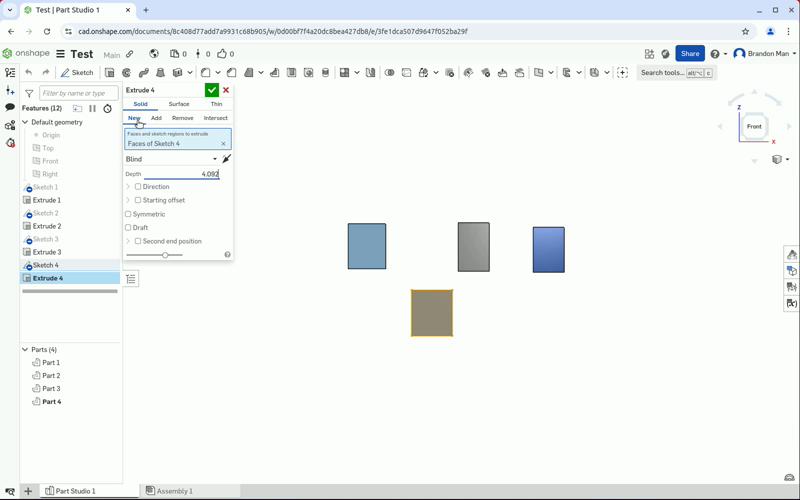
key(enter)
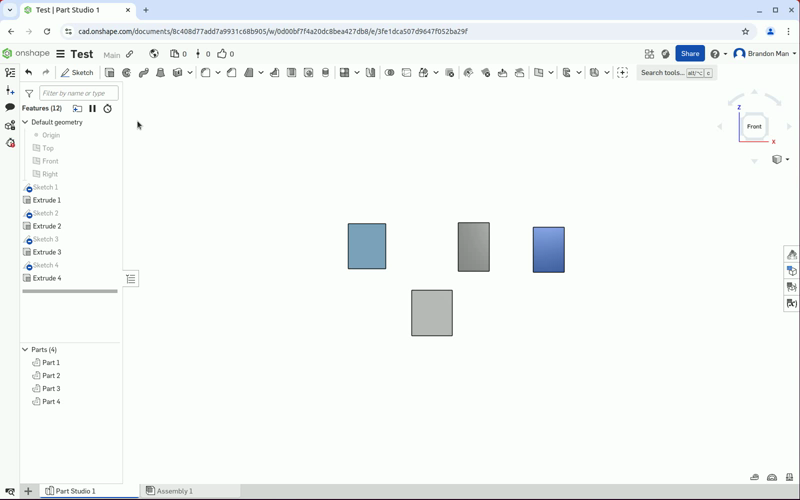
key(shift+h)
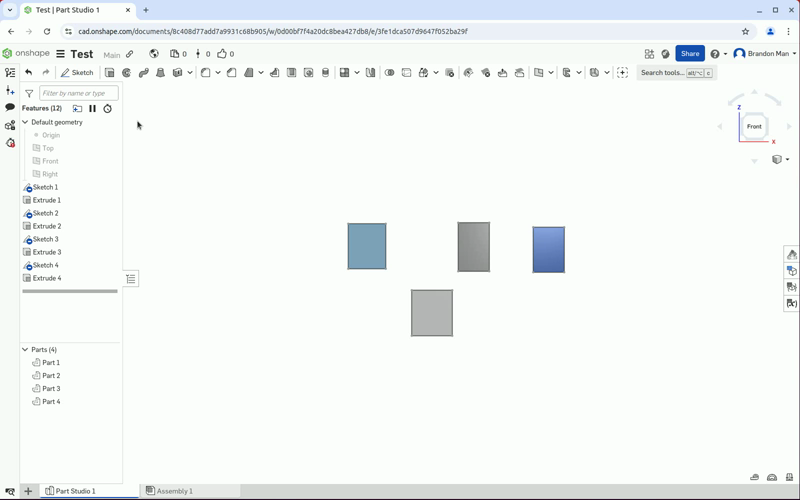
key(shift+h)
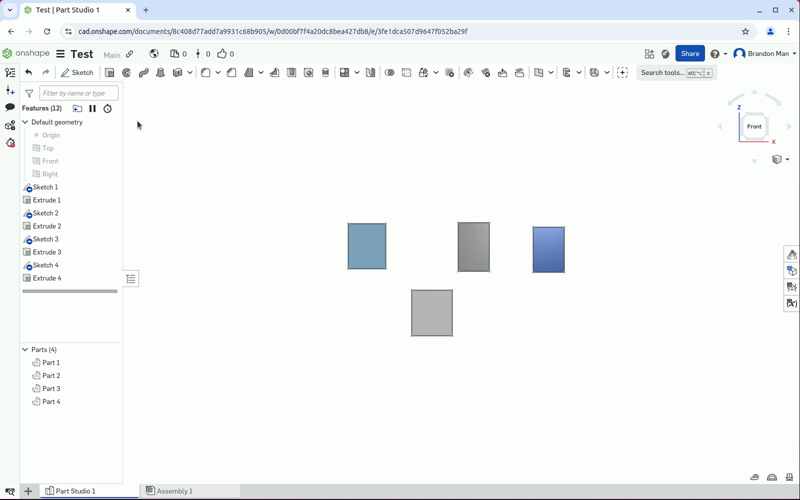
key(shift+7)
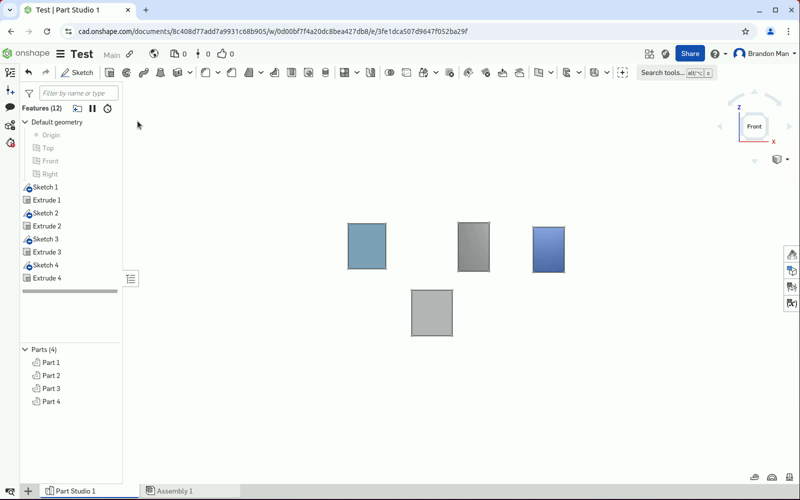
key(left, 2)
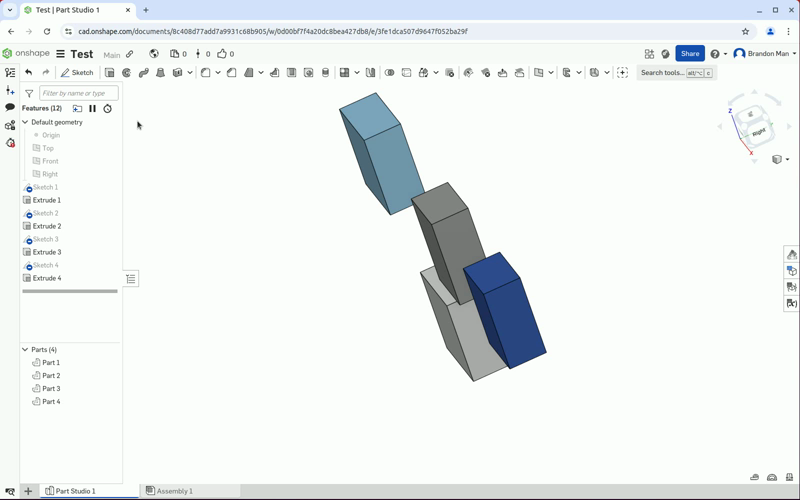
key(down, 2)
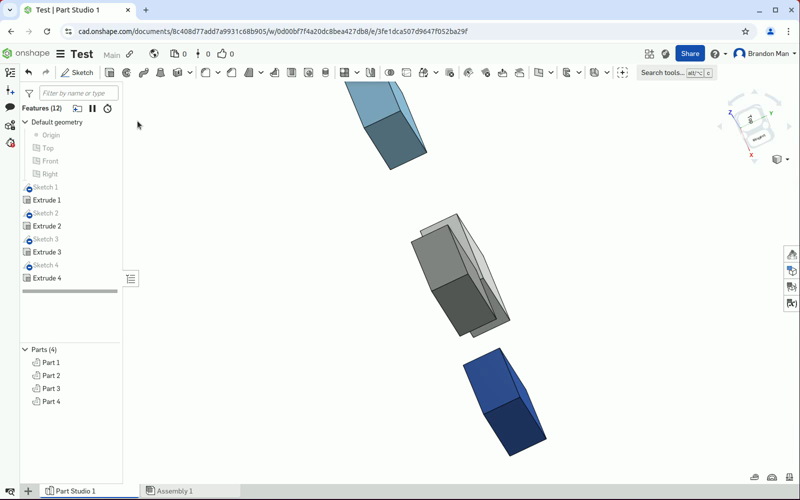
key(up, 2)
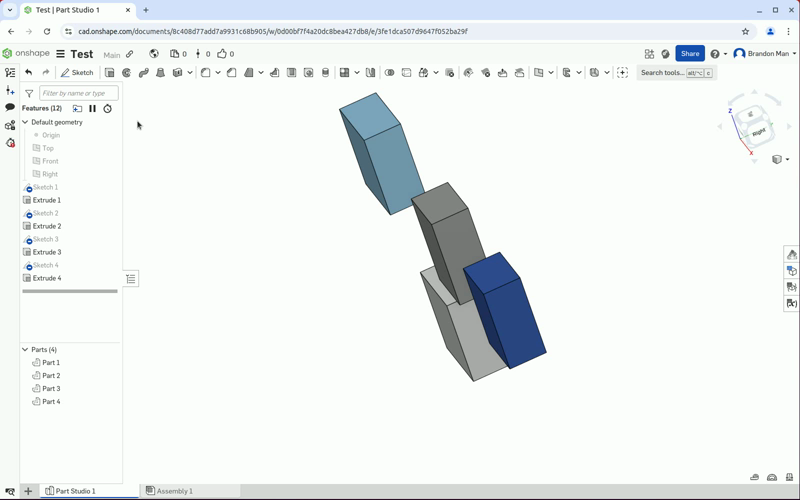
key(right, 2)
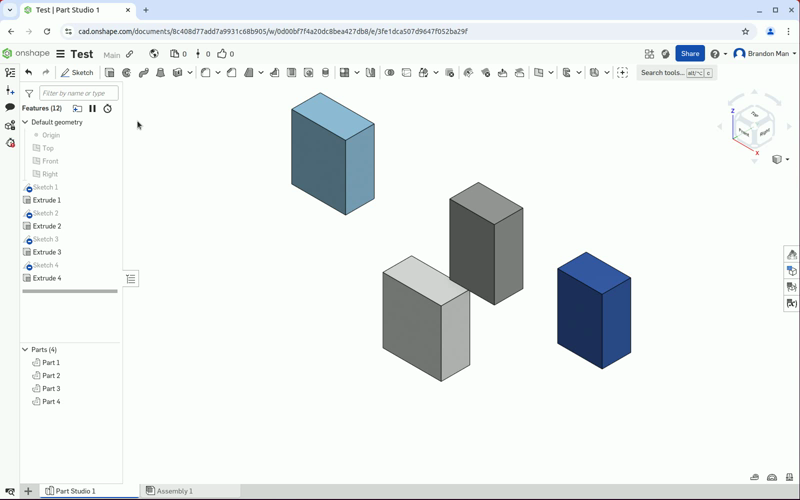
mouse_move(73, 189)
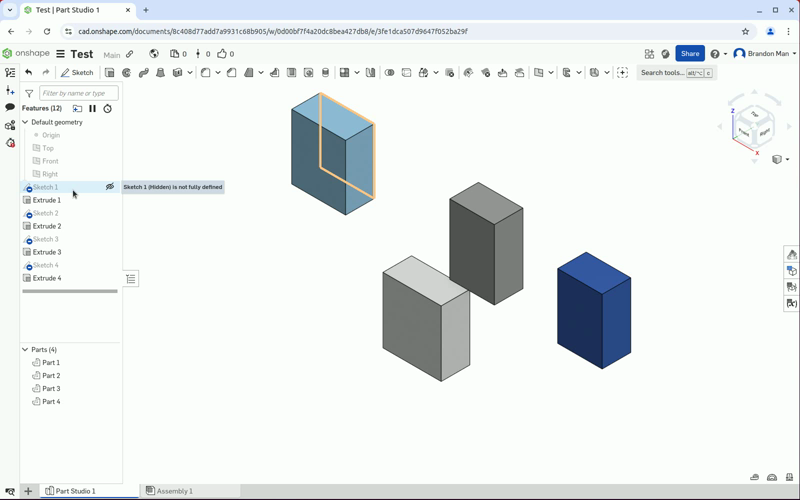
click(73, 189)